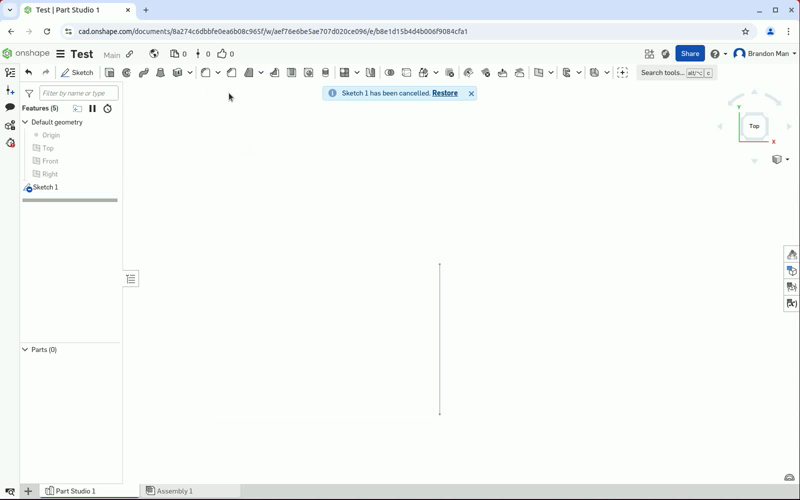
key(shift+h)
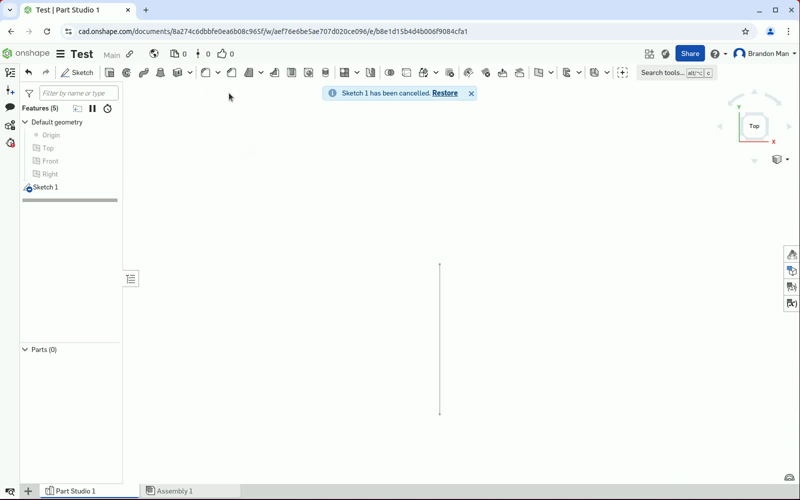
key(shift+s)
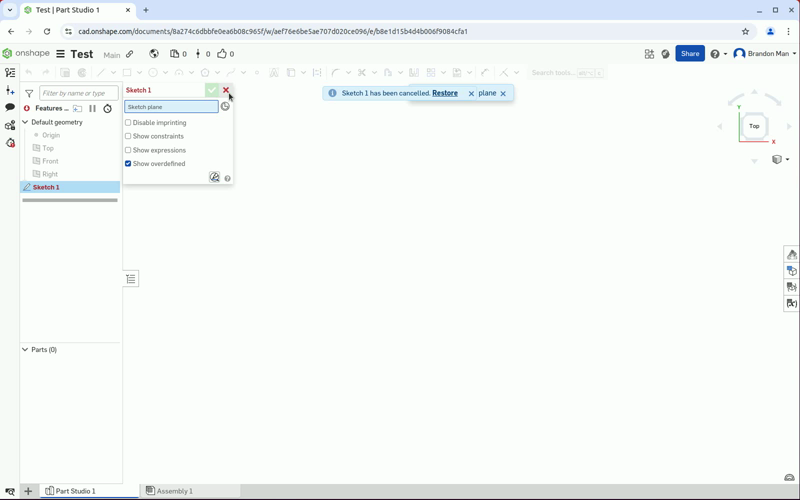
mouse_move(73, 150)
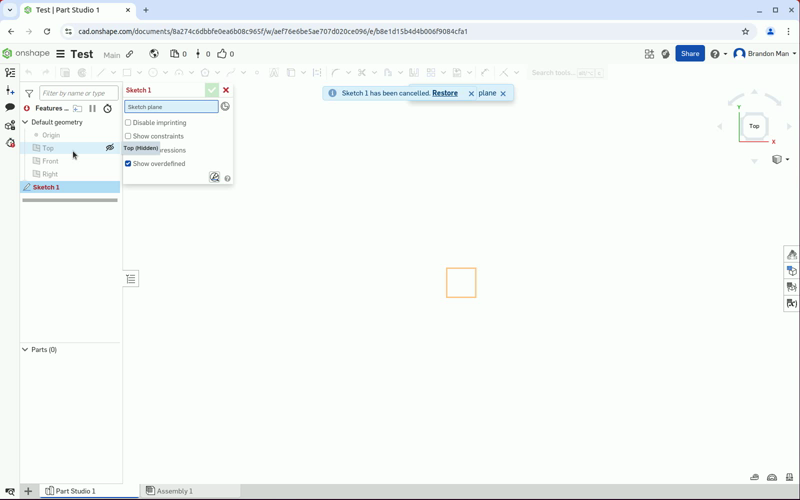
click(73, 150)
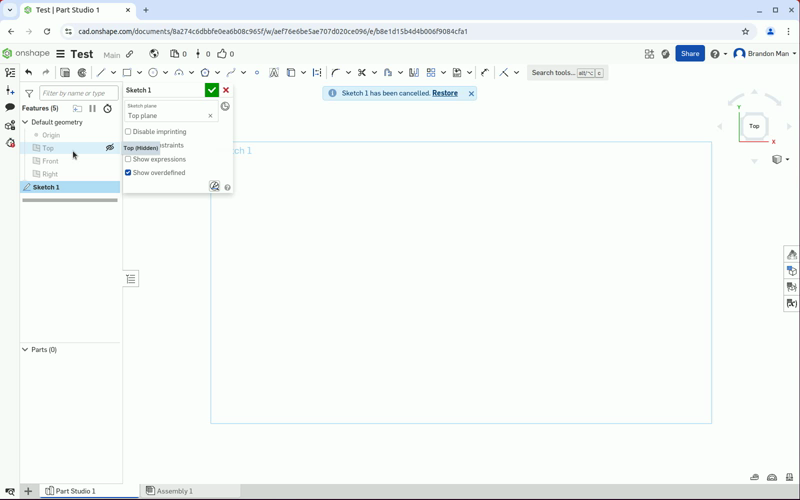
mouse_move(73, 352)
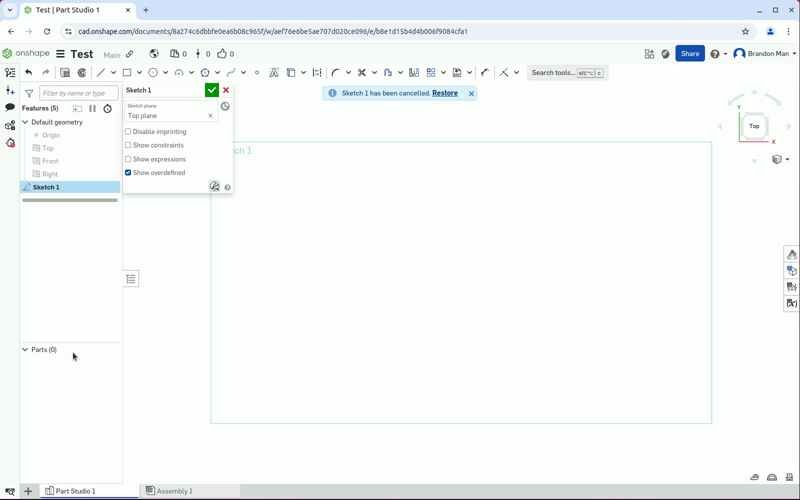
key(y)
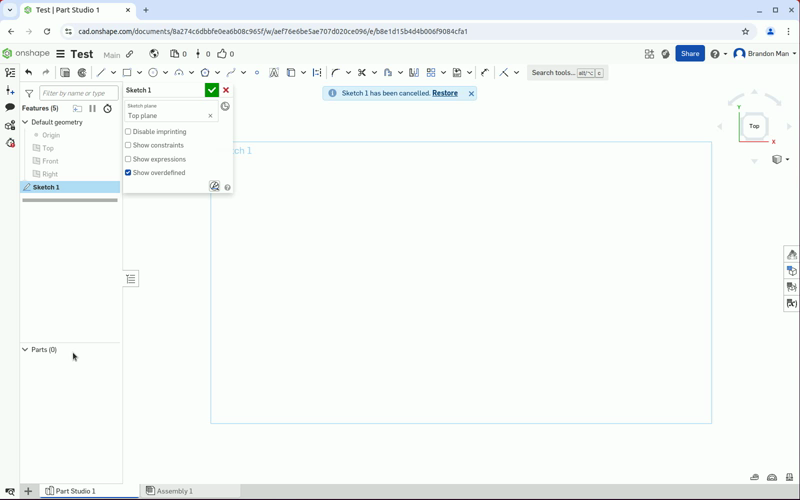
key(l)
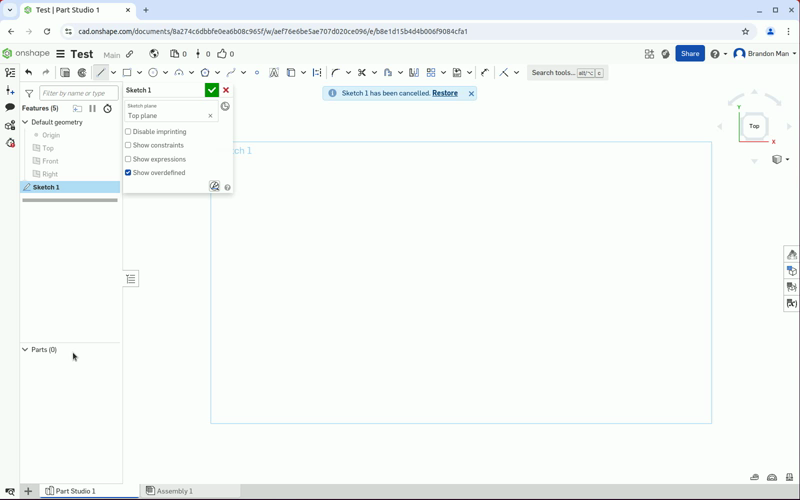
key_down(shift)
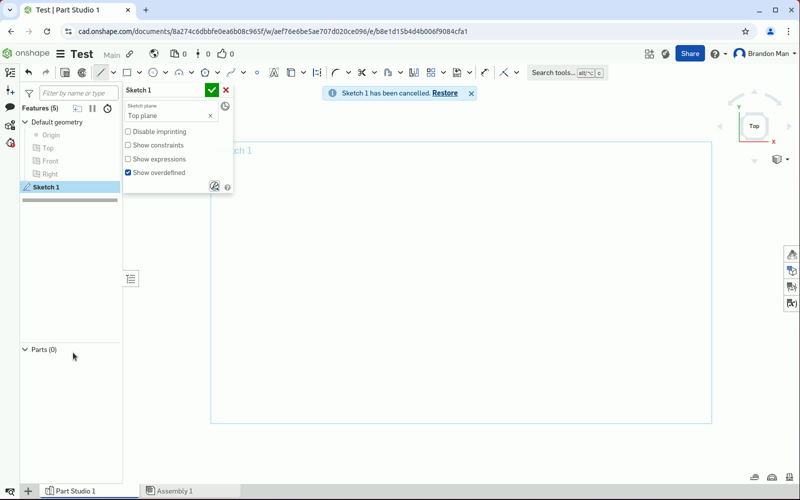
mouse_move(525, 282)
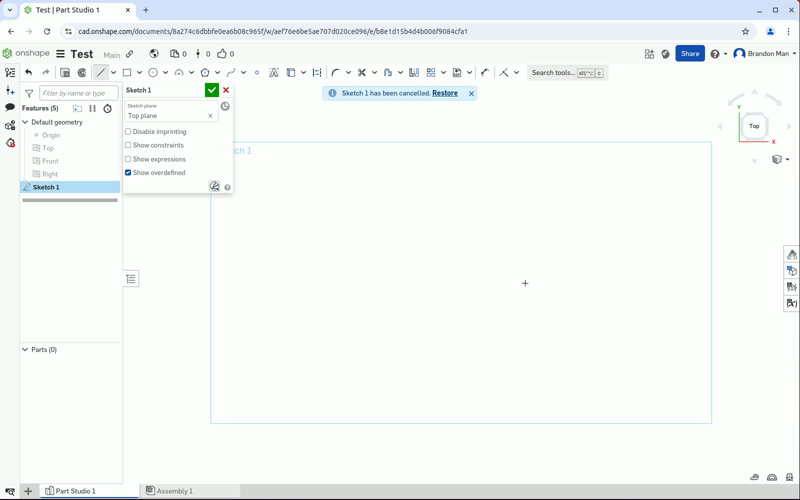
click(525, 282)
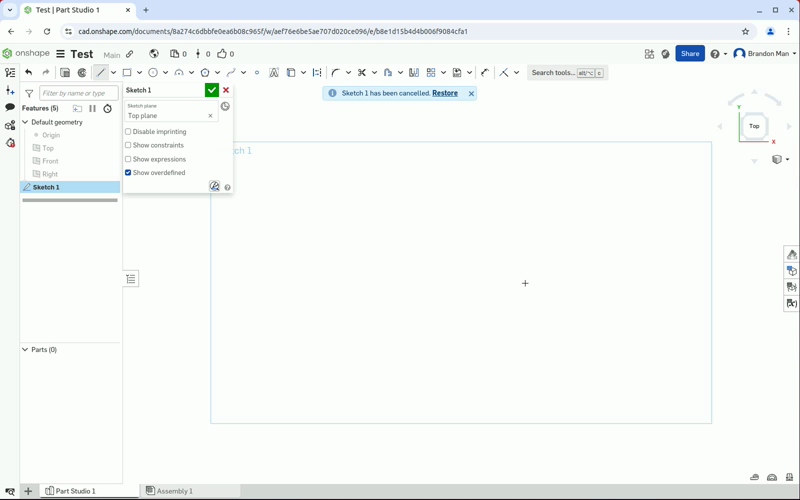
key_up(shift)
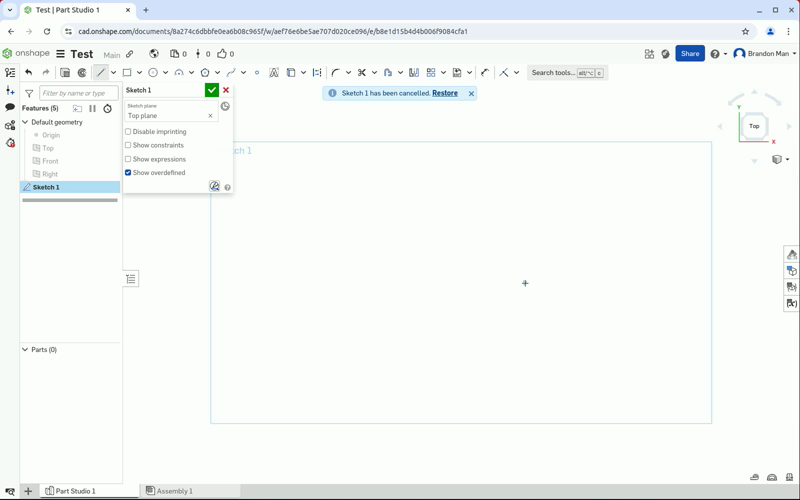
key_down(shift)
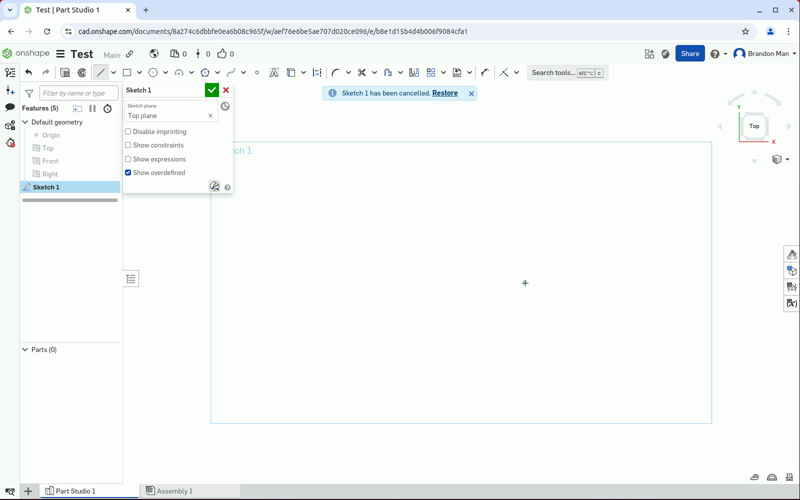
mouse_move(555, 282)
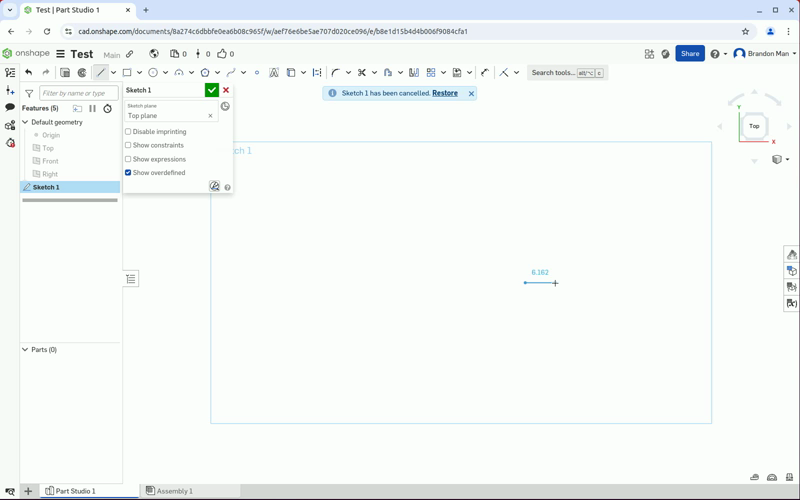
mouse_move(547, 282)
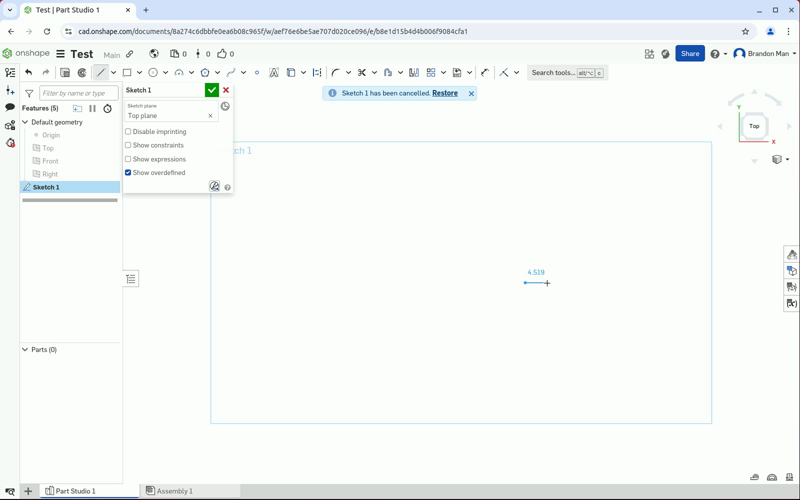
click(547, 282)
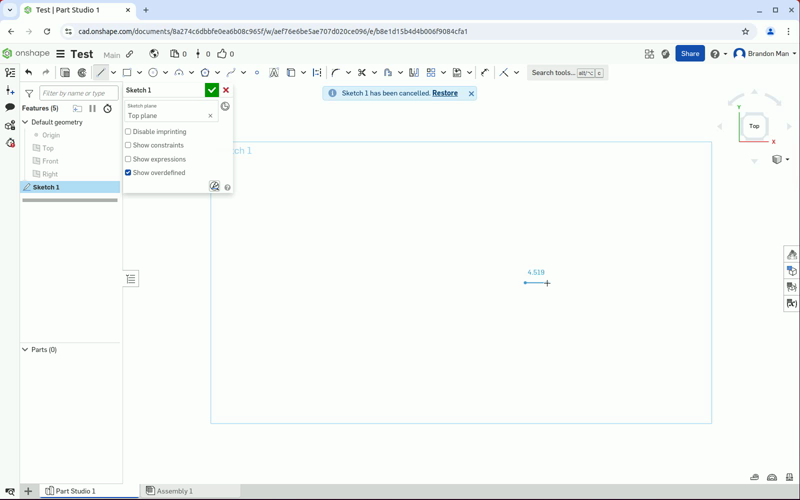
key_up(shift)
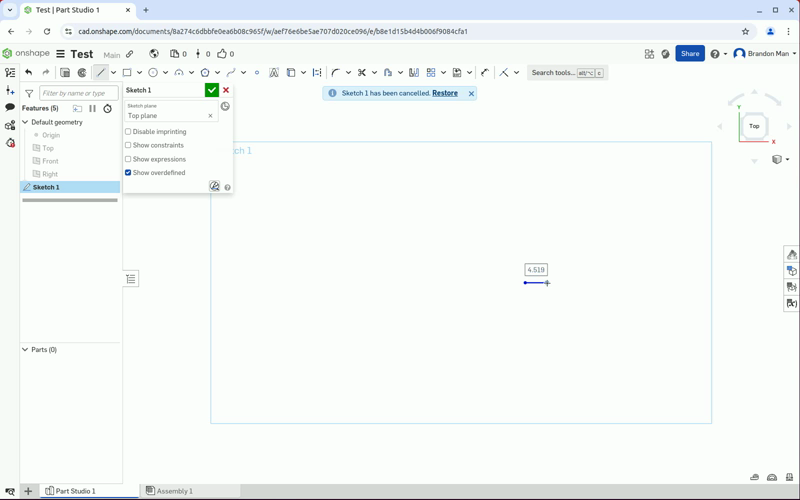
key(esc)
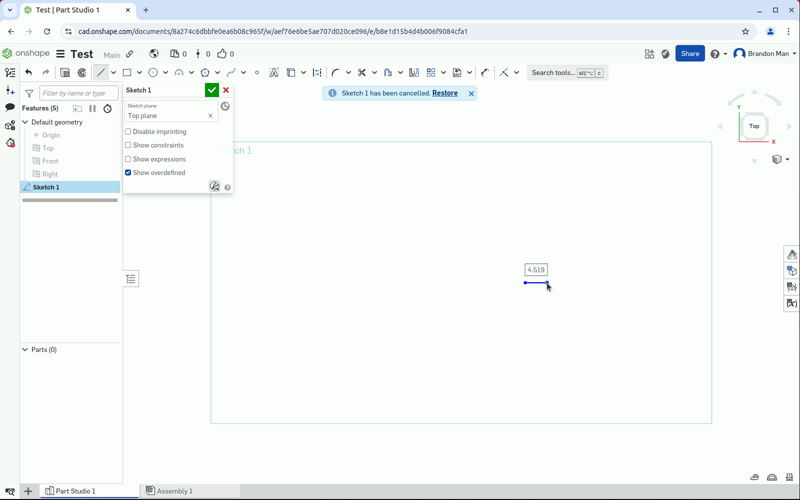
key(a)
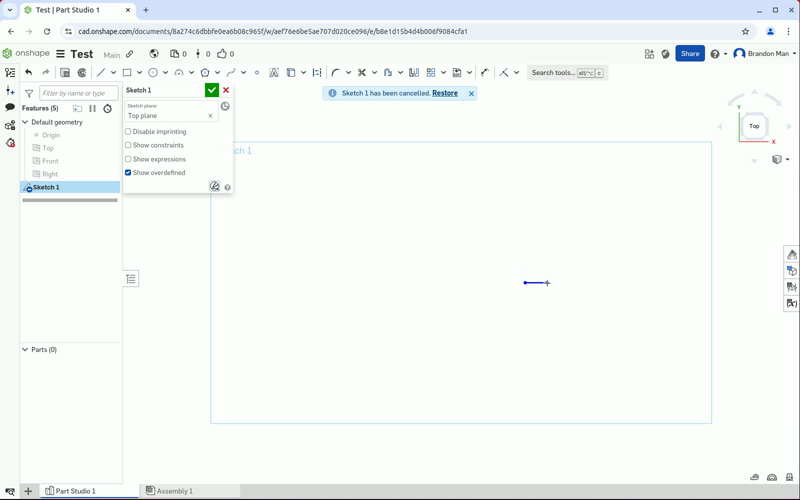
mouse_move(547, 282)
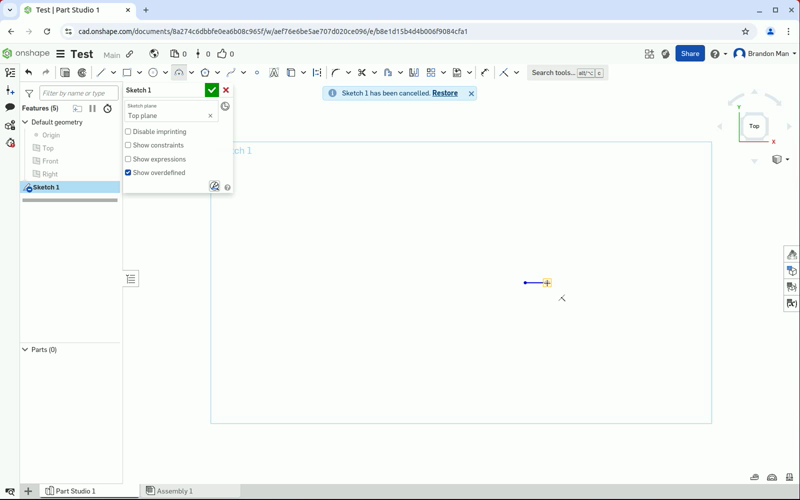
click(547, 282)
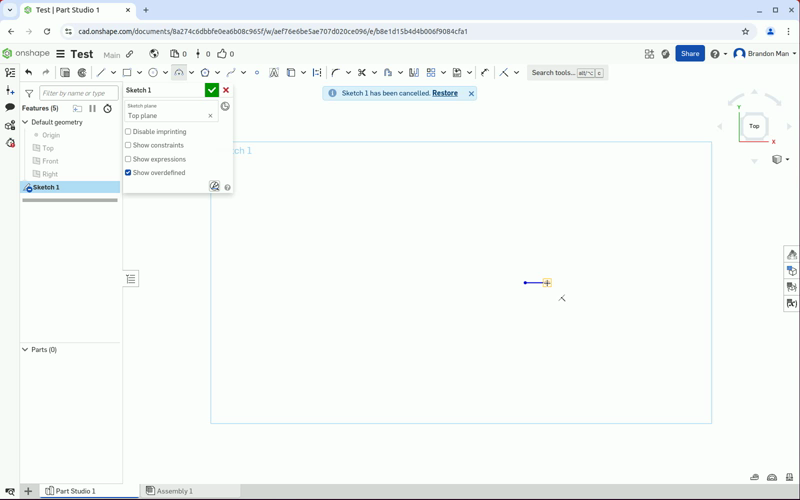
key_down(shift)
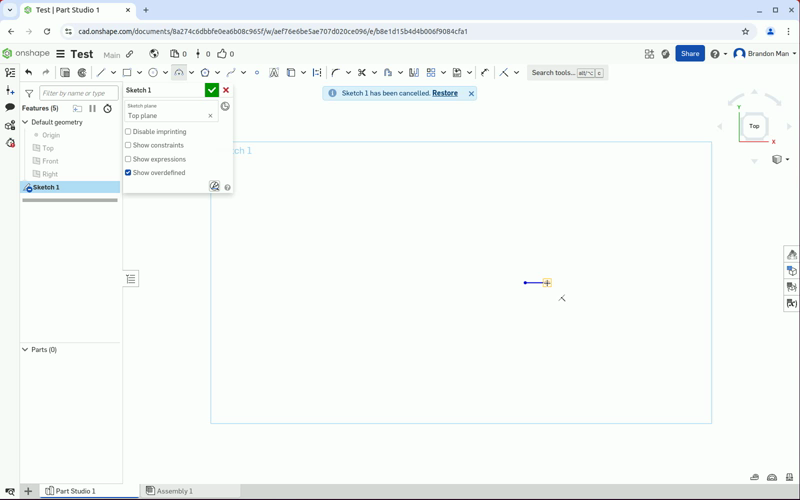
mouse_move(547, 228)
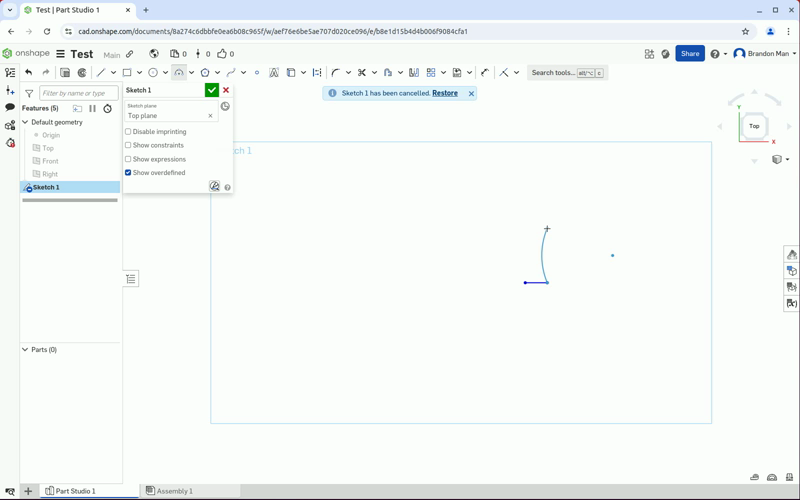
click(547, 228)
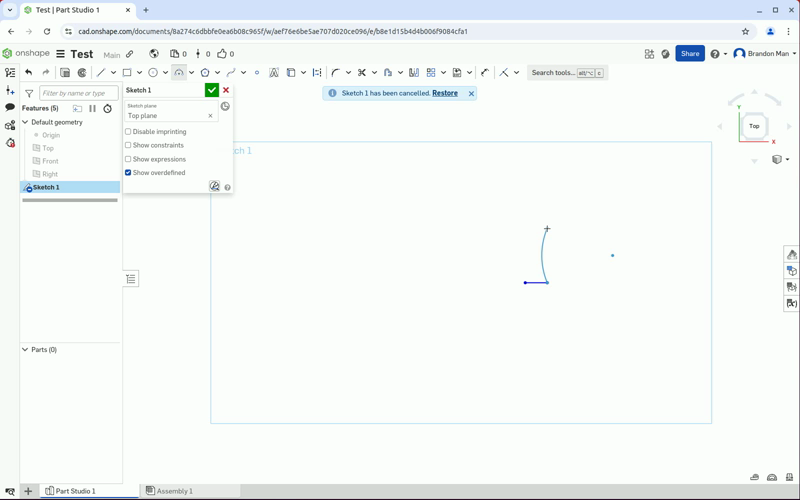
mouse_move(574, 255)
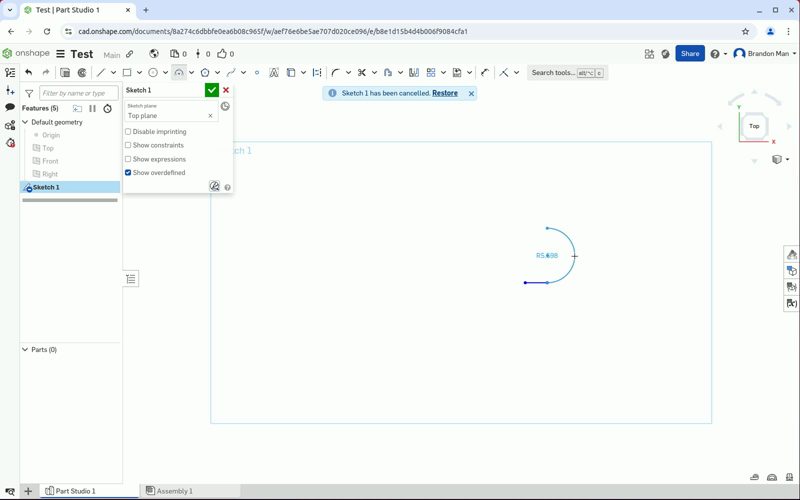
click(574, 255)
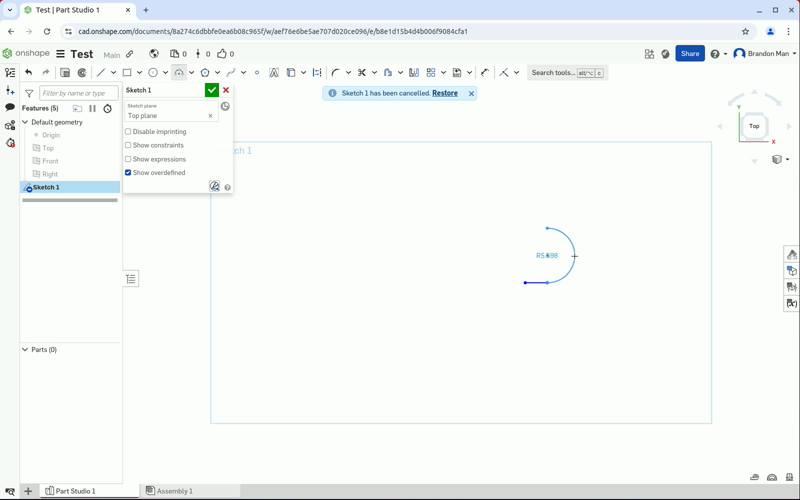
key_up(shift)
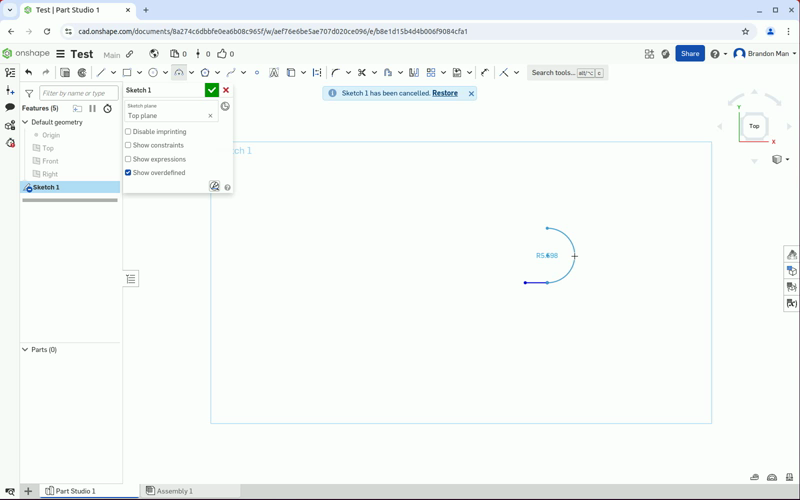
key(esc)
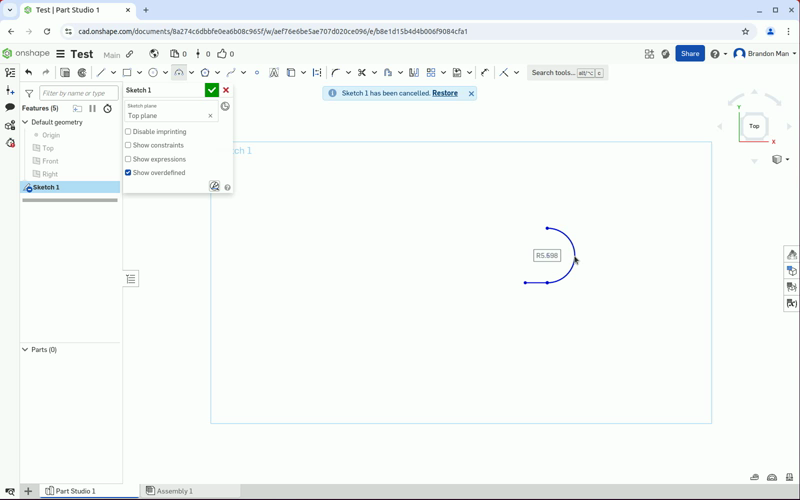
key(l)
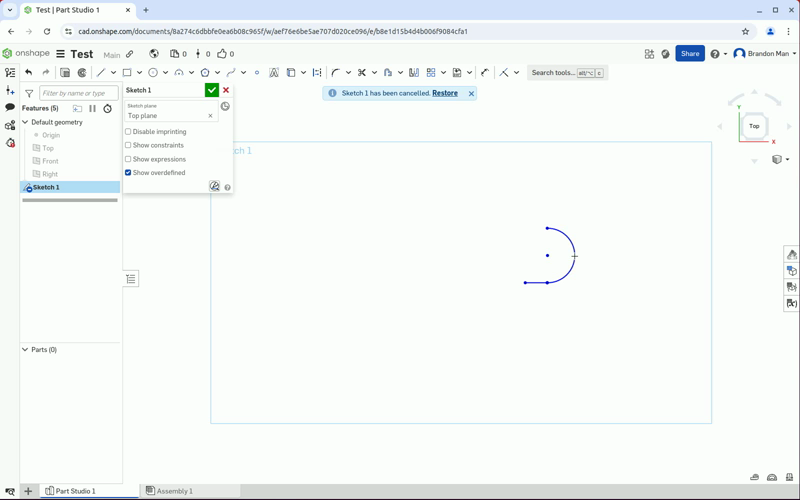
mouse_move(547, 228)
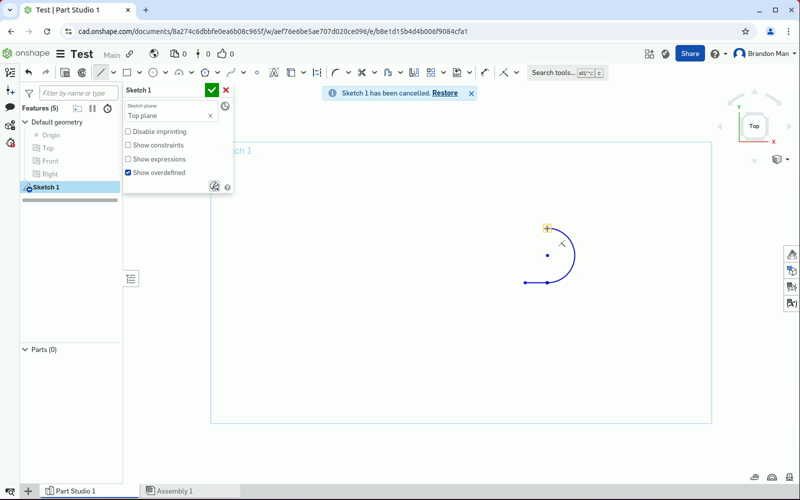
click(547, 228)
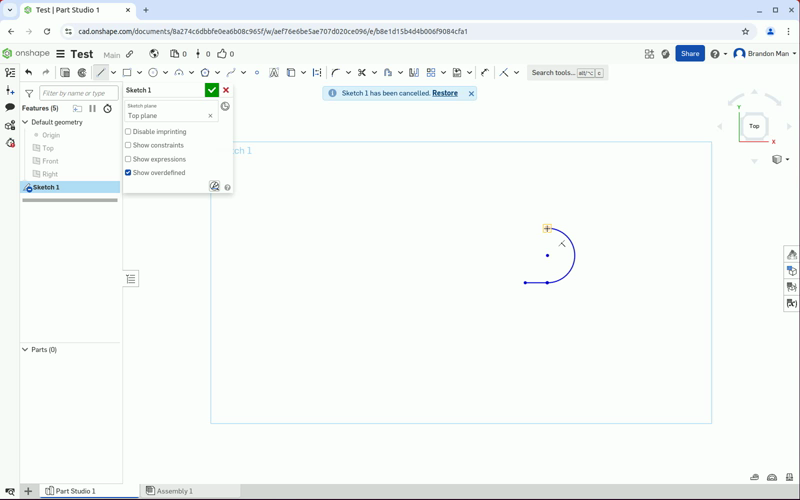
key_down(shift)
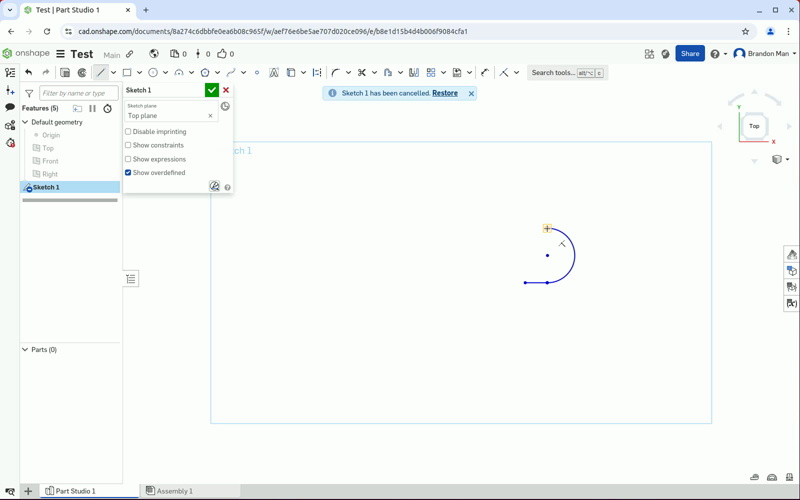
mouse_move(577, 228)
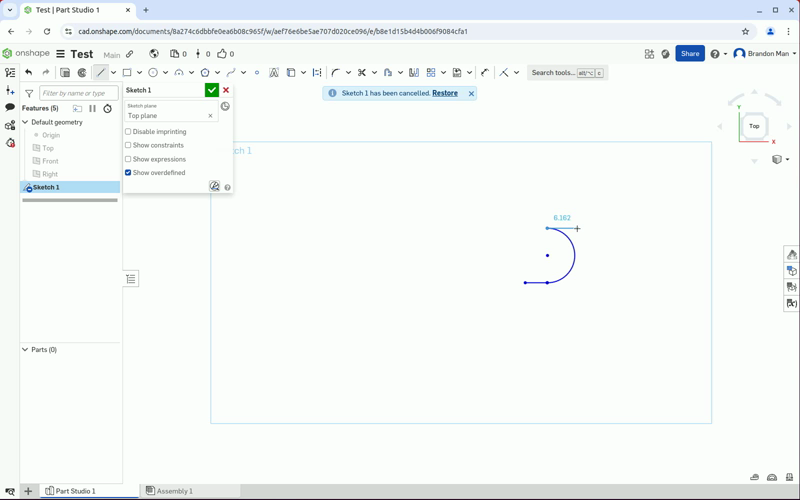
mouse_move(525, 228)
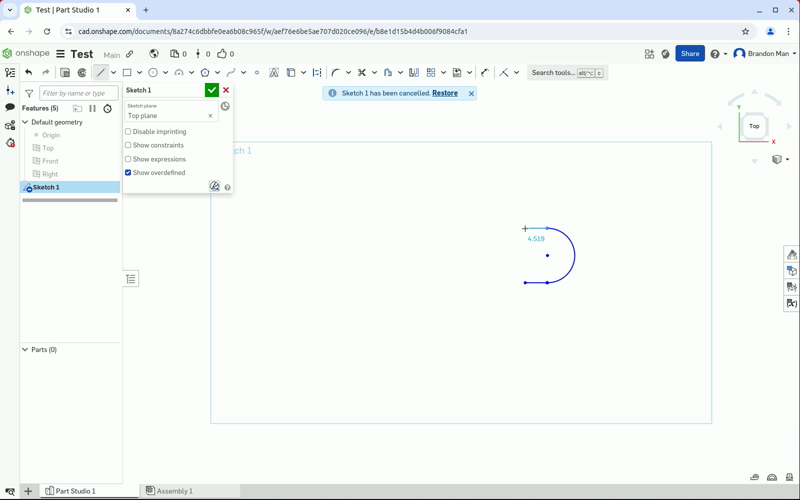
click(525, 228)
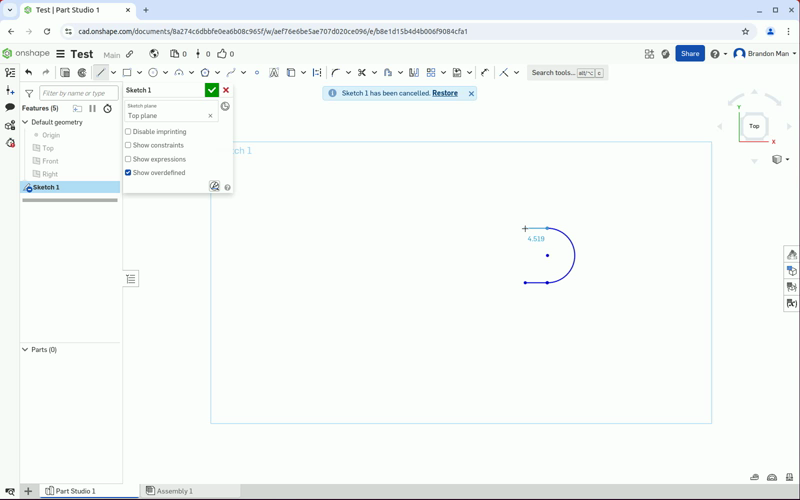
key_up(shift)
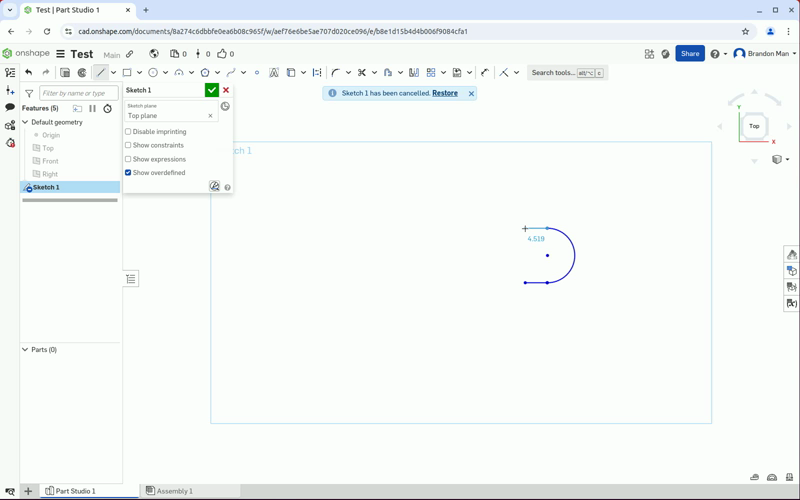
mouse_move(555, 228)
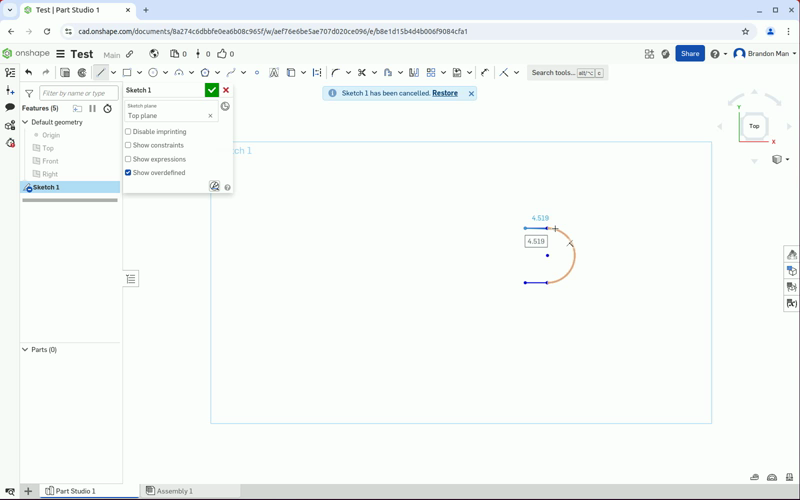
key_down(shift)
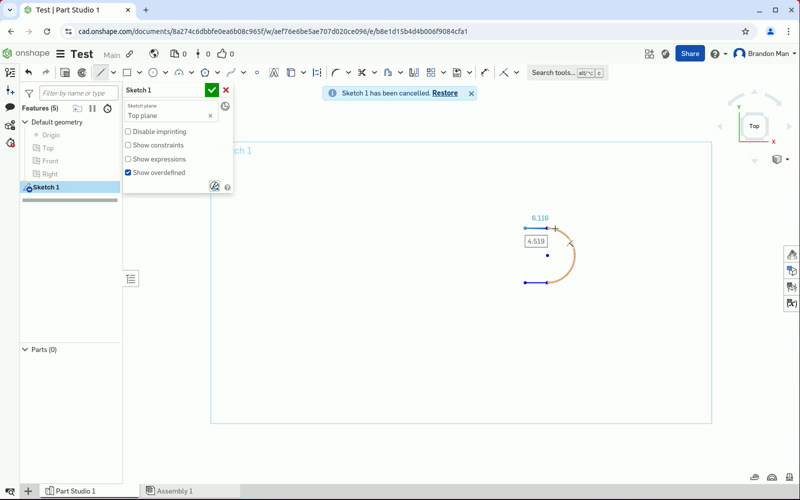
mouse_move(525, 282)
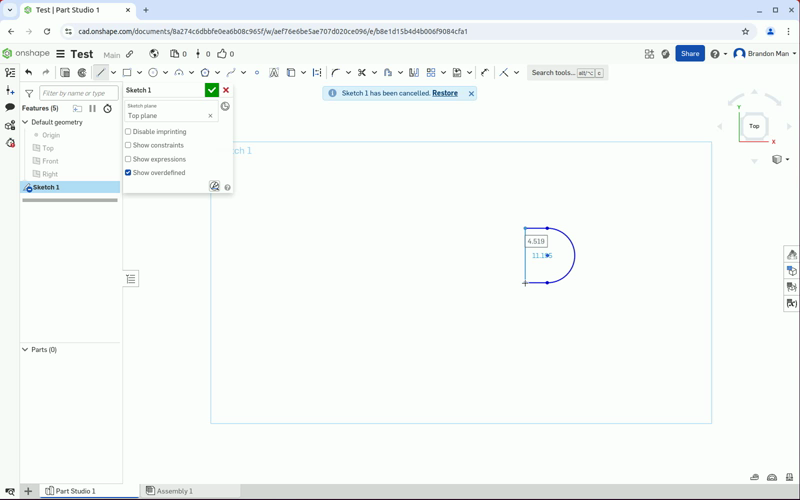
key_up(shift)
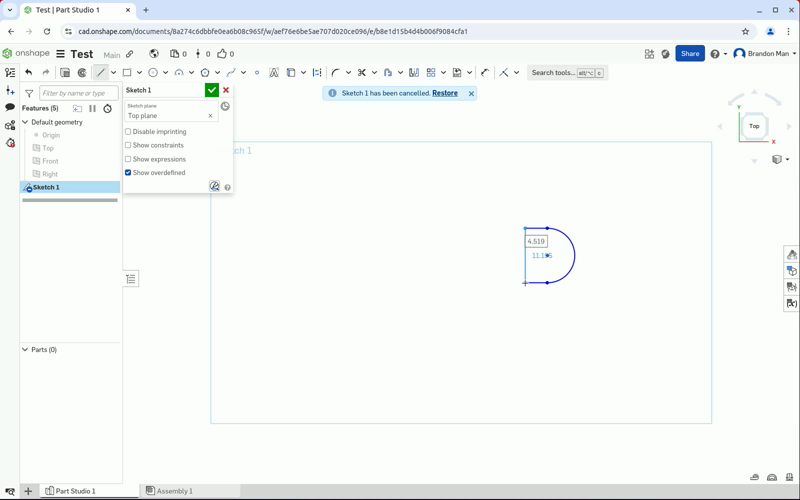
click(525, 282)
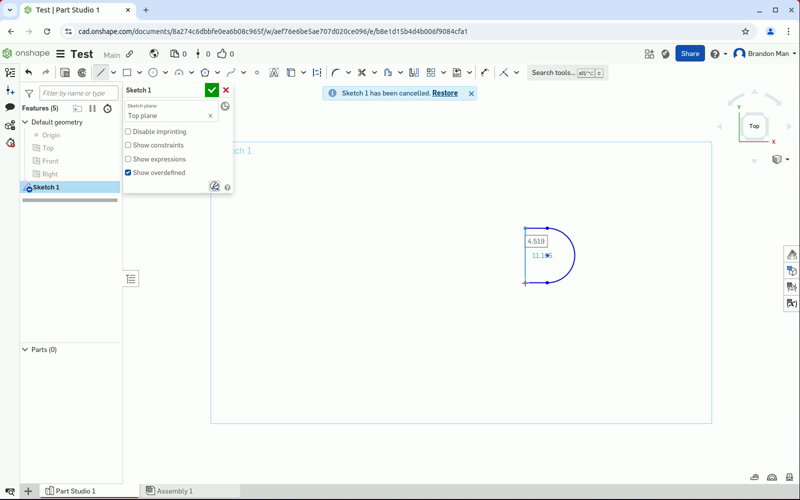
key(esc)
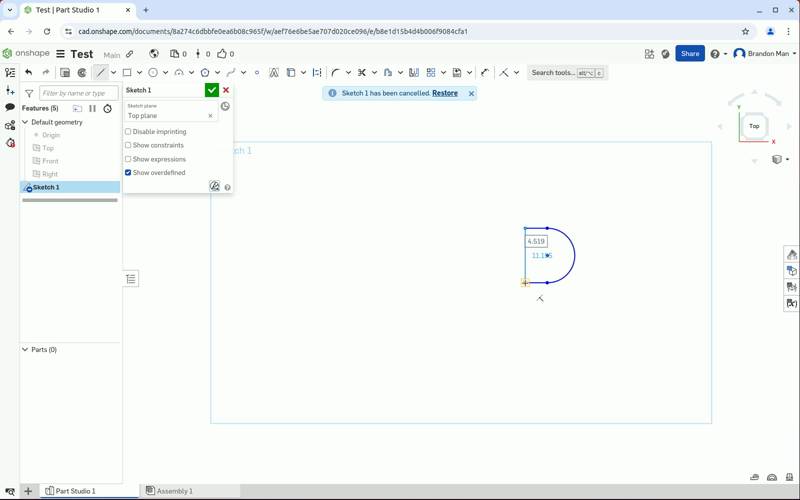
key(c)
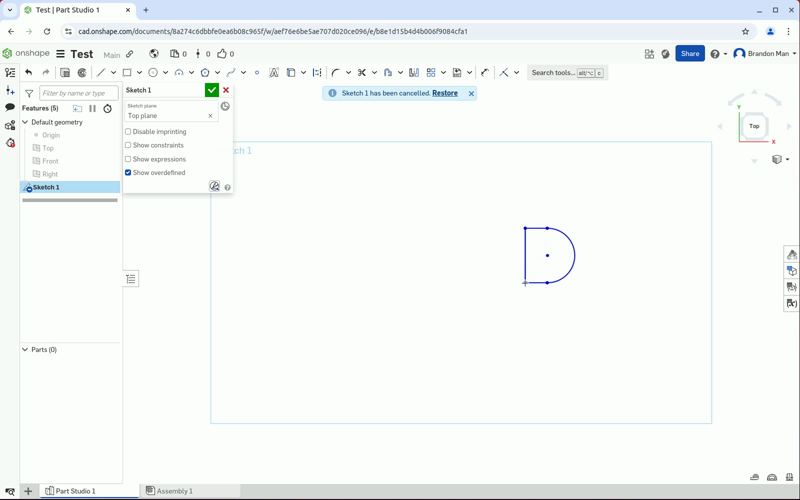
key_down(shift)
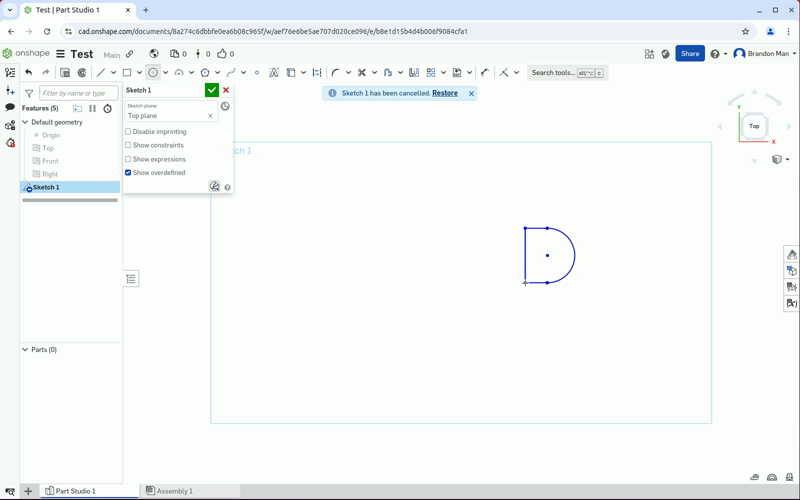
mouse_move(547, 255)
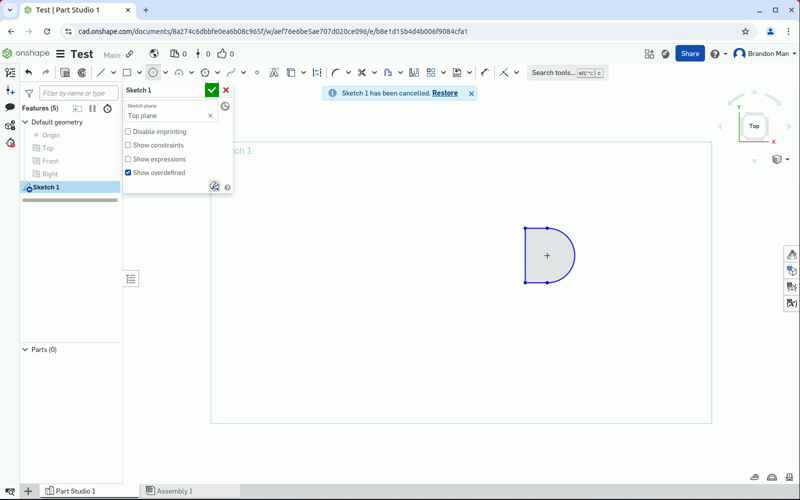
click(547, 255)
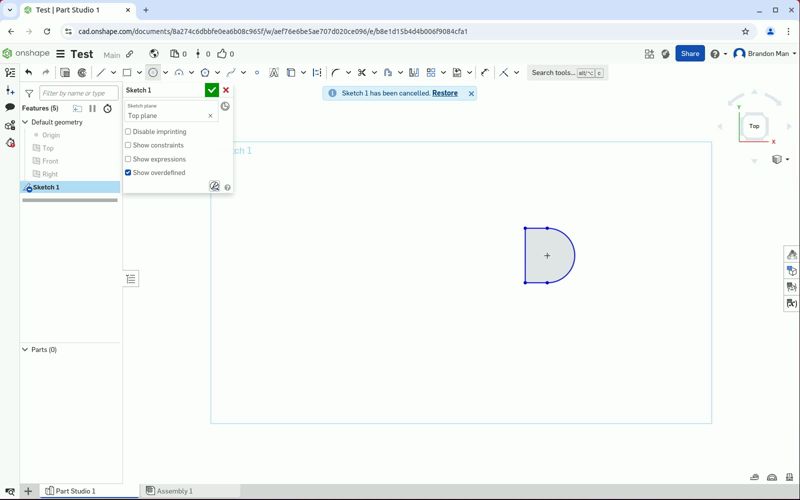
key_up(shift)
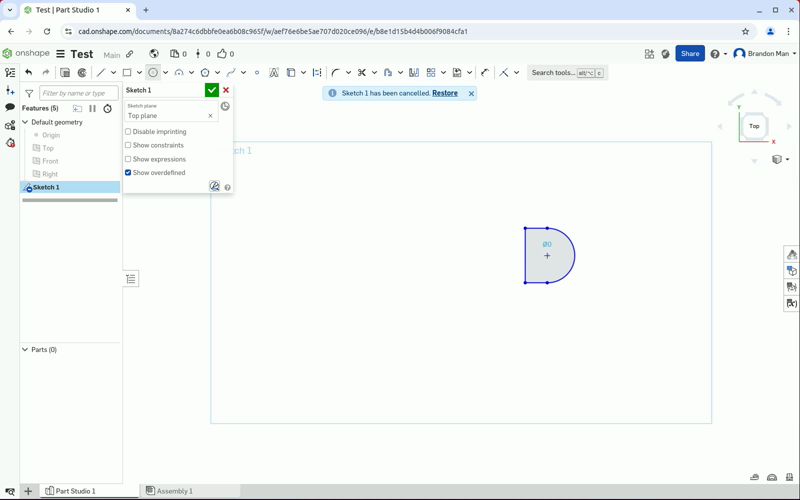
mouse_move(561, 255)
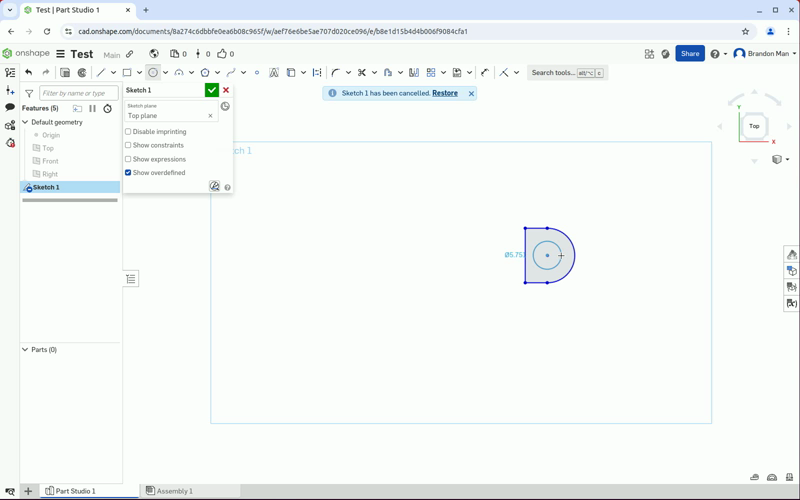
click(561, 255)
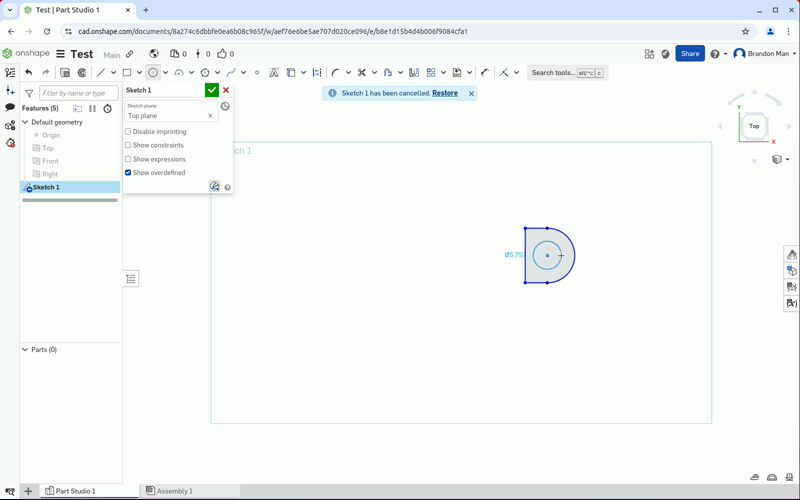
key(esc)
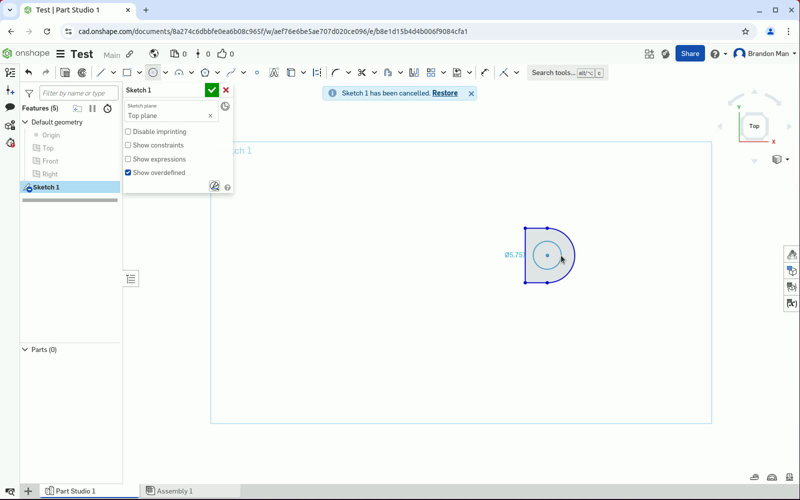
mouse_move(536, 243)
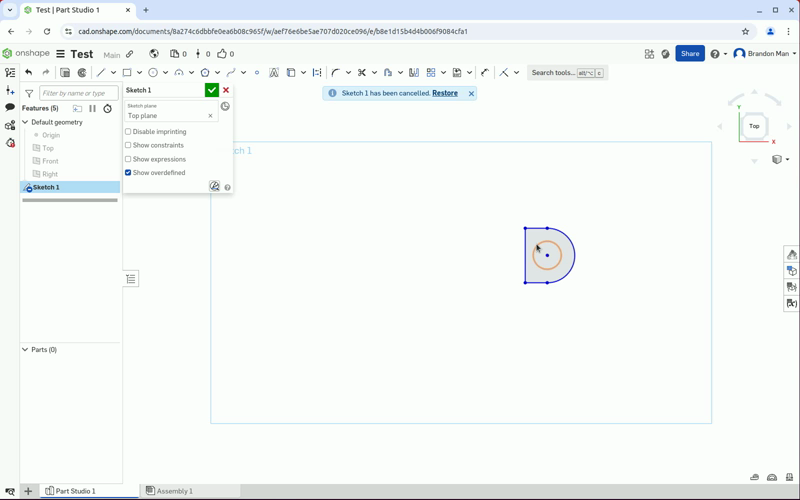
scroll(6)
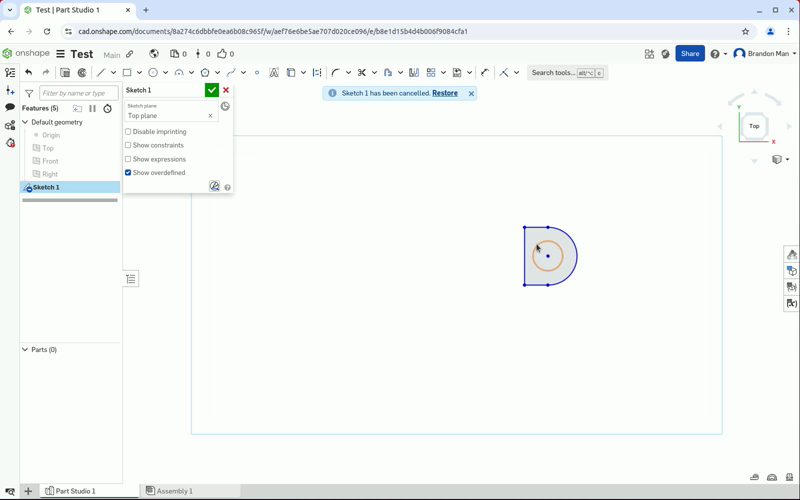
scroll(6)
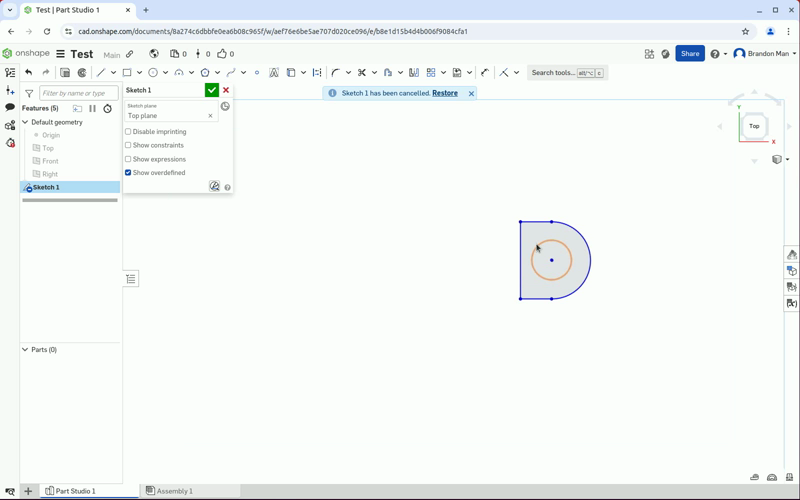
scroll(6)
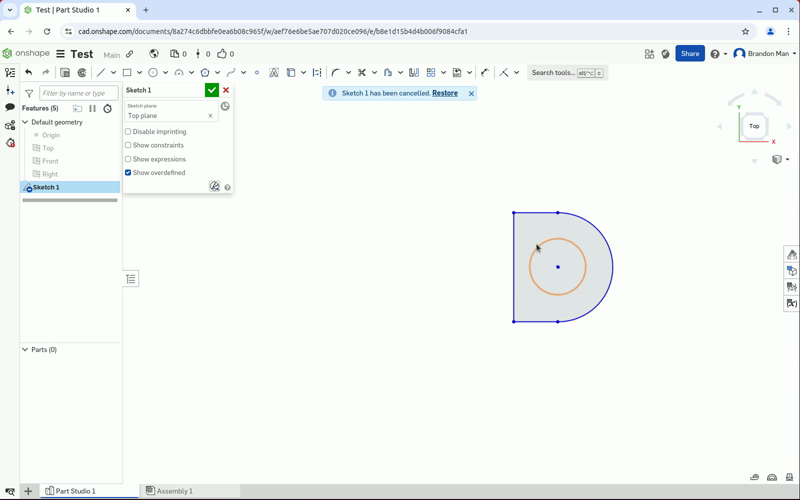
scroll(6)
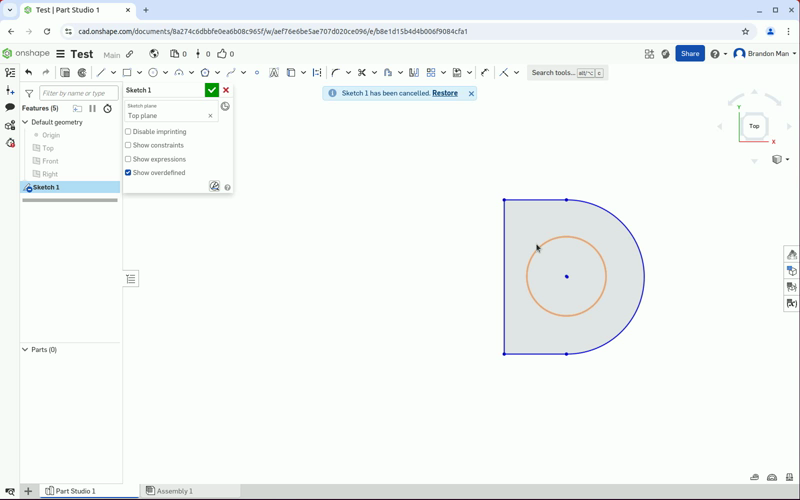
scroll(6)
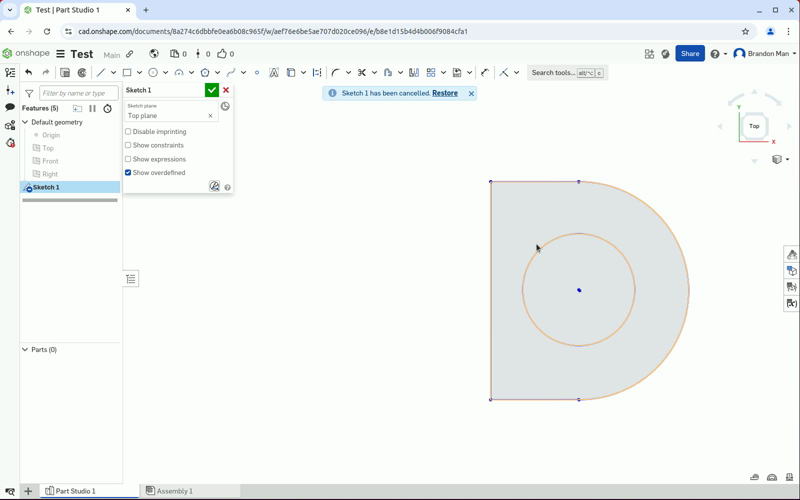
scroll(6)
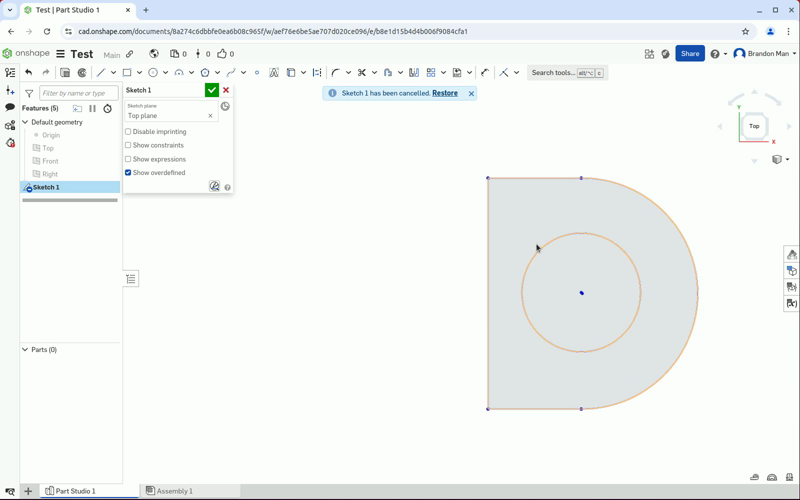
scroll(6)
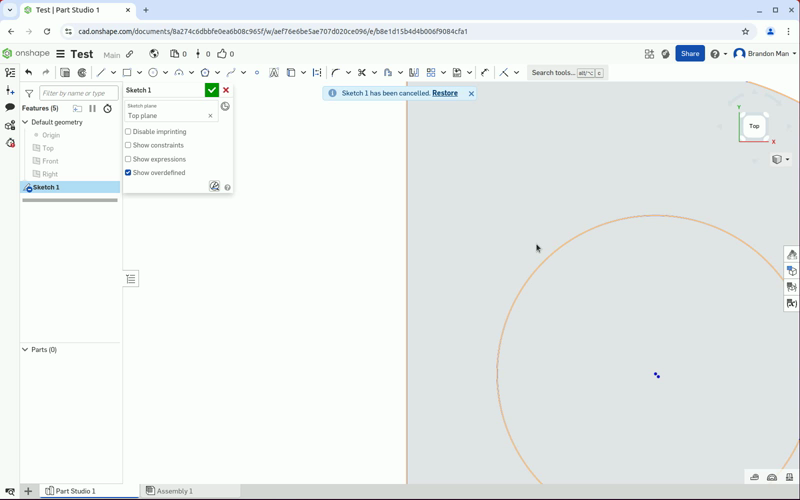
click(536, 243)
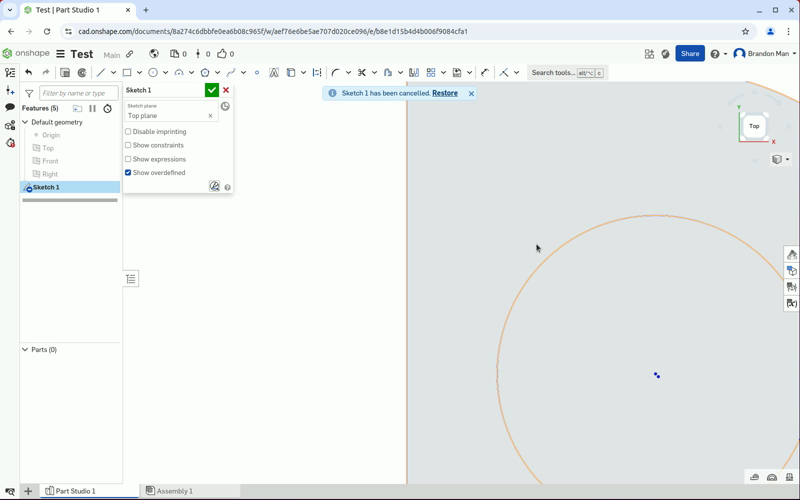
scroll(-6)
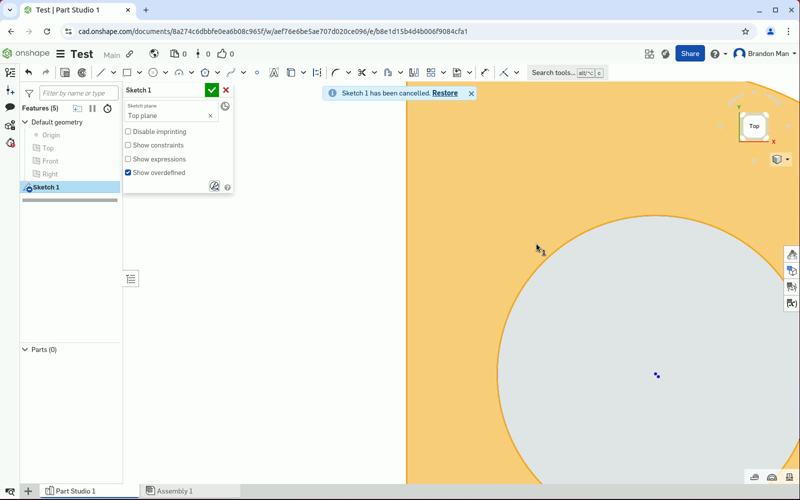
scroll(-6)
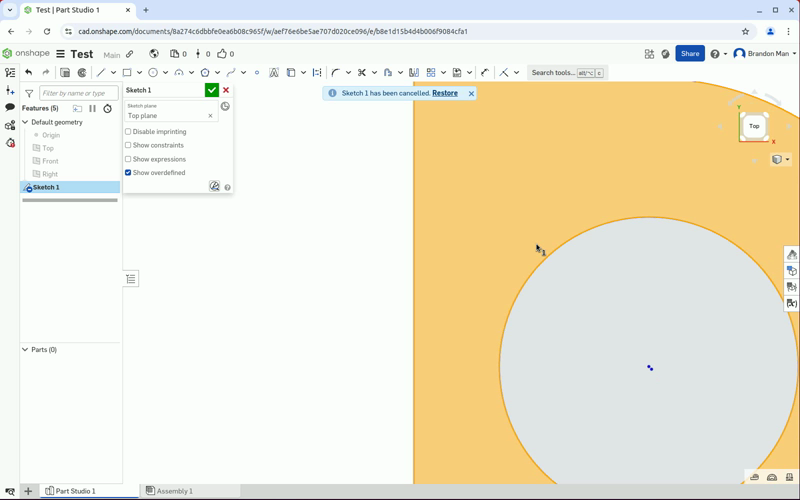
scroll(-6)
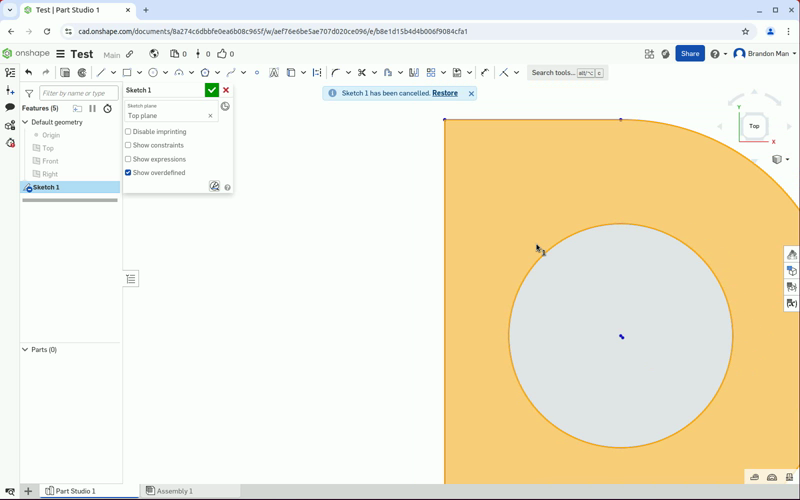
scroll(-6)
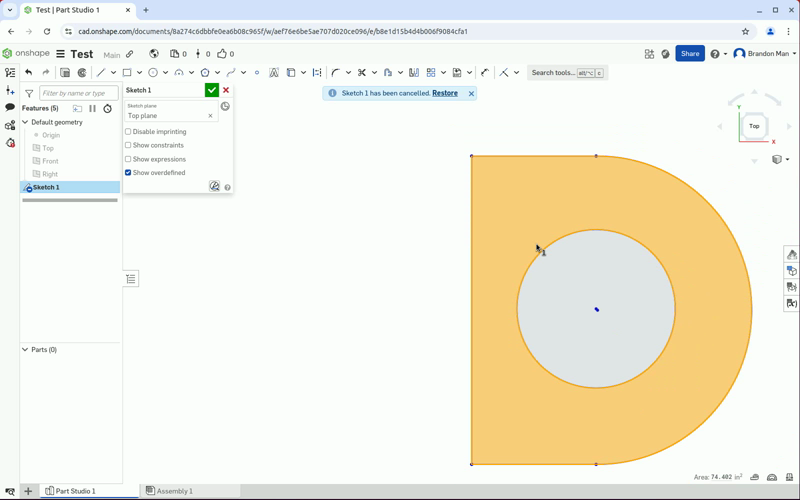
scroll(-6)
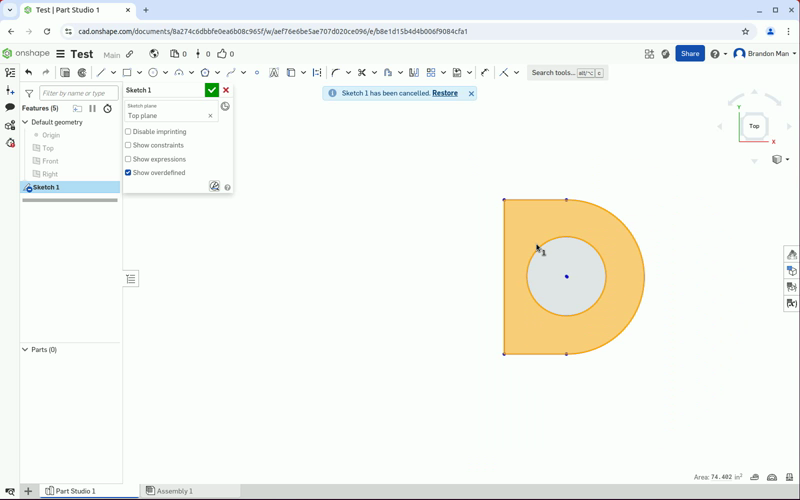
scroll(-6)
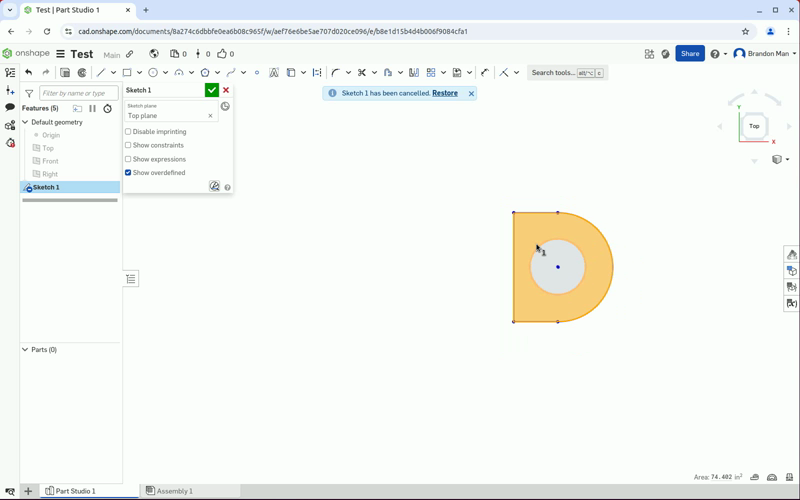
scroll(-6)
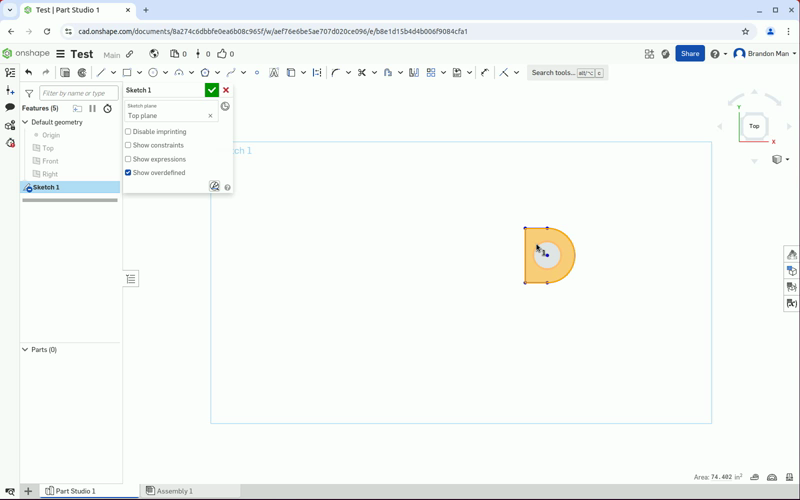
mouse_move(73, 352)
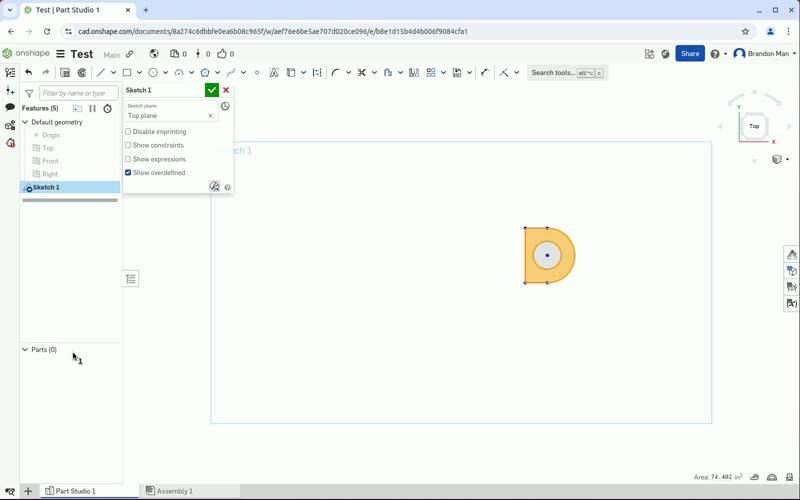
key(shift+y)
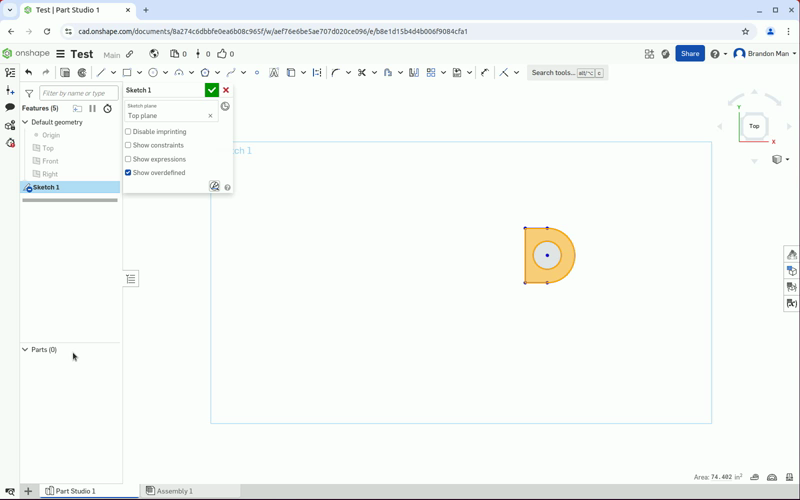
key(shift+e)
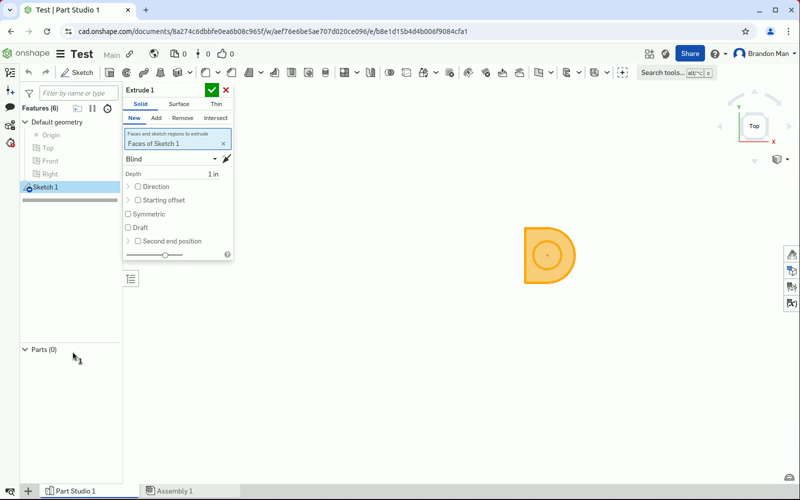
mouse_move(143, 106)
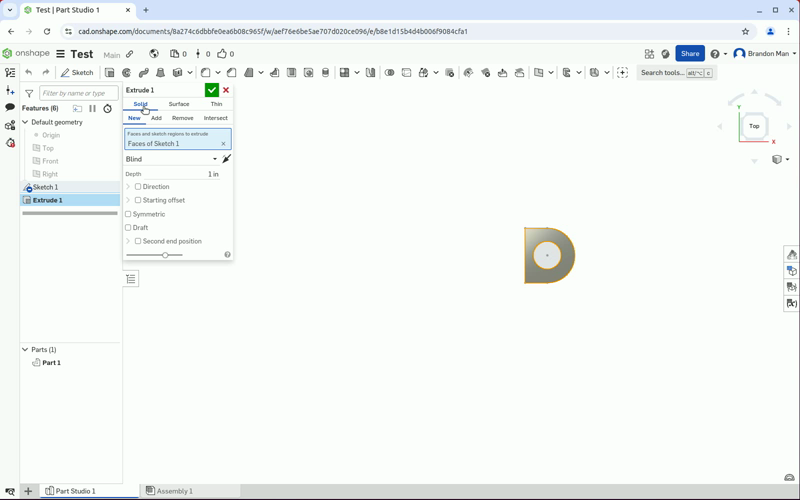
click(143, 106)
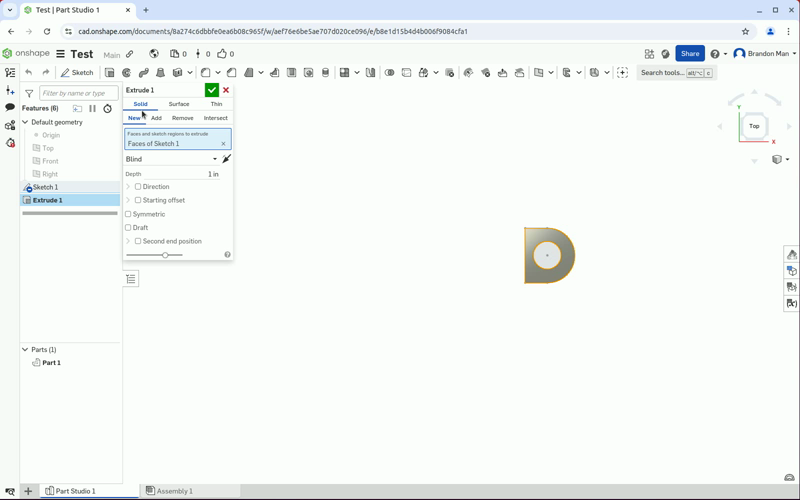
mouse_move(137, 120)
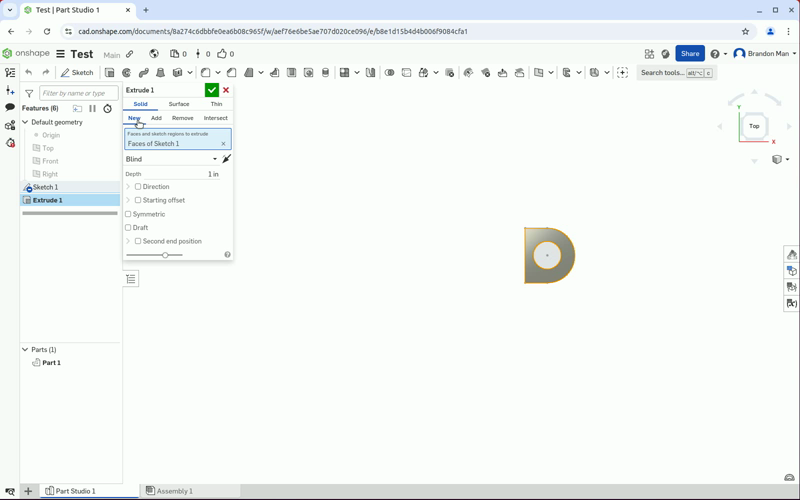
click(137, 120)
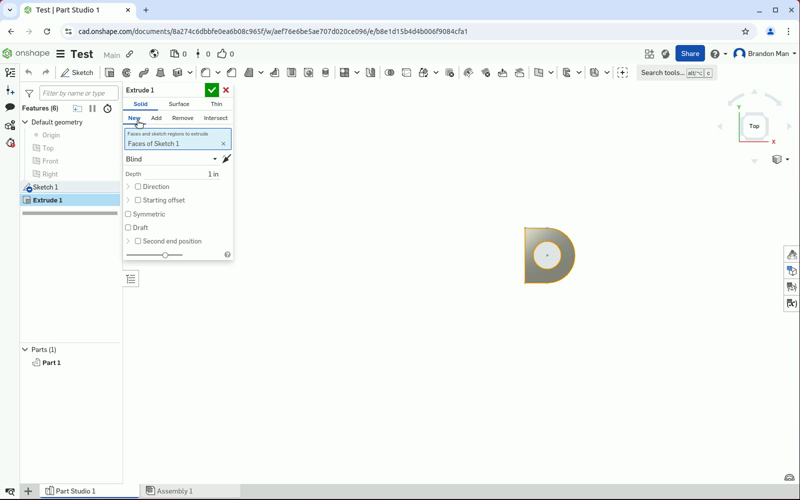
key(tab, 4)
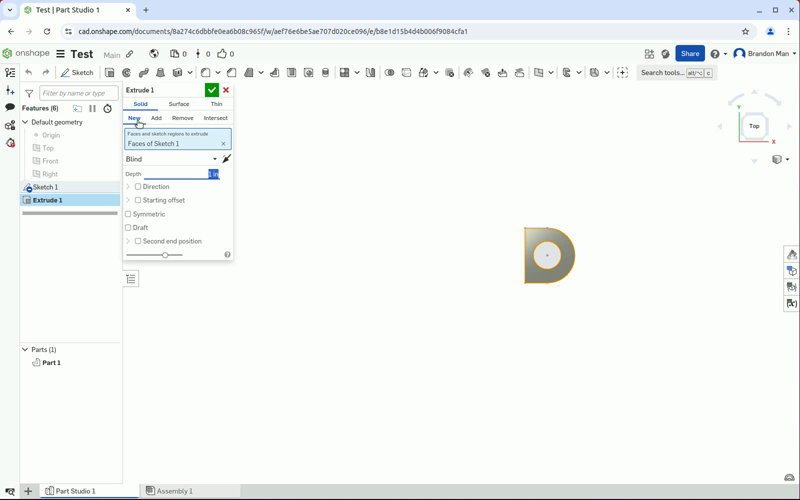
text(4.333)
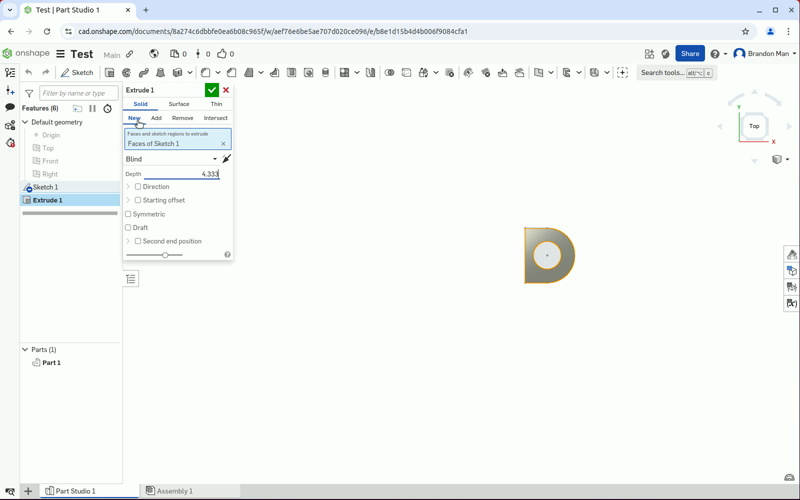
key(enter)
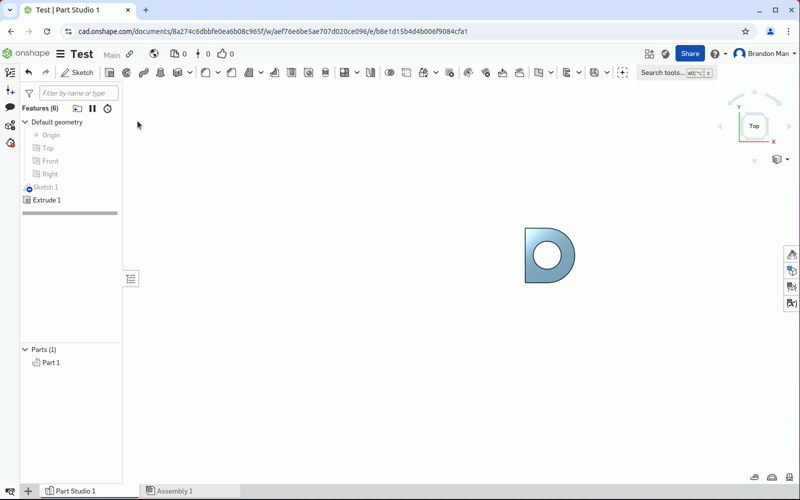
key(shift+h)
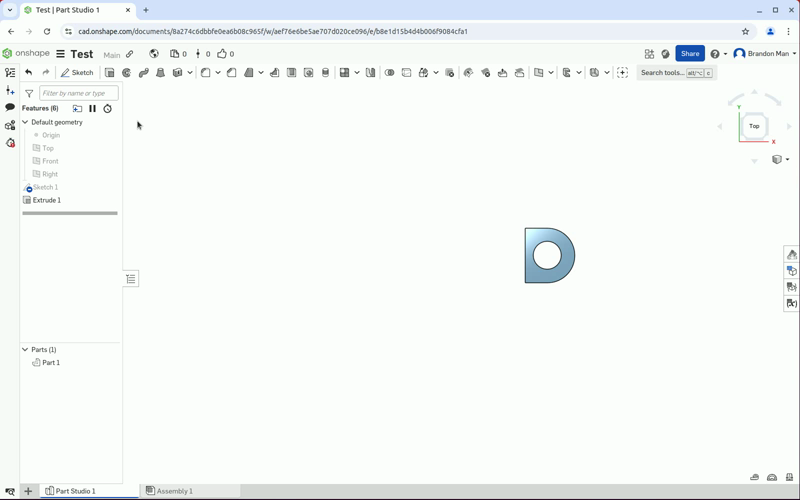
key(shift+h)
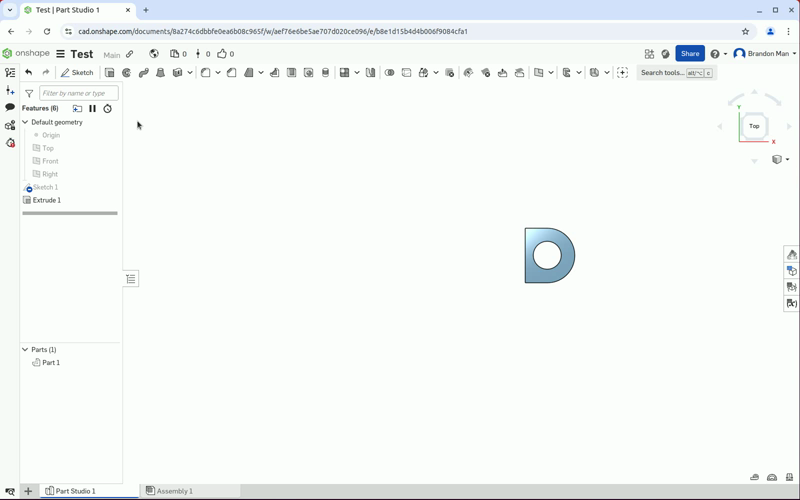
mouse_move(73, 189)
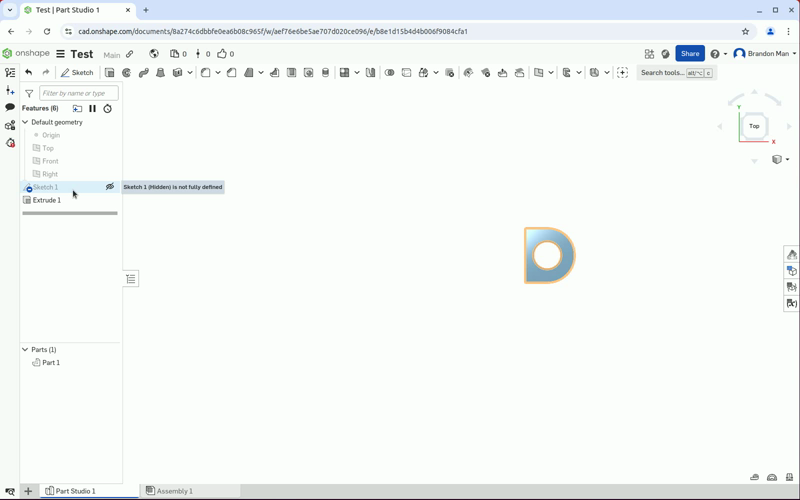
click(73, 189)
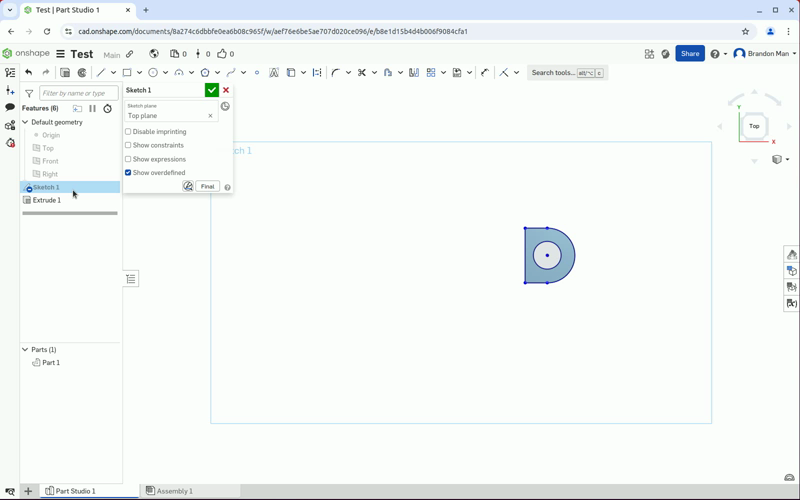
mouse_move(229, 92)
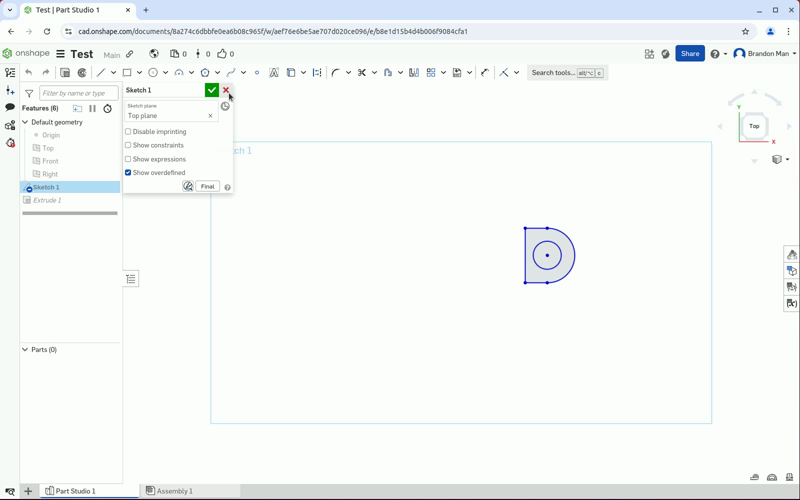
click(229, 92)
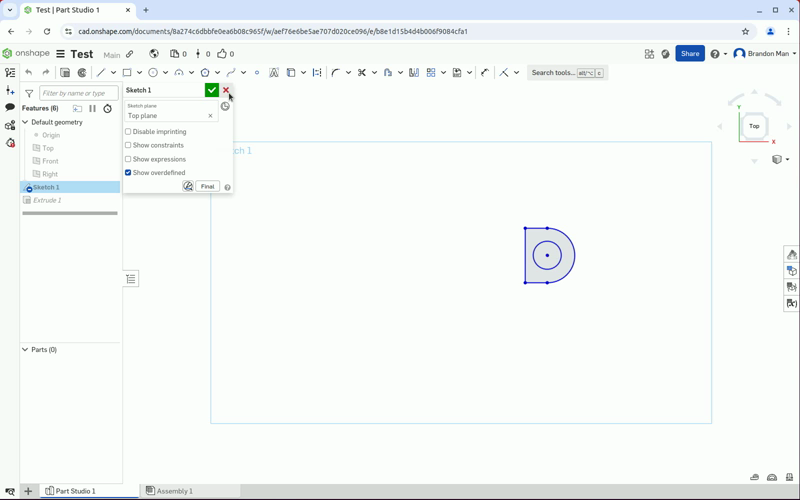
key(shift+s)
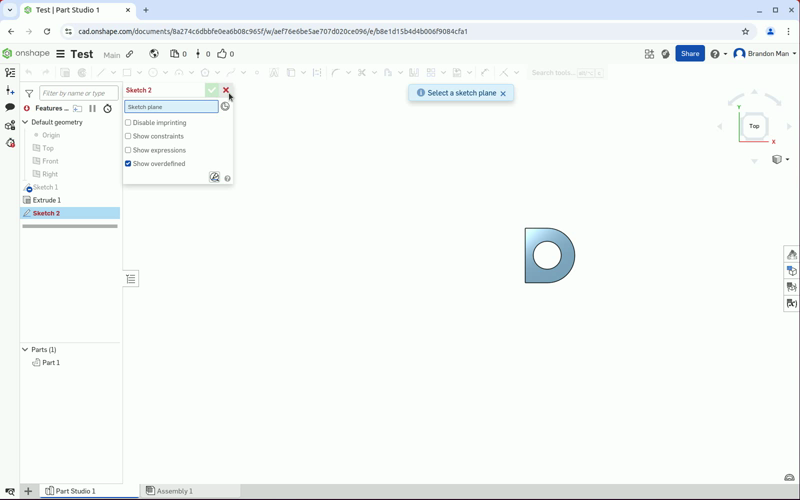
mouse_move(73, 150)
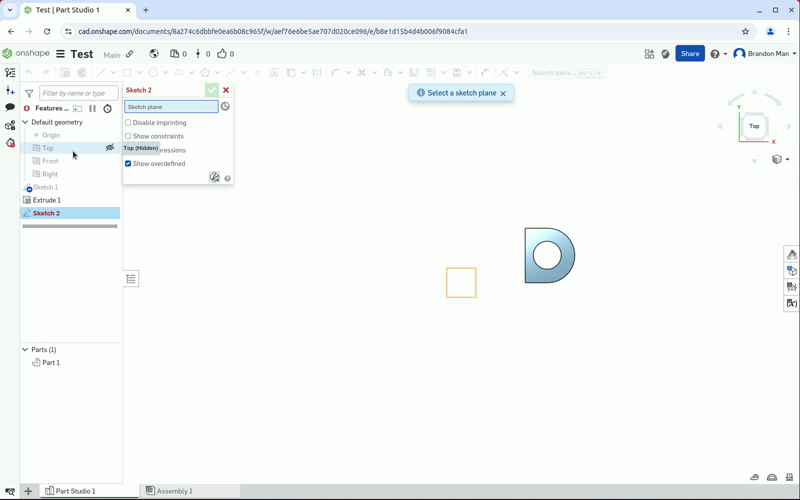
click(73, 150)
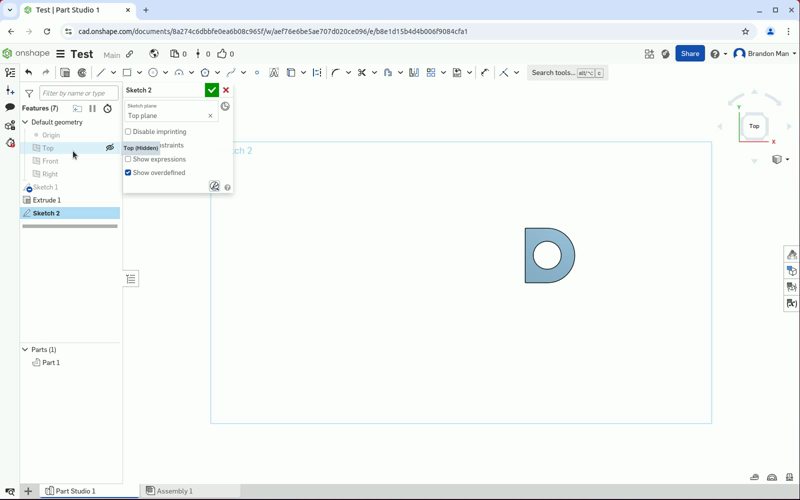
mouse_move(73, 352)
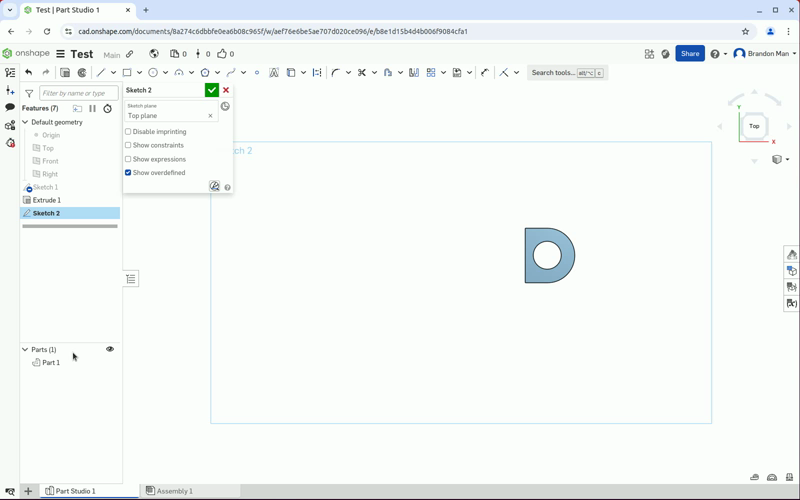
key(y)
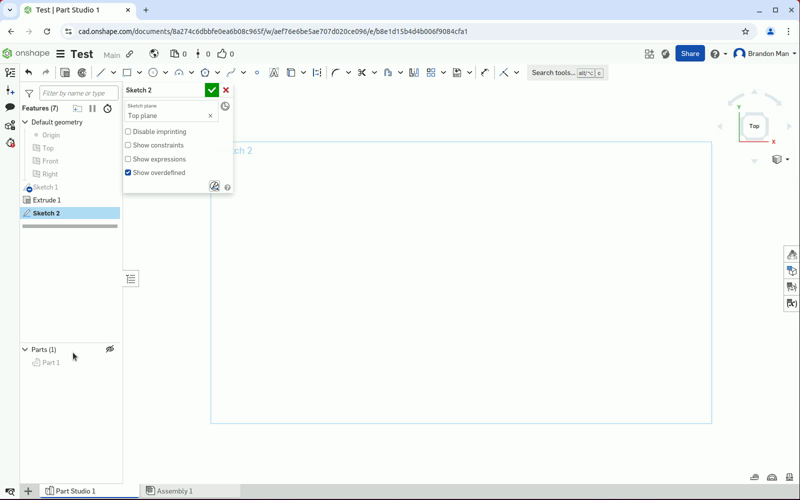
key(c)
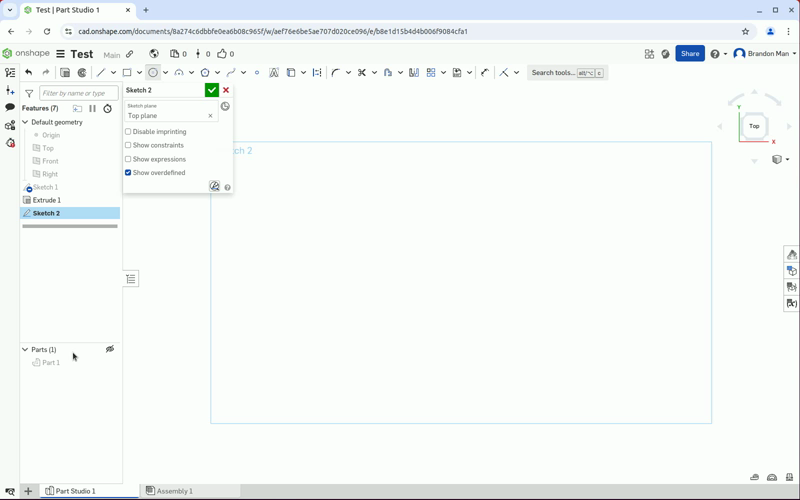
key_down(shift)
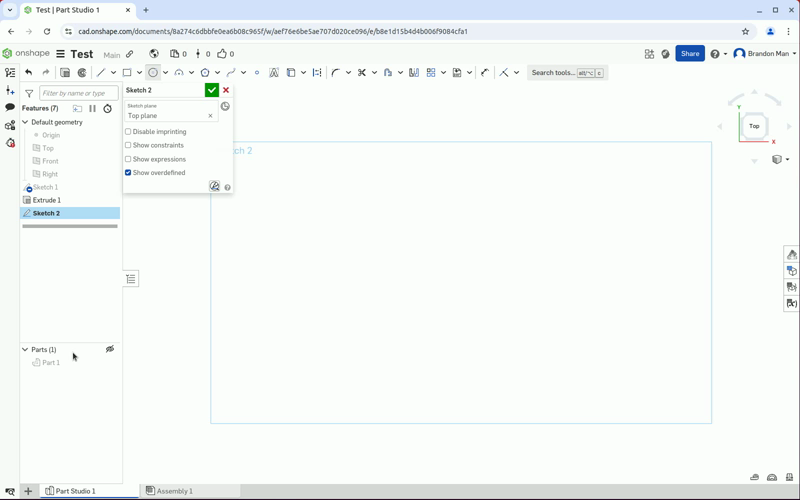
mouse_move(461, 255)
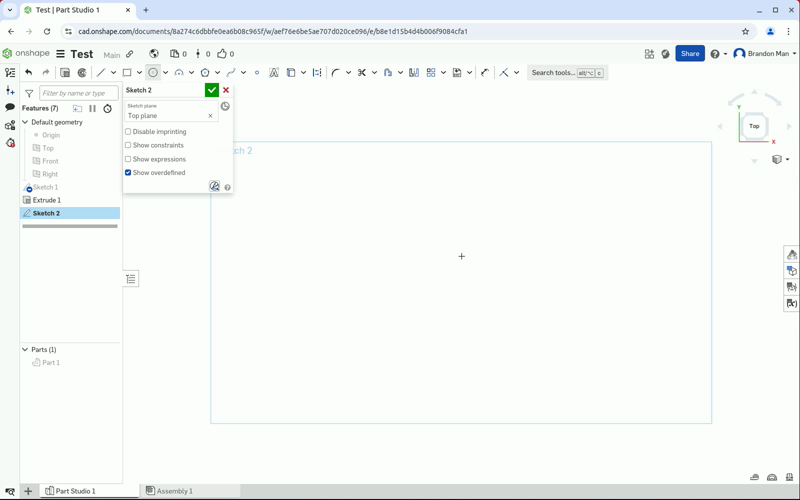
click(461, 255)
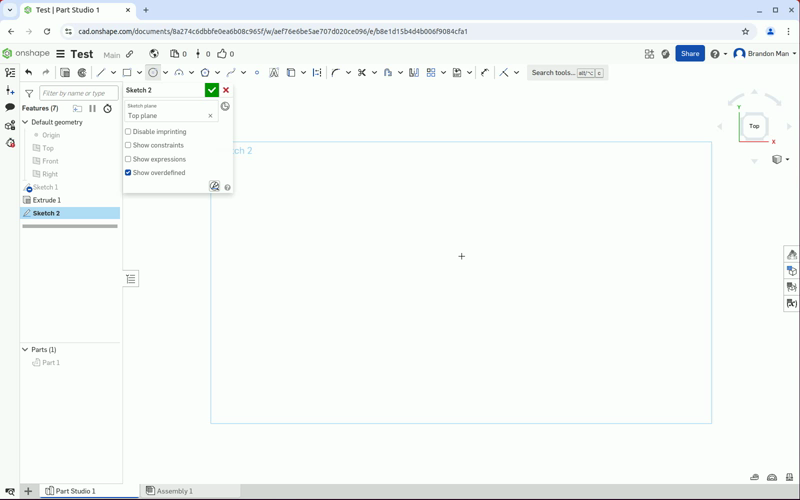
key_up(shift)
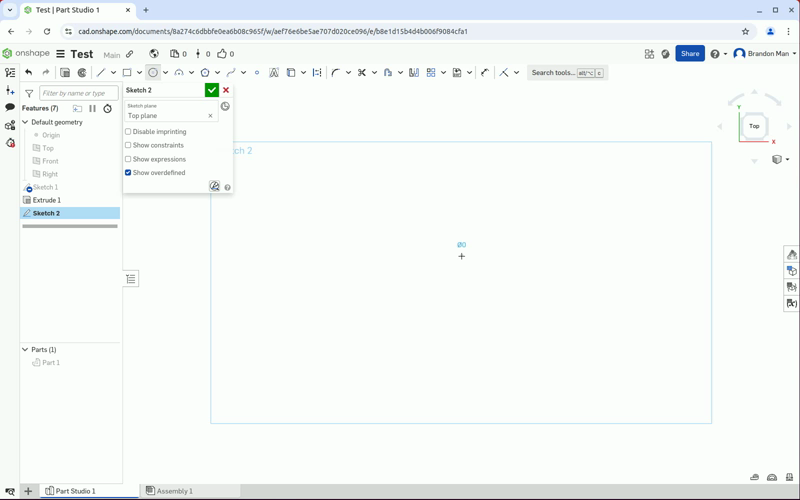
mouse_move(475, 255)
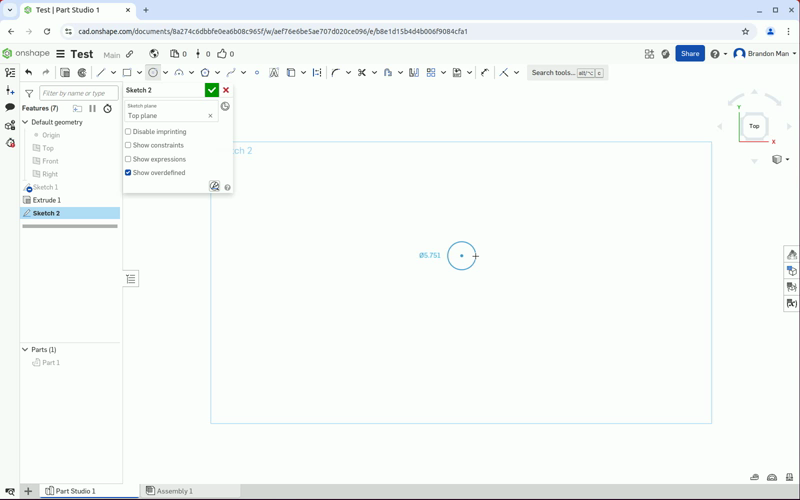
click(475, 255)
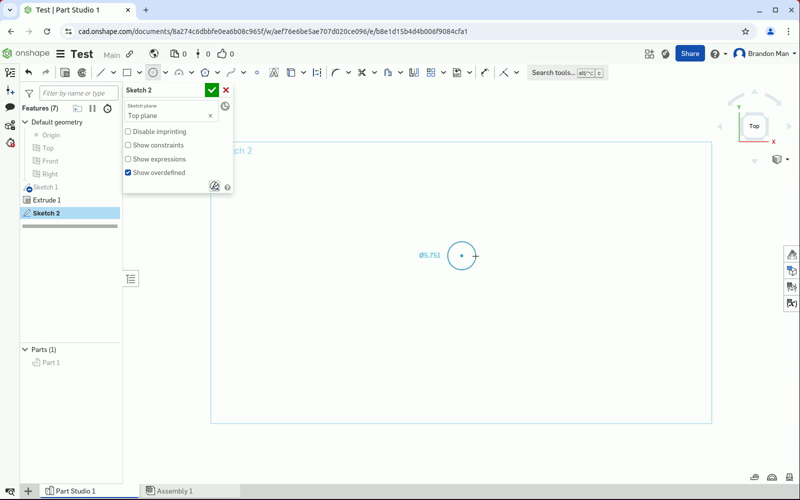
key(esc)
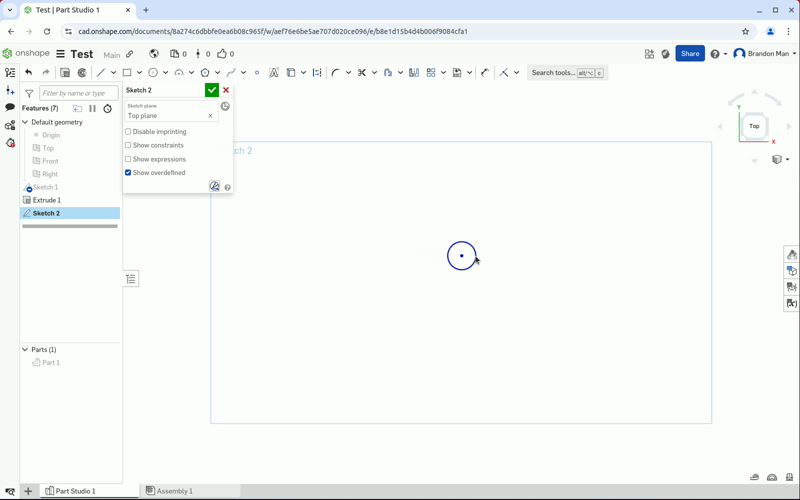
key(l)
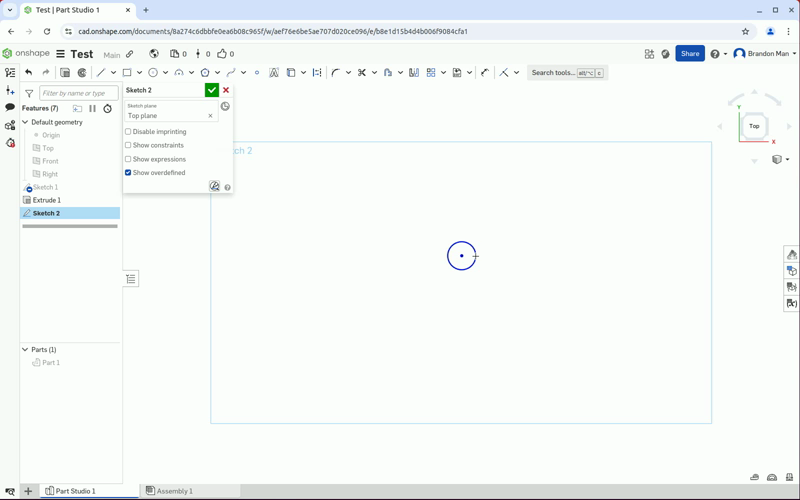
key_down(shift)
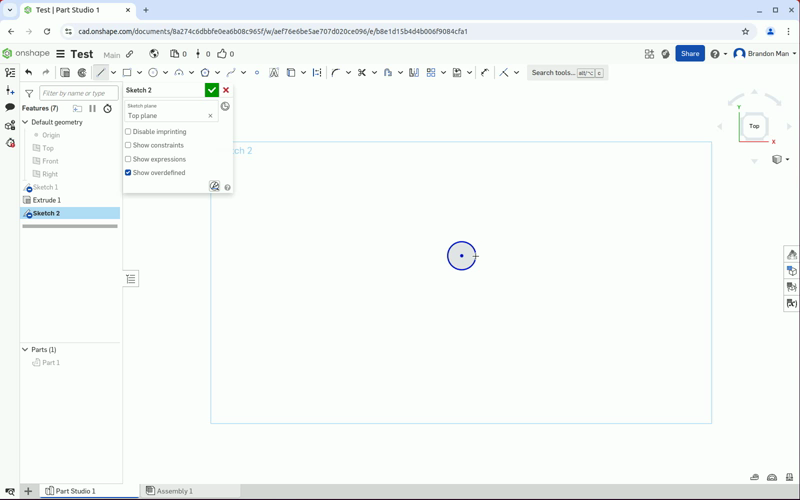
mouse_move(461, 282)
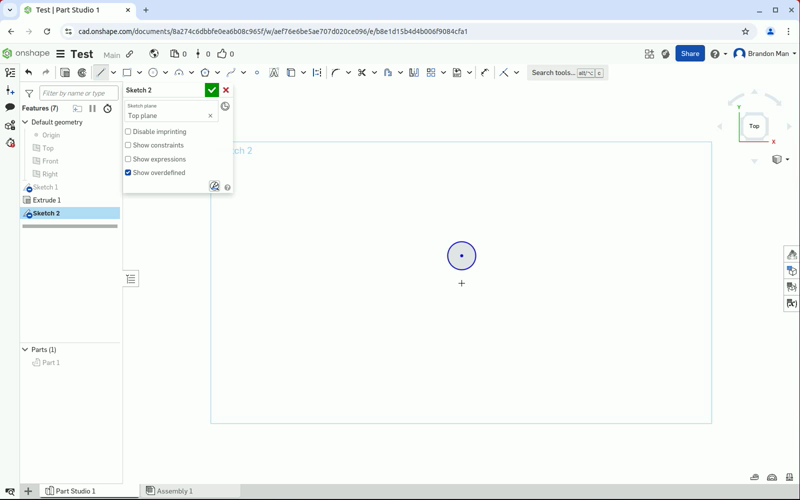
click(461, 282)
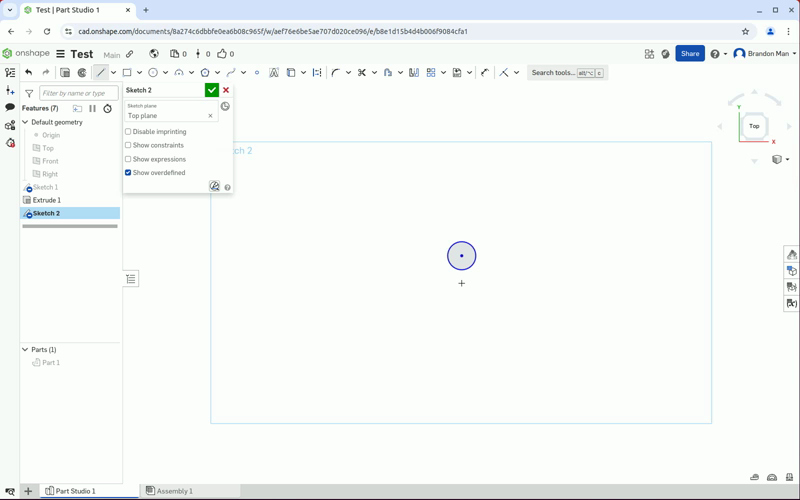
key_up(shift)
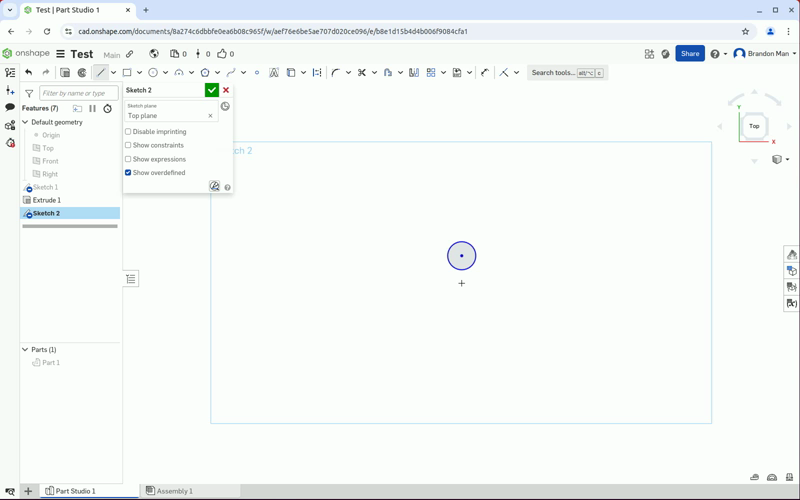
key_down(shift)
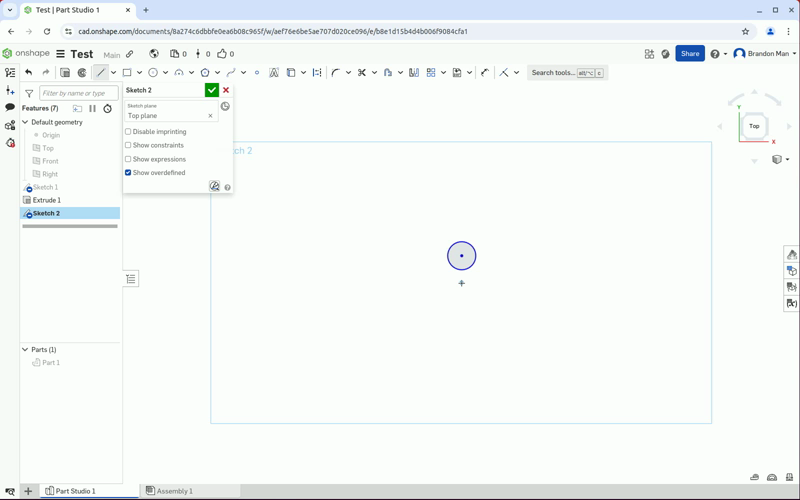
mouse_move(491, 282)
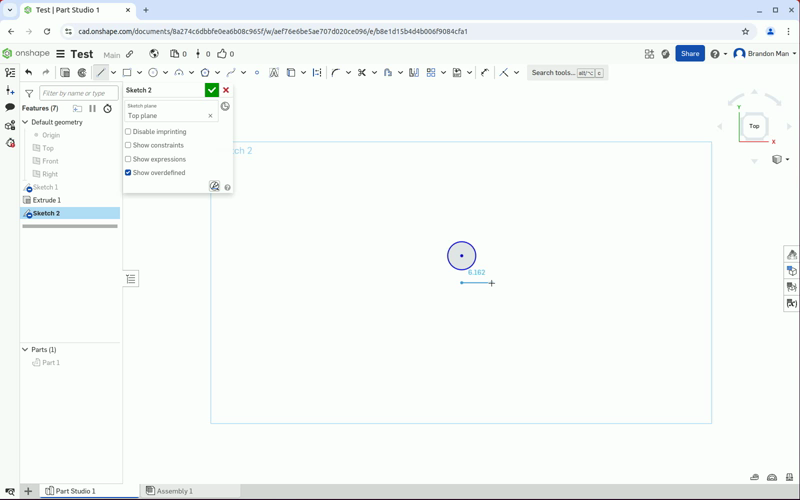
mouse_move(483, 282)
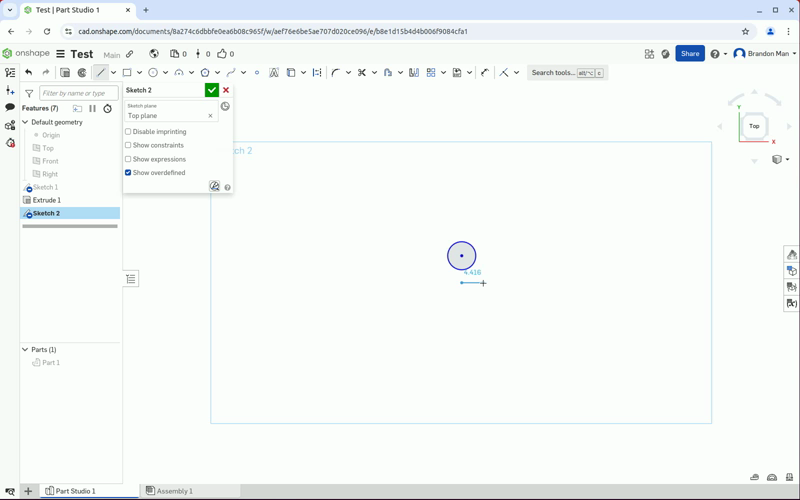
click(483, 282)
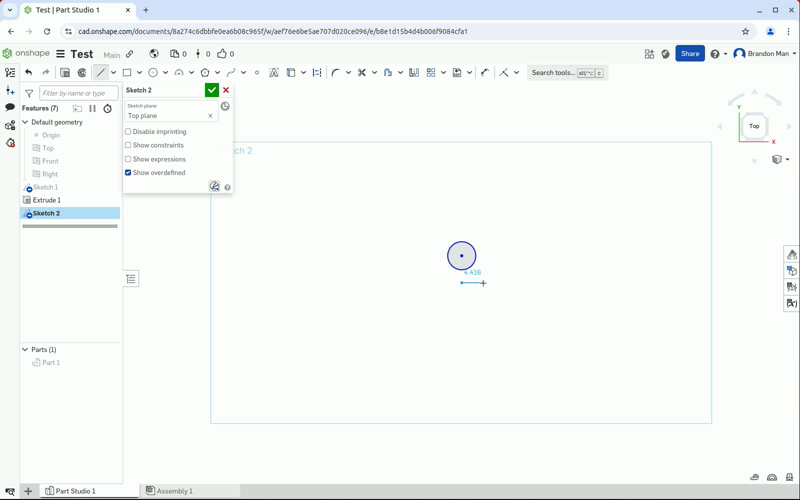
key_up(shift)
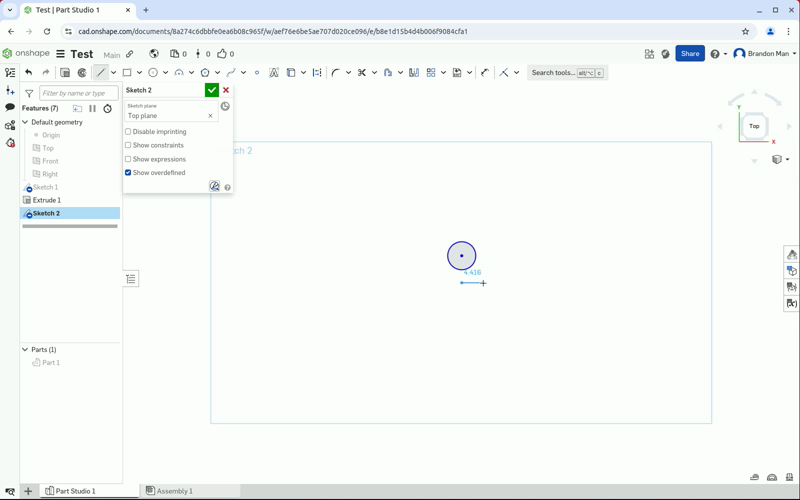
key_down(shift)
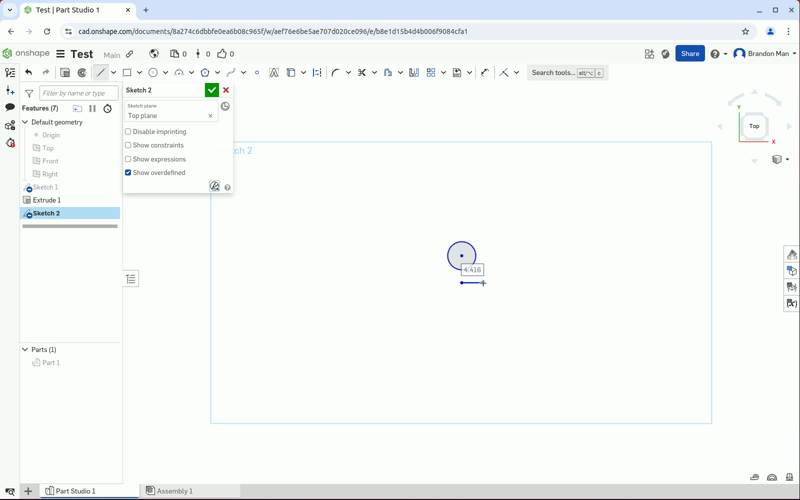
mouse_move(513, 282)
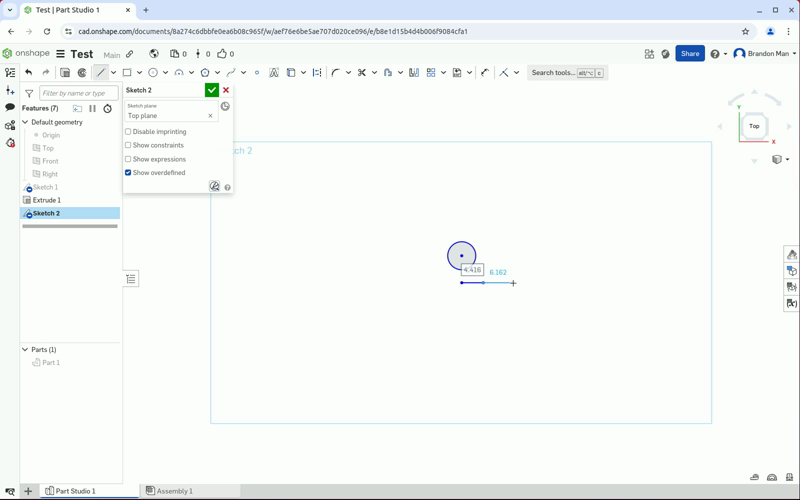
mouse_move(483, 228)
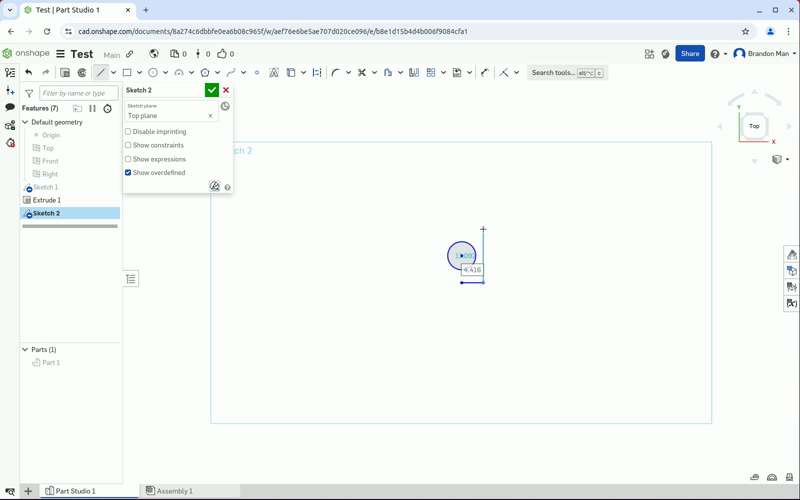
click(483, 228)
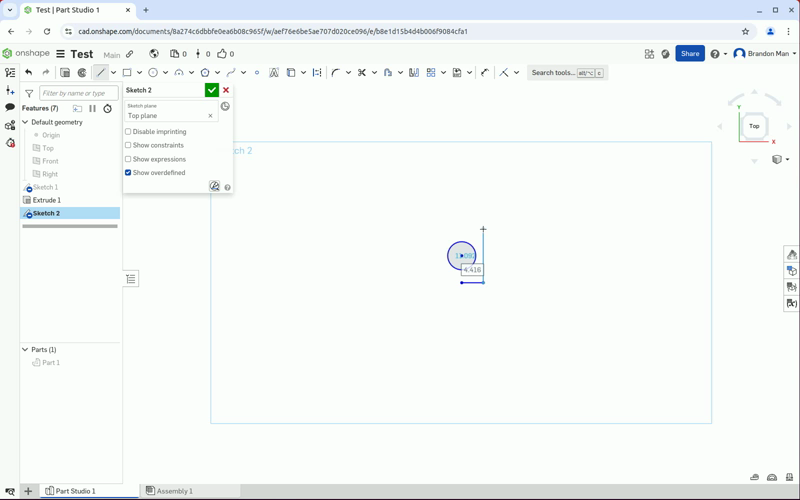
key_up(shift)
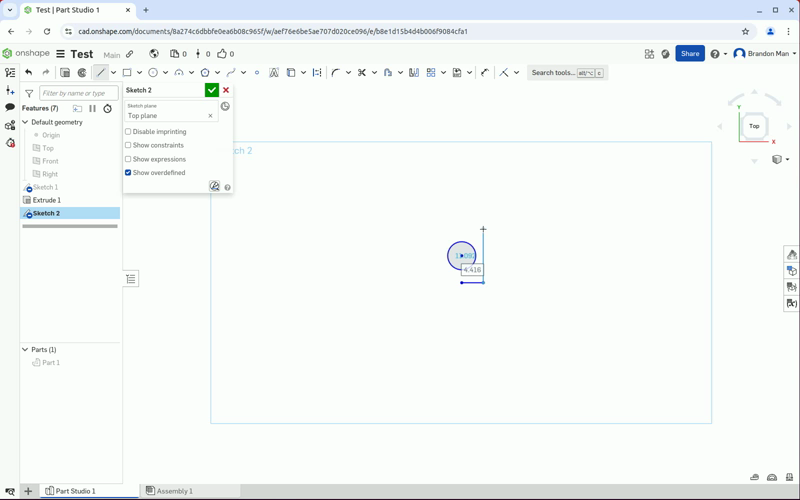
key_down(shift)
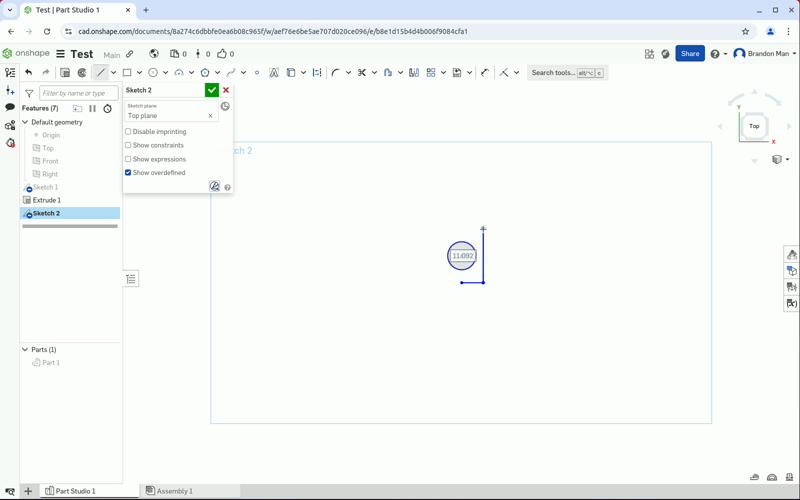
mouse_move(513, 228)
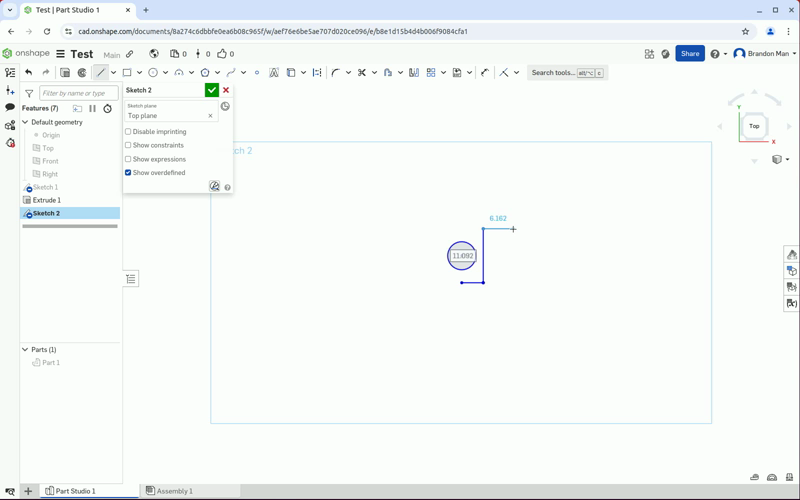
mouse_move(461, 228)
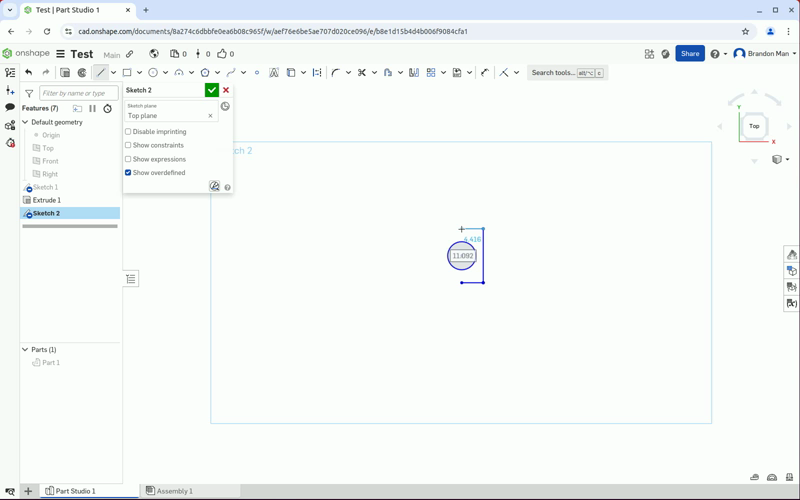
click(461, 228)
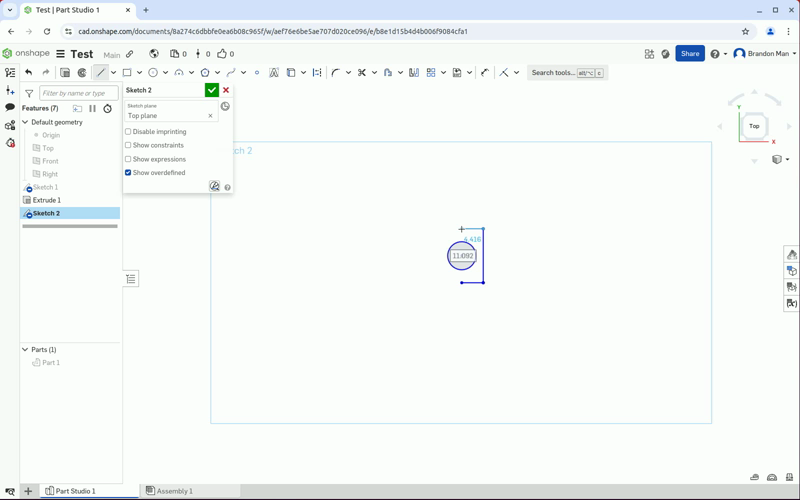
key_up(shift)
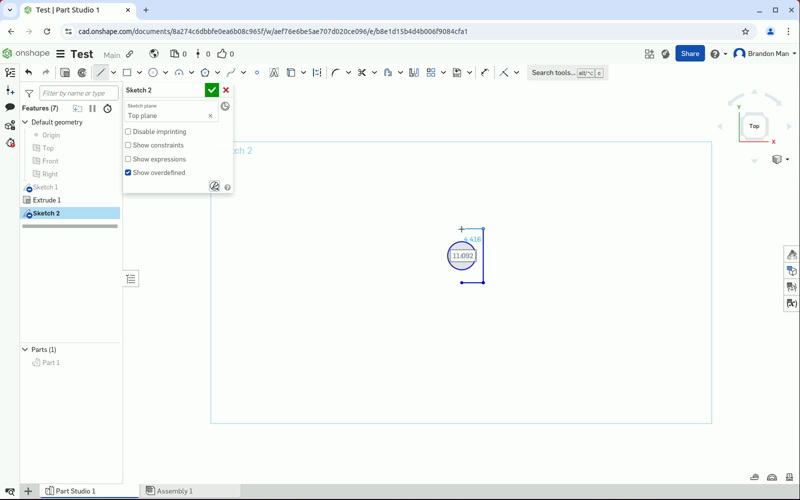
key(esc)
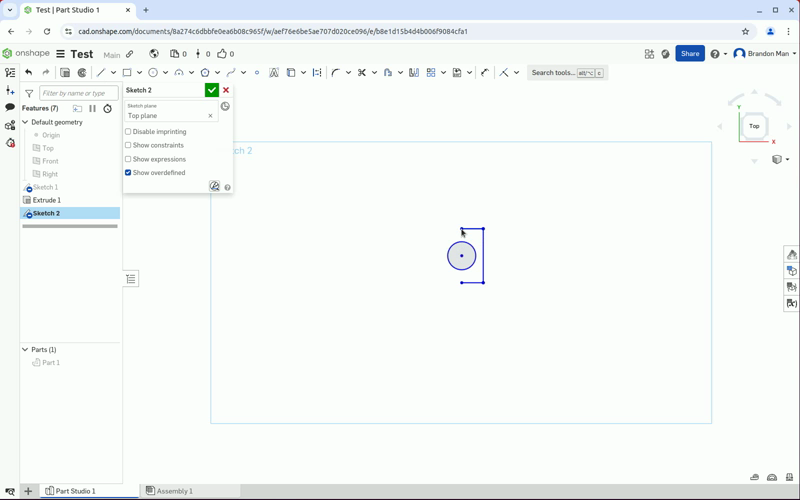
key(a)
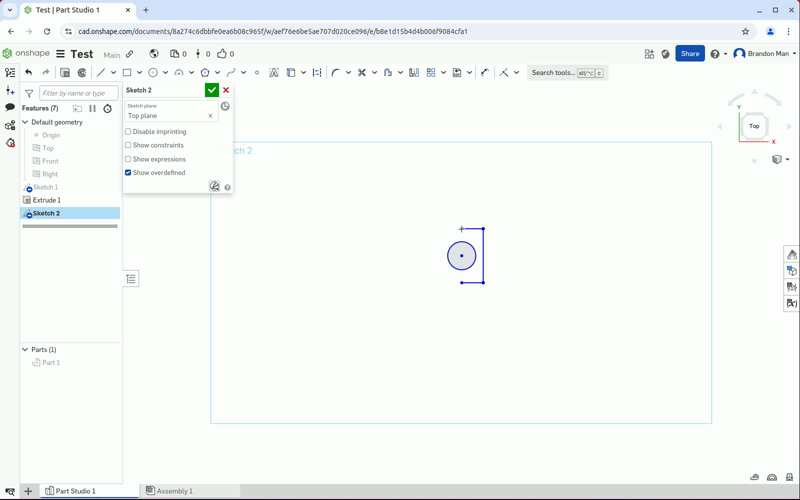
mouse_move(461, 228)
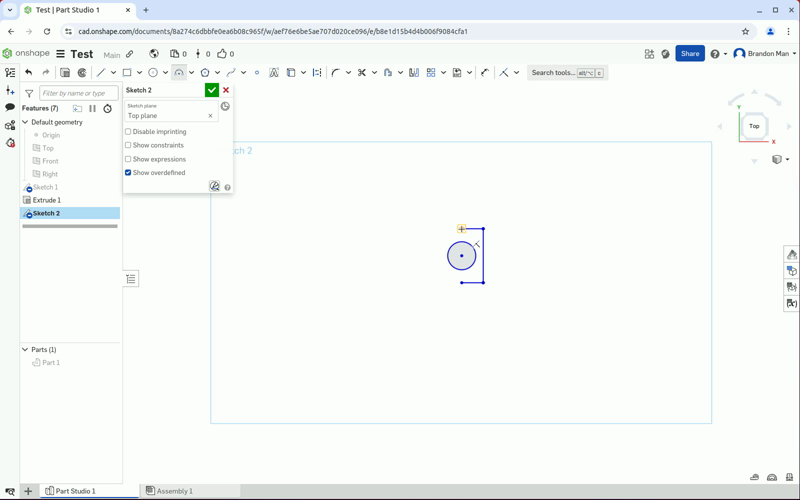
click(461, 228)
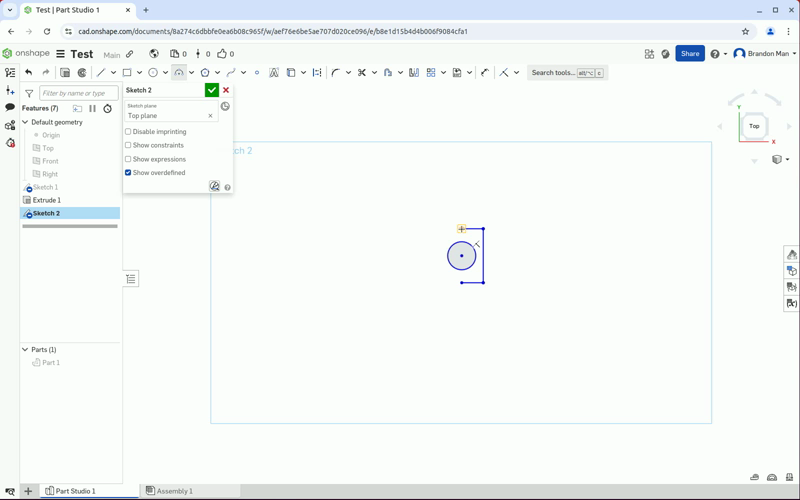
mouse_move(461, 282)
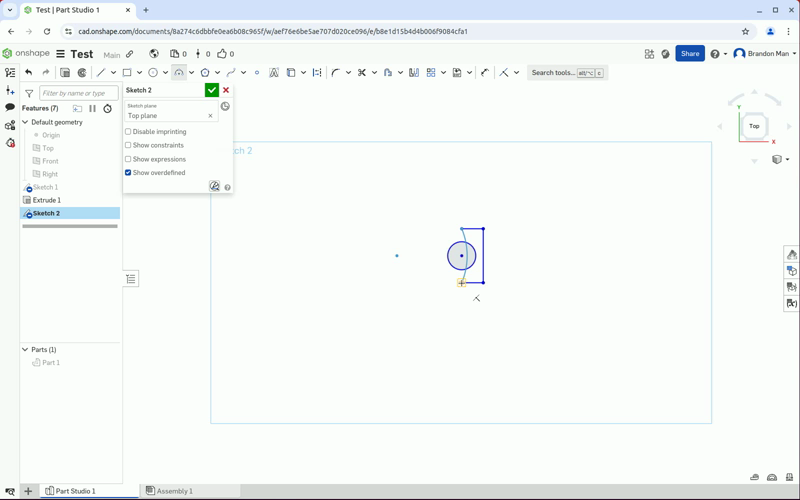
click(461, 282)
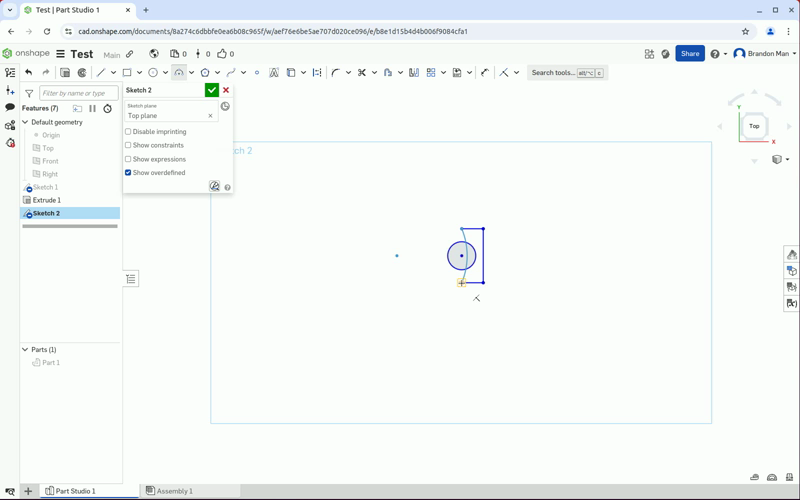
key_down(shift)
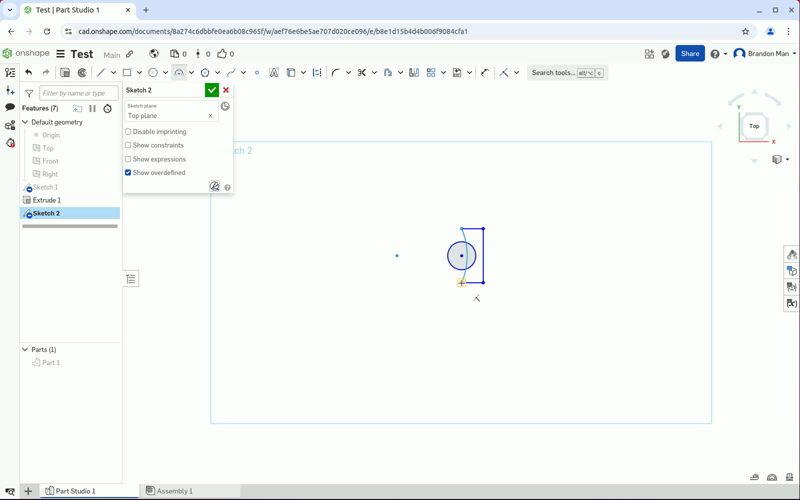
mouse_move(488, 255)
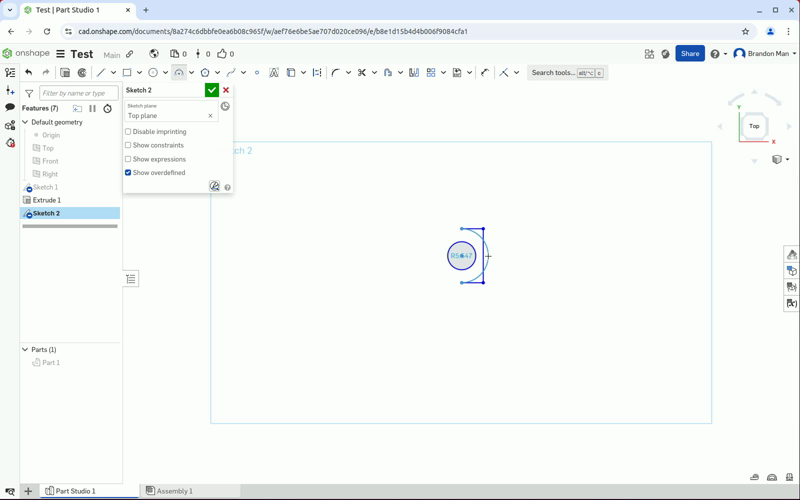
click(488, 255)
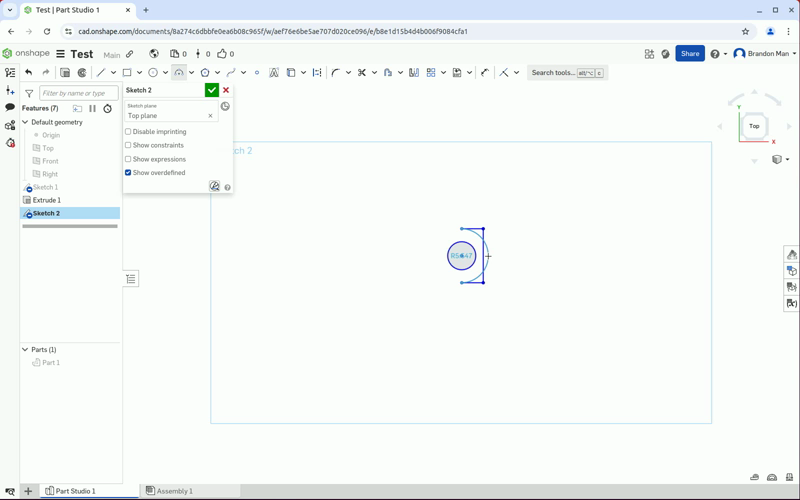
key_up(shift)
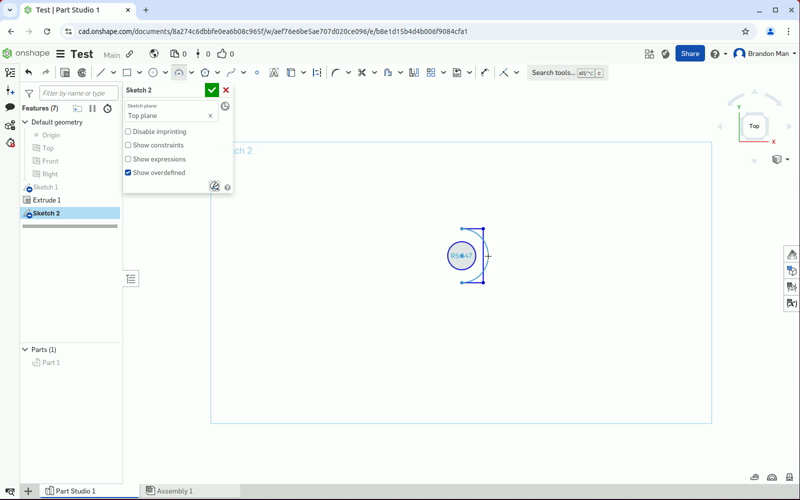
key(esc)
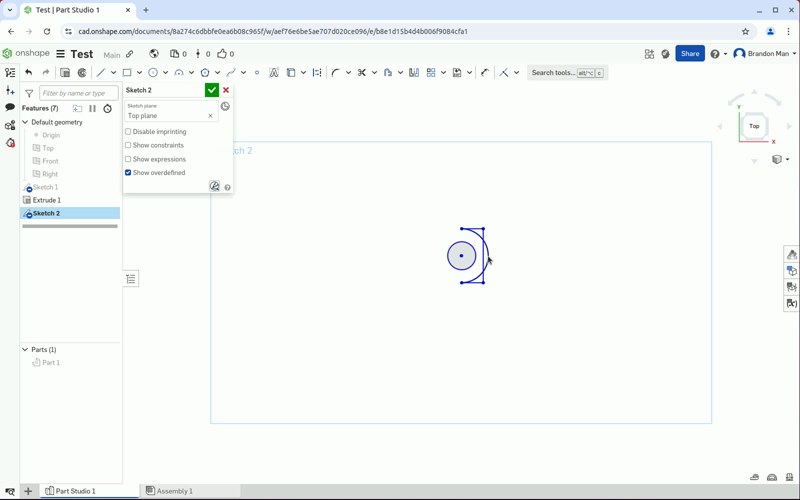
mouse_move(467, 278)
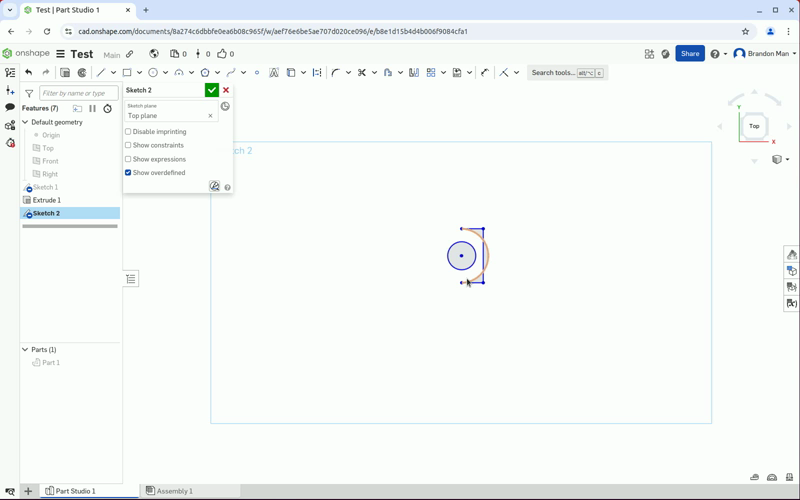
scroll(6)
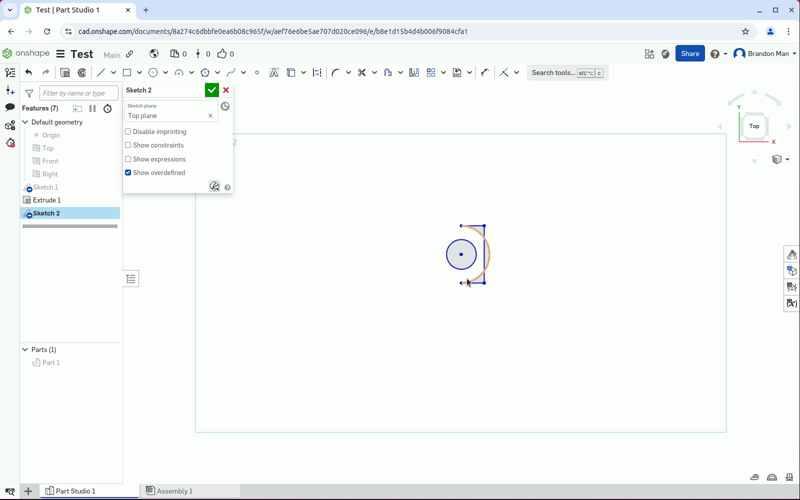
scroll(6)
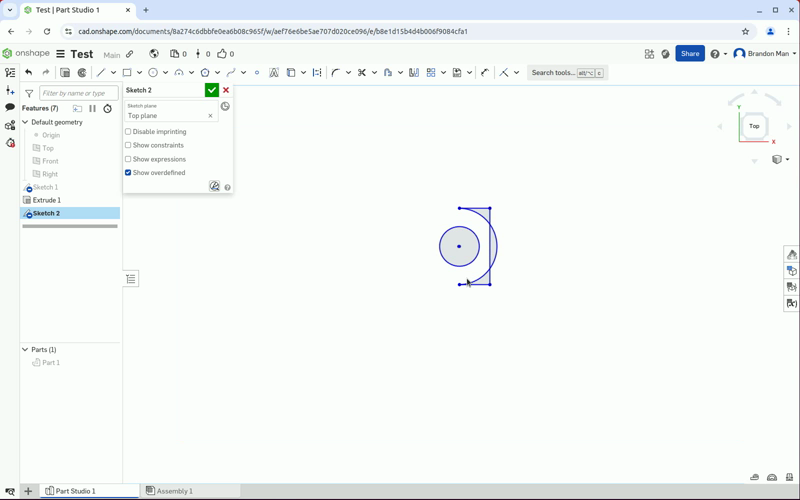
scroll(6)
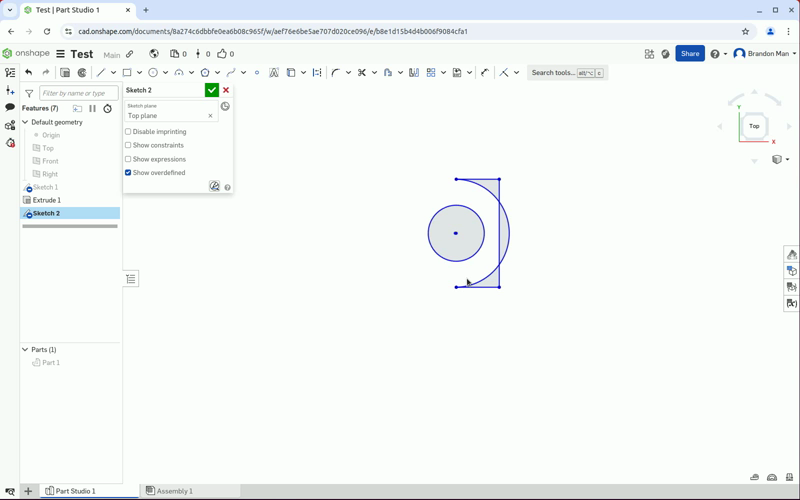
scroll(6)
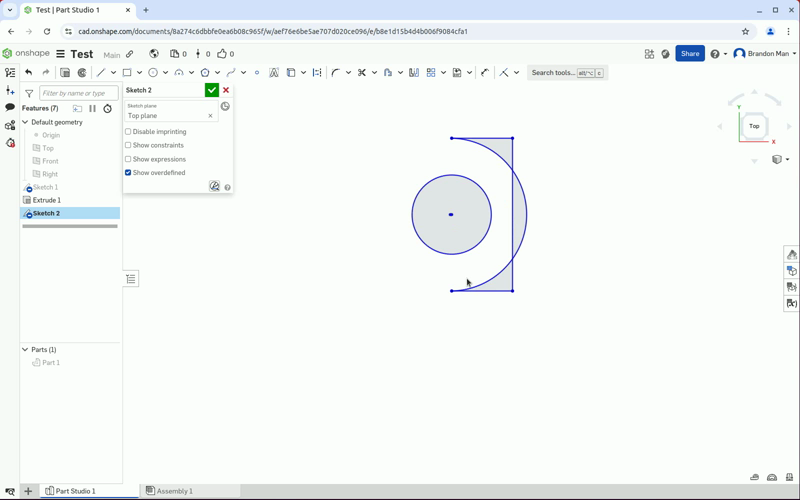
scroll(6)
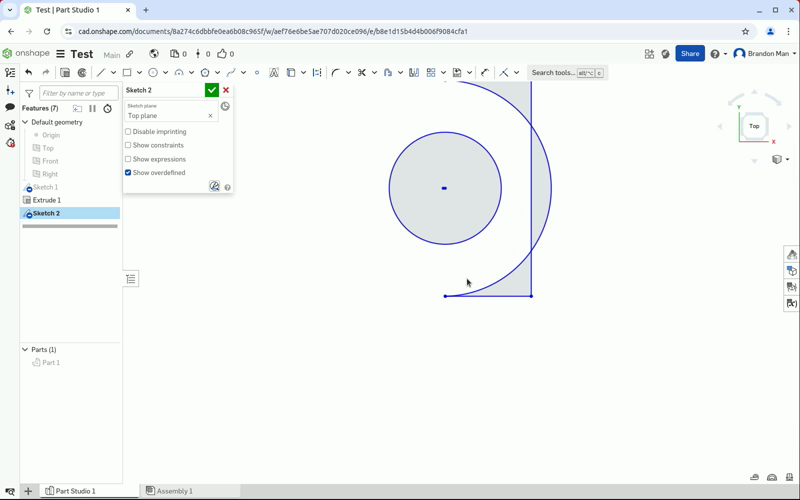
scroll(6)
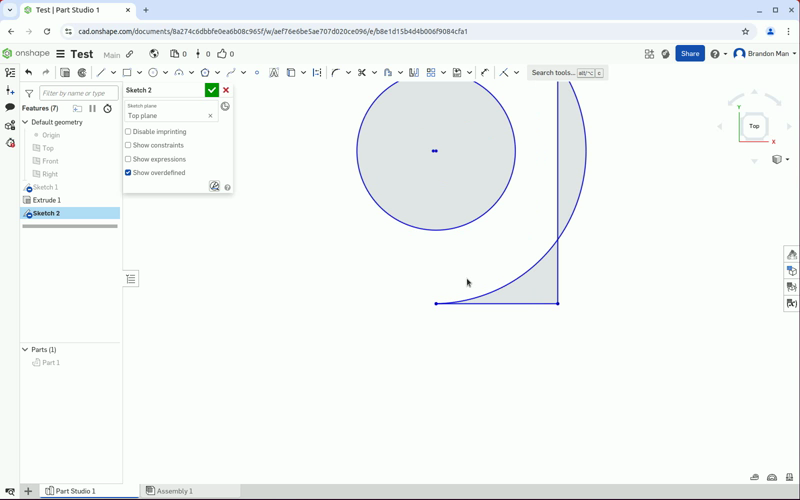
scroll(6)
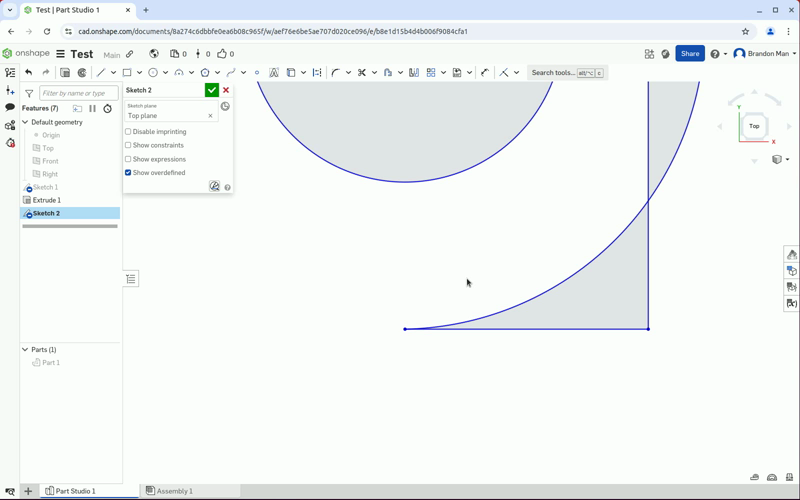
click(467, 278)
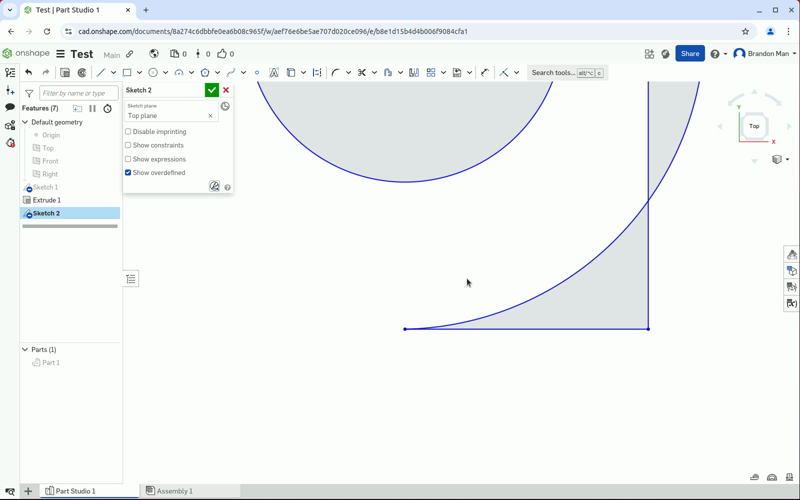
scroll(-6)
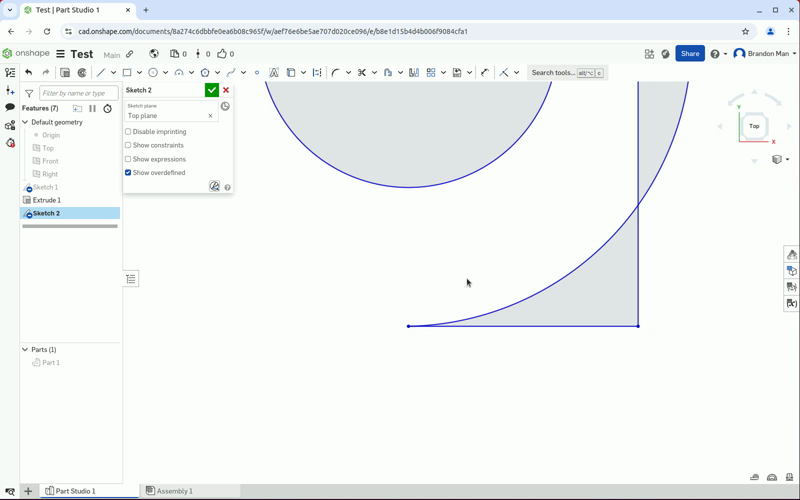
scroll(-6)
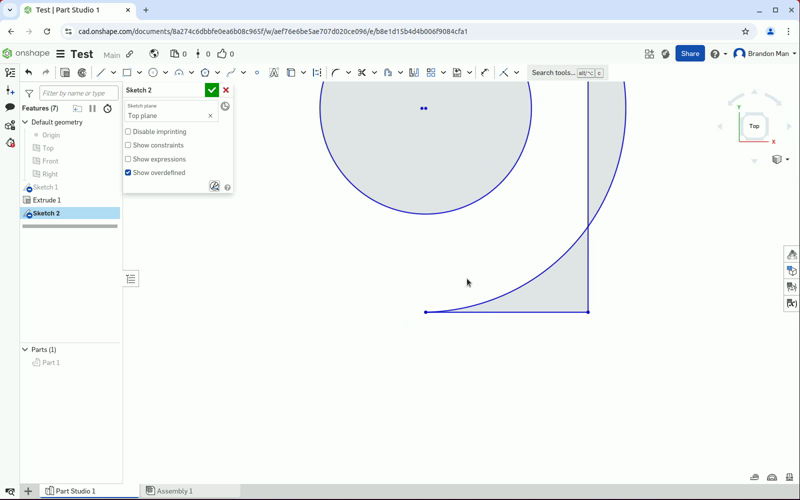
scroll(-6)
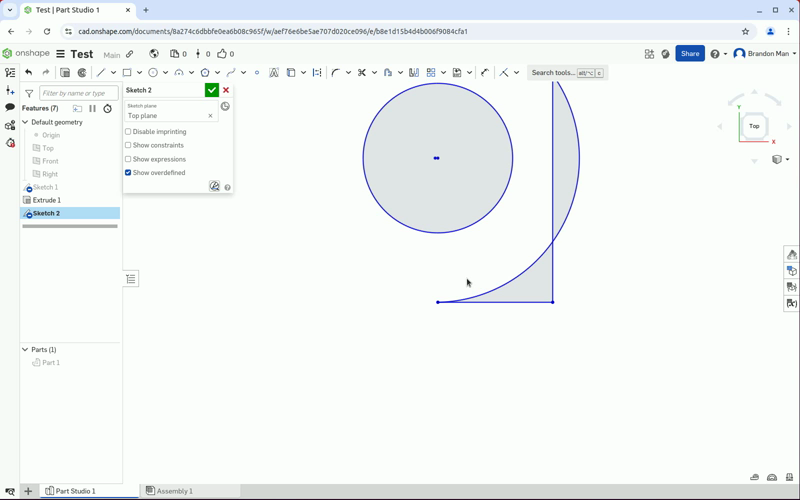
scroll(-6)
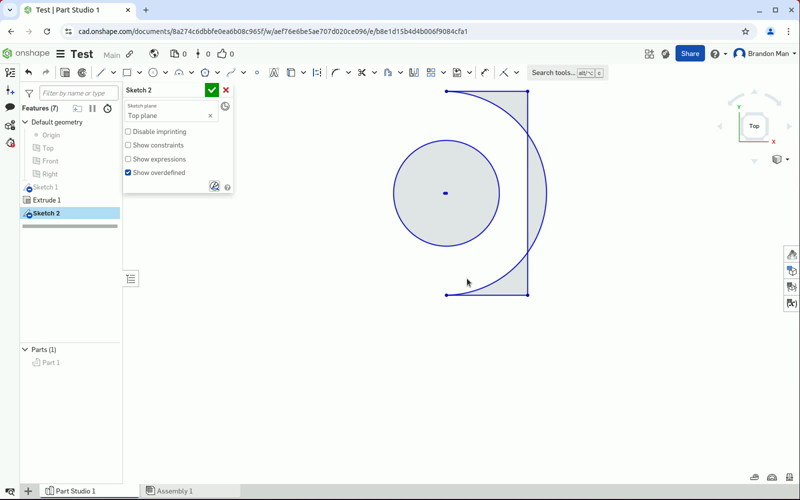
scroll(-6)
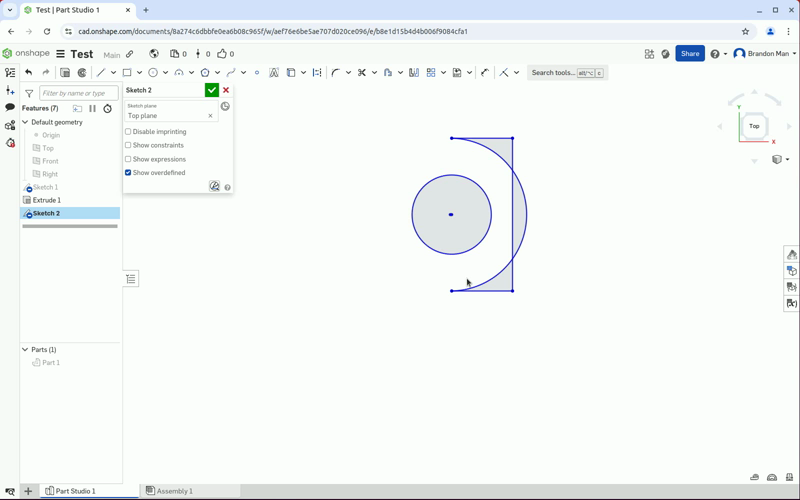
scroll(-6)
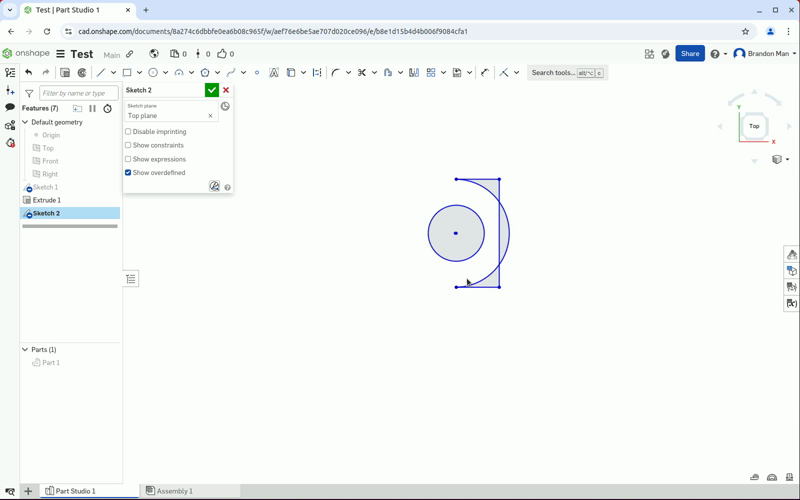
scroll(-6)
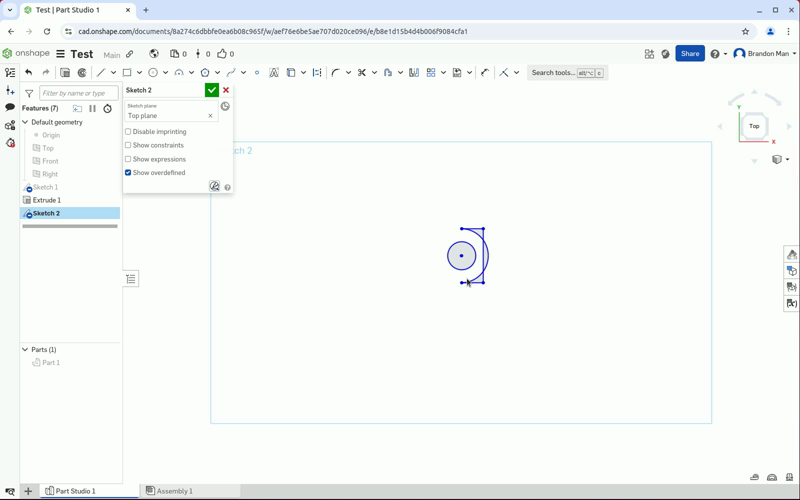
mouse_move(73, 352)
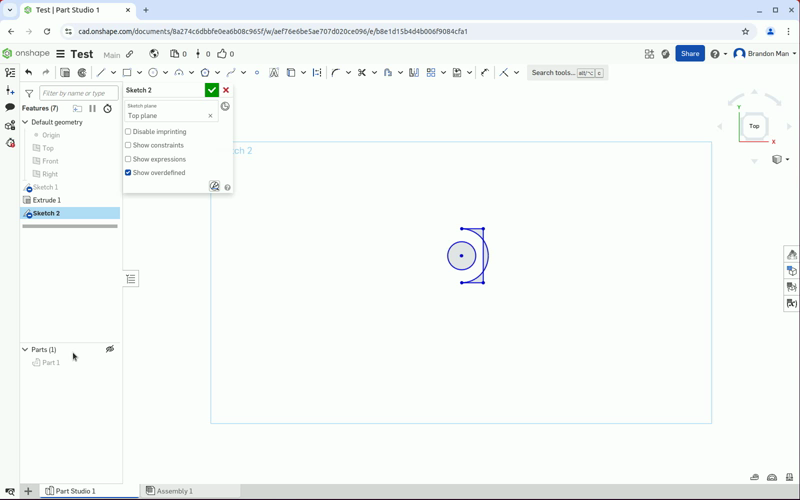
key(shift+y)
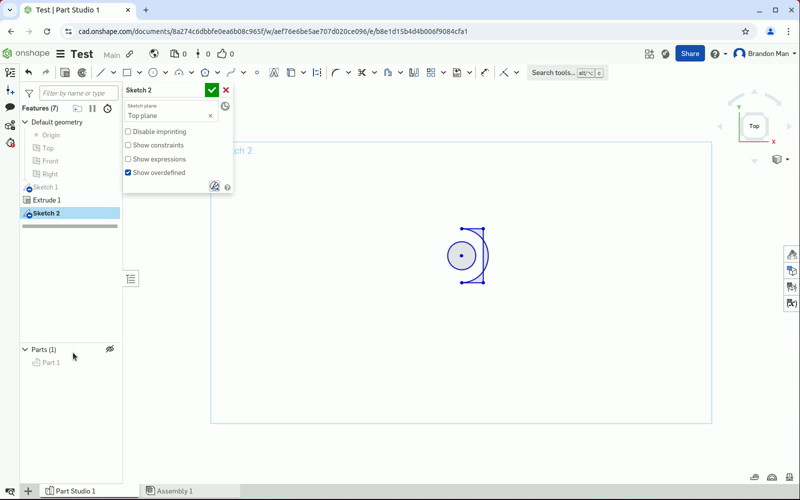
key(shift+e)
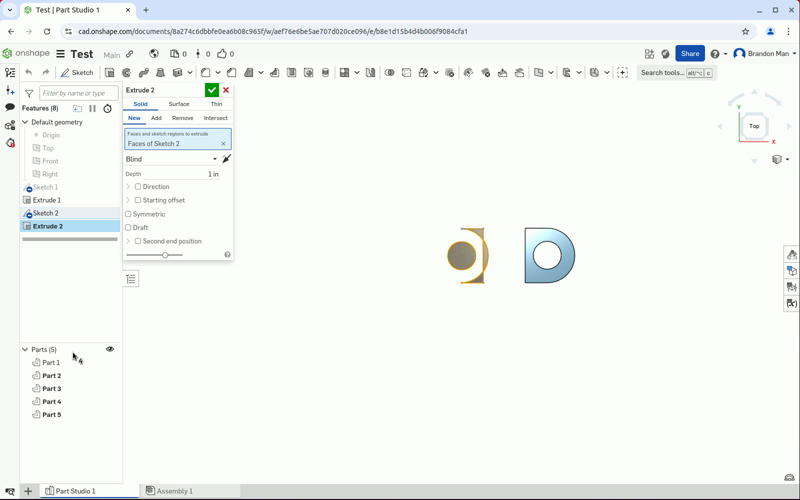
mouse_move(143, 106)
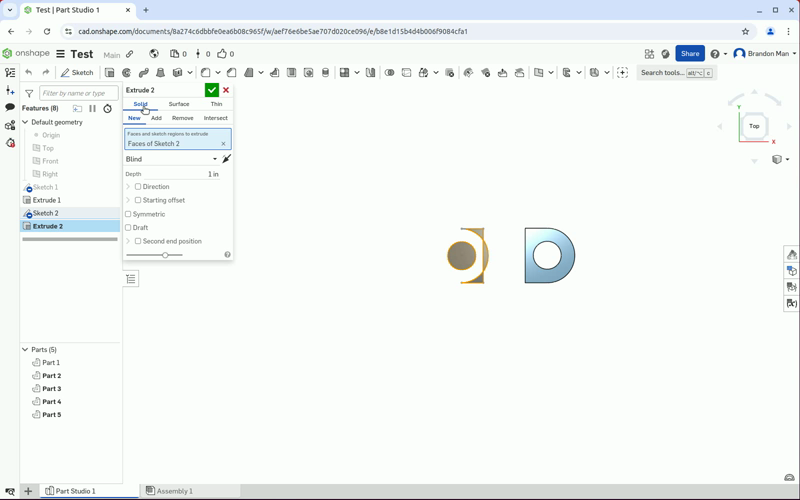
click(143, 106)
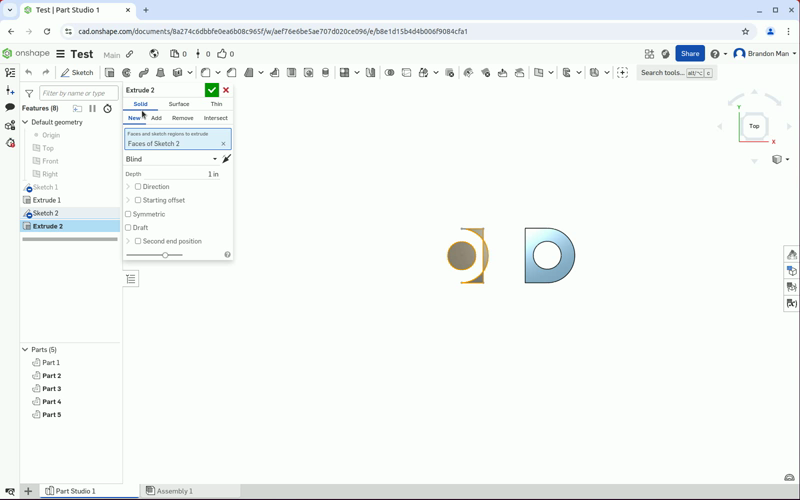
mouse_move(137, 120)
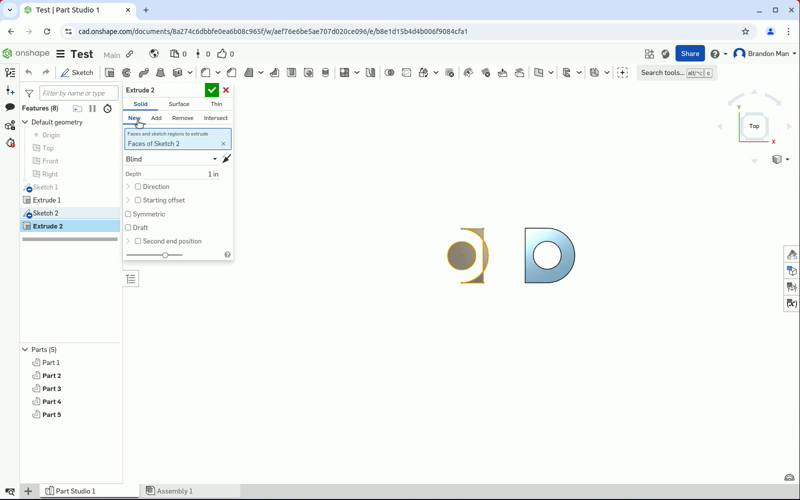
click(137, 120)
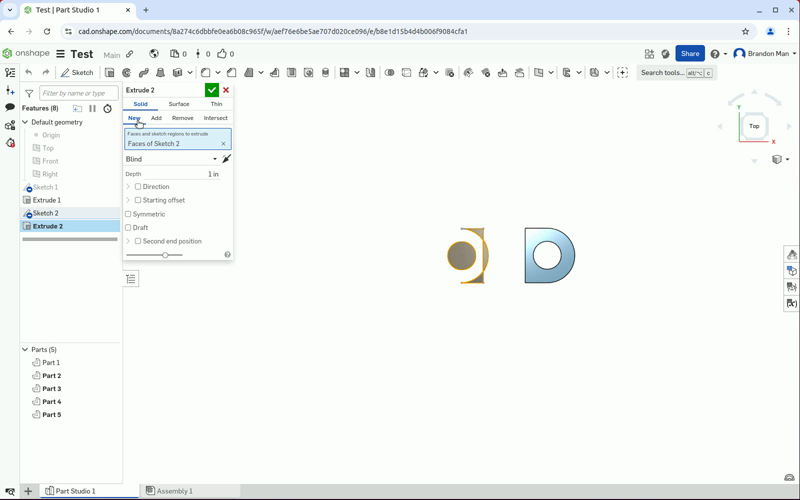
key(tab, 4)
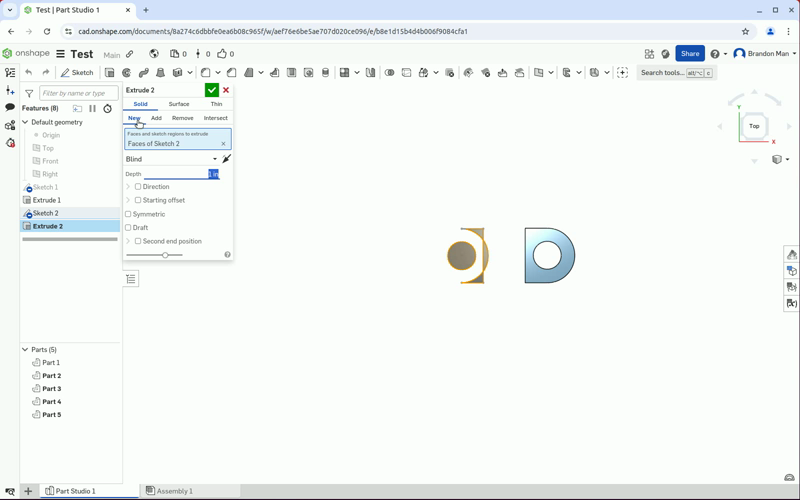
text(4.333)
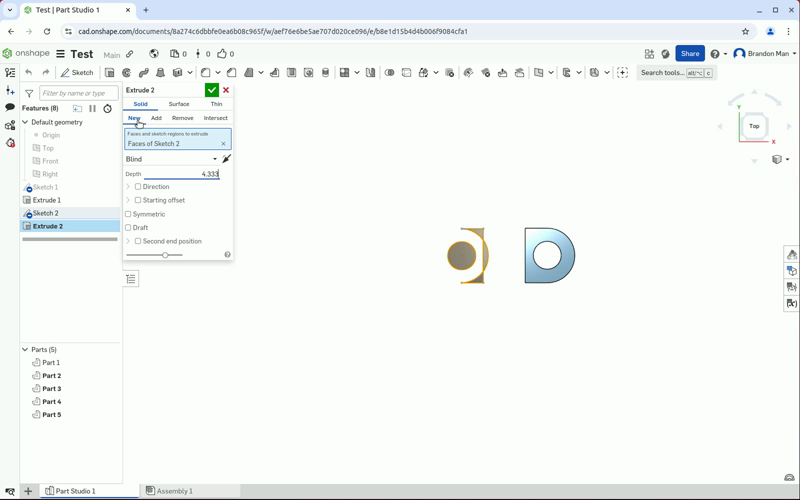
key(enter)
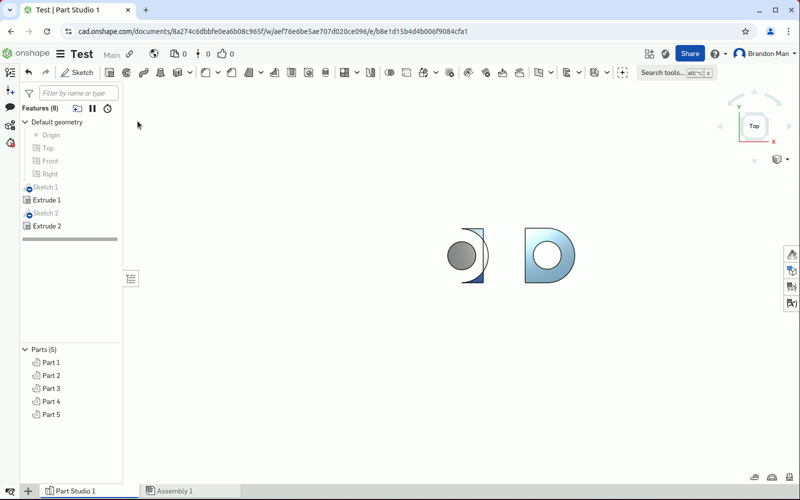
key(shift+h)
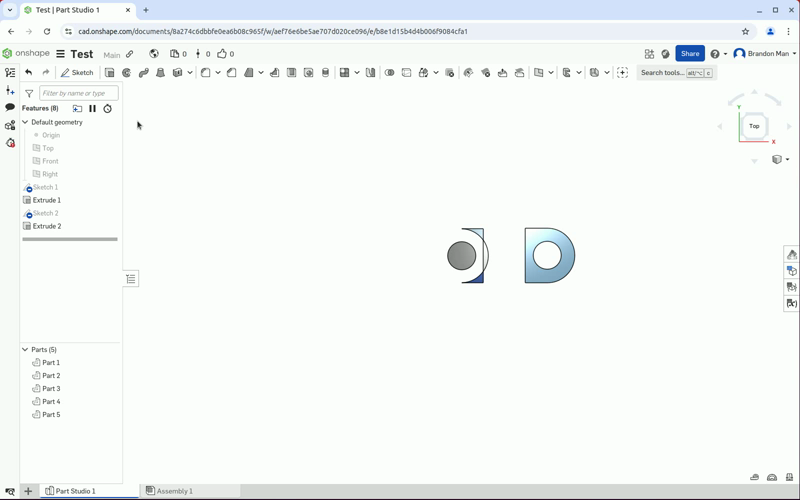
key(shift+h)
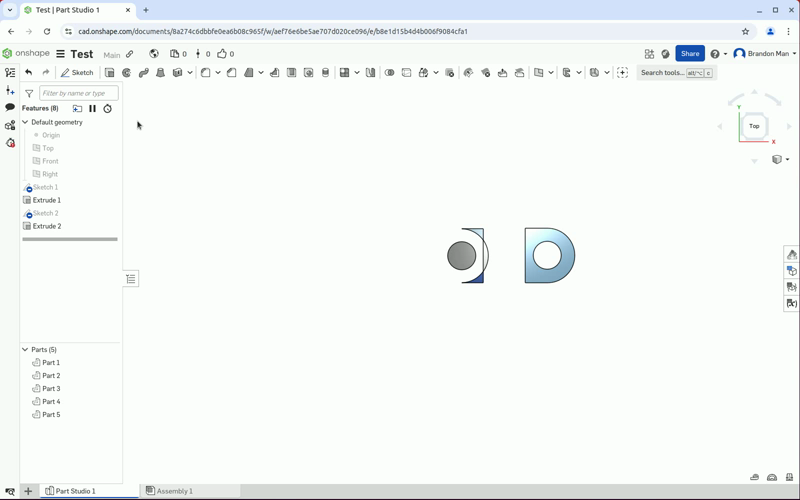
mouse_move(73, 189)
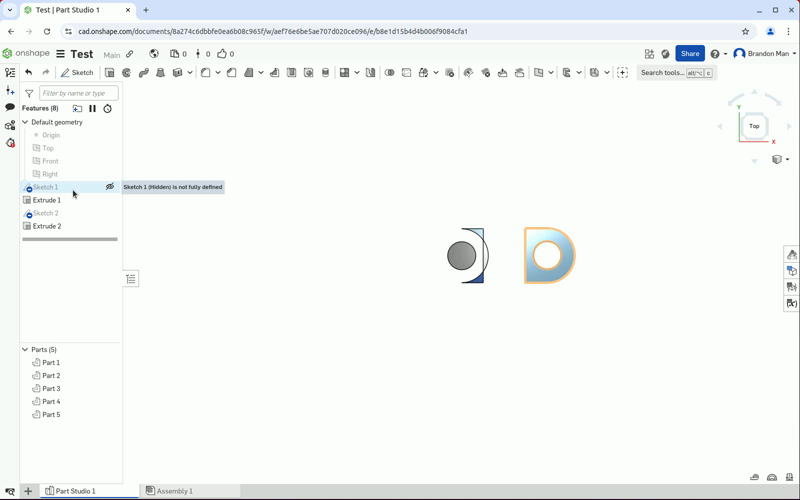
click(73, 189)
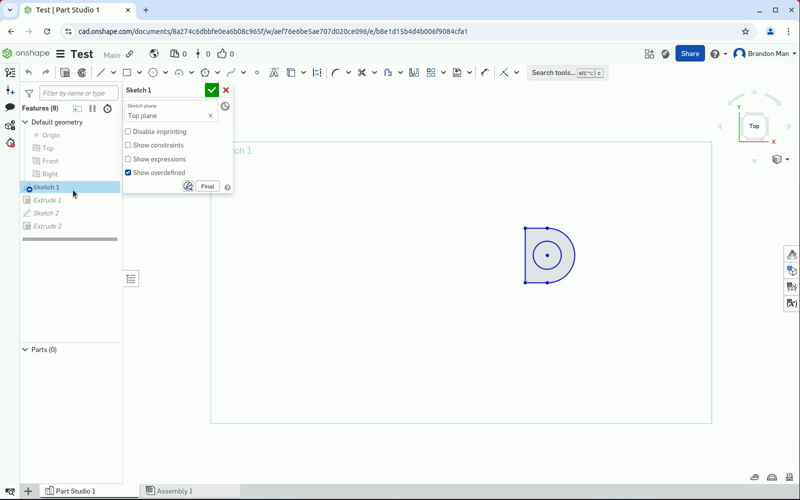
mouse_move(229, 92)
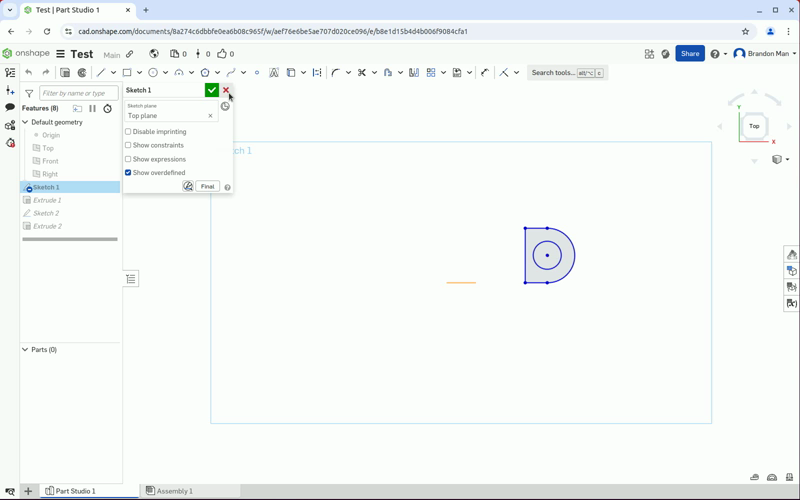
click(229, 92)
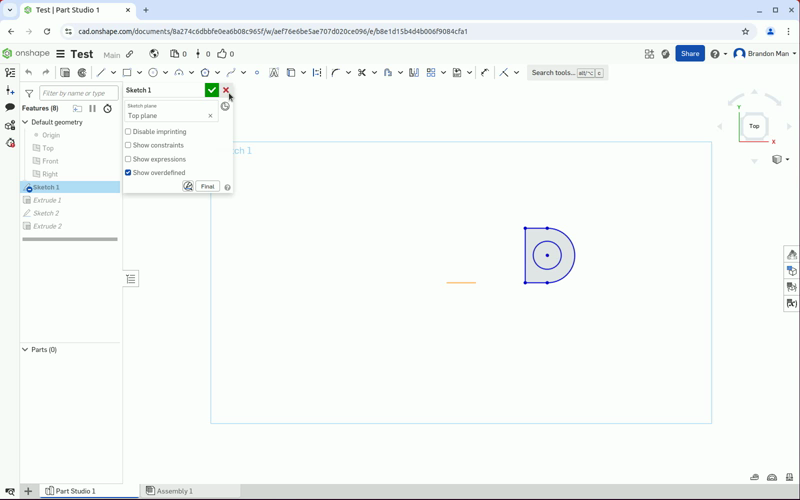
key(shift+s)
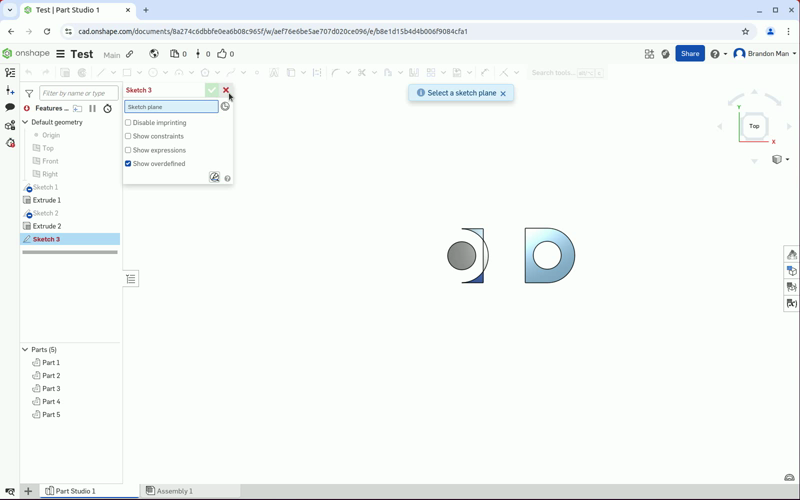
mouse_move(73, 150)
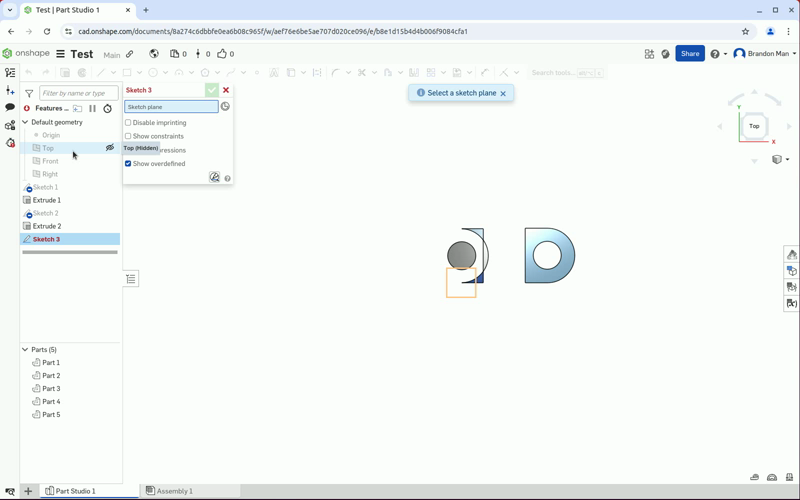
click(73, 150)
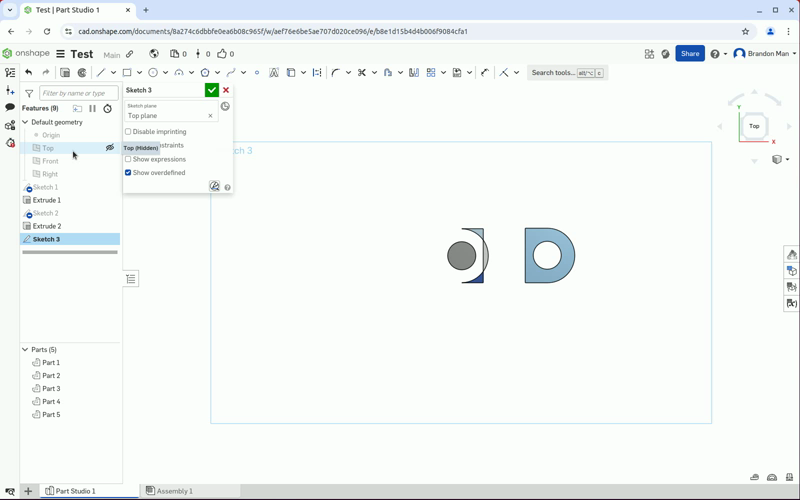
mouse_move(73, 352)
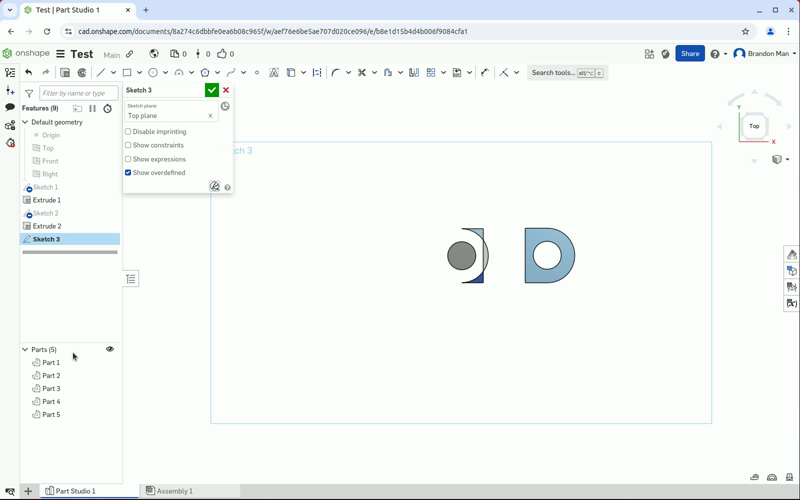
key(y)
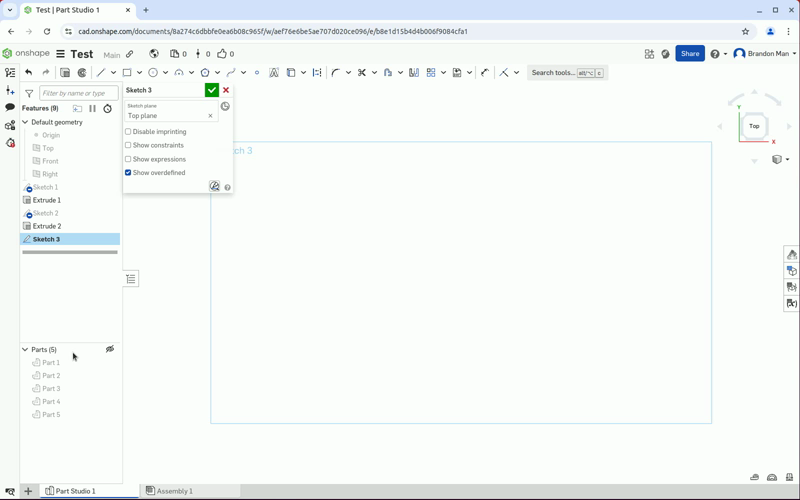
key(l)
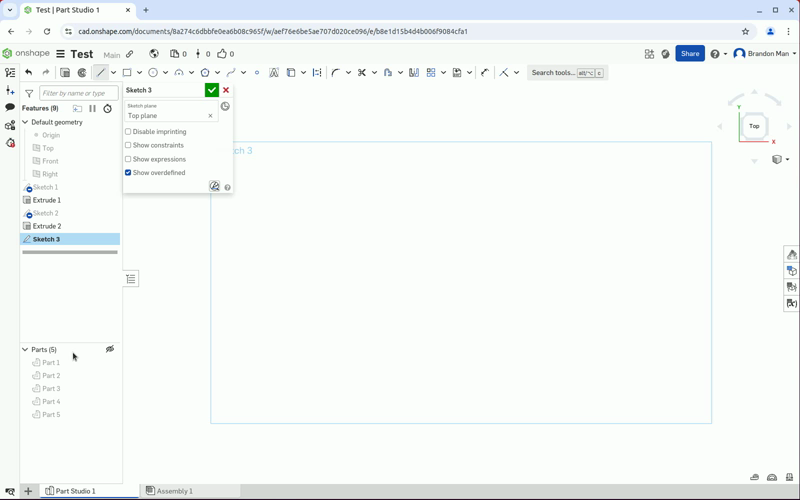
key_down(shift)
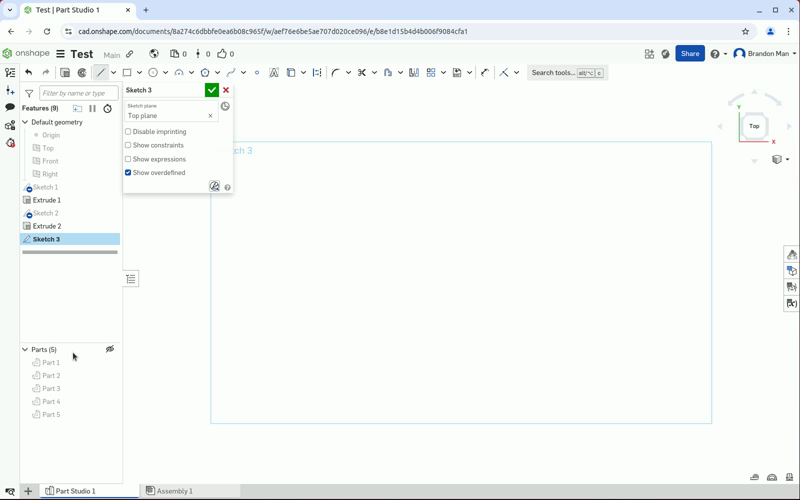
mouse_move(481, 282)
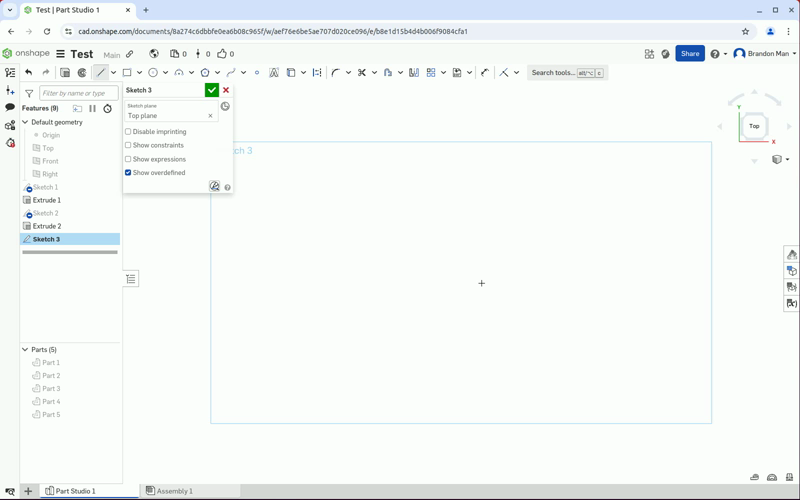
click(481, 282)
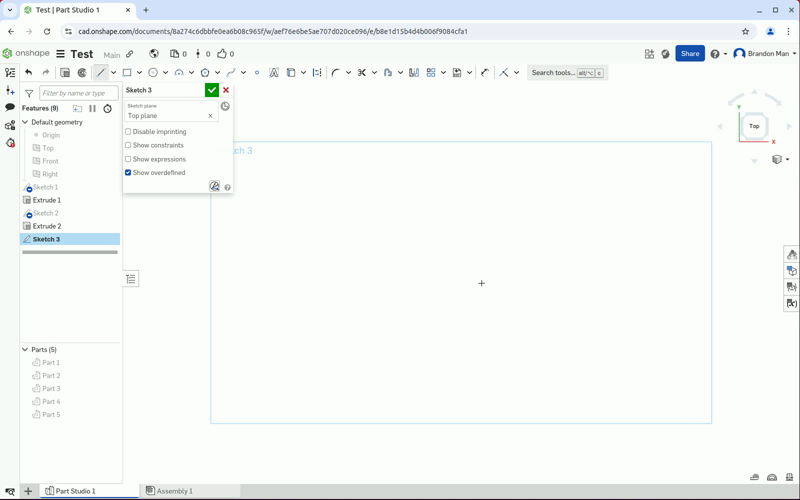
key_up(shift)
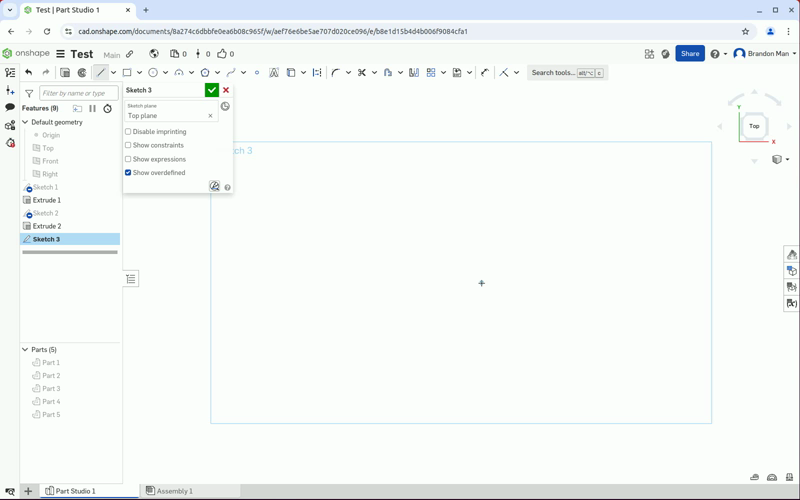
key_down(shift)
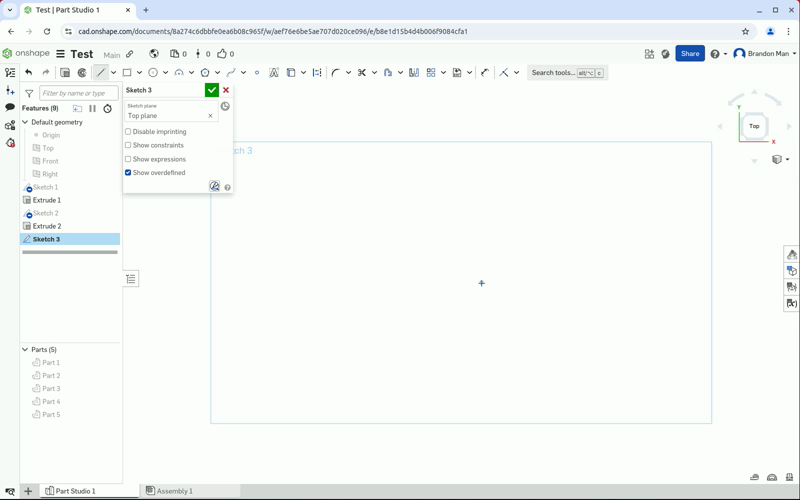
mouse_move(511, 282)
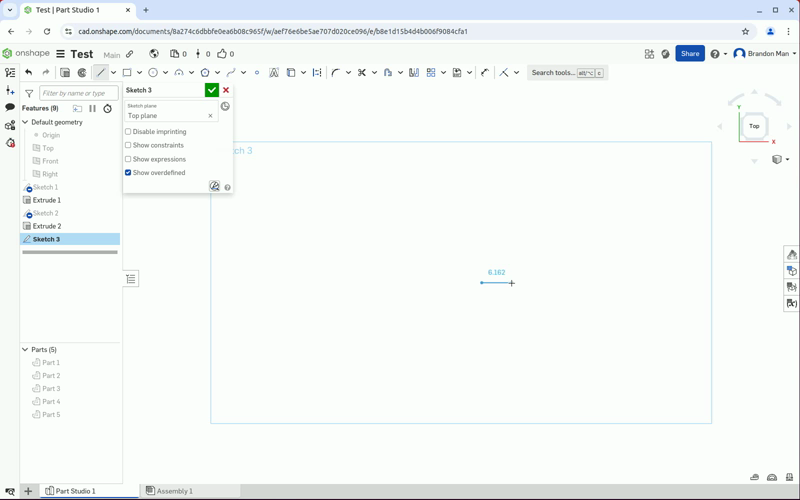
mouse_move(525, 282)
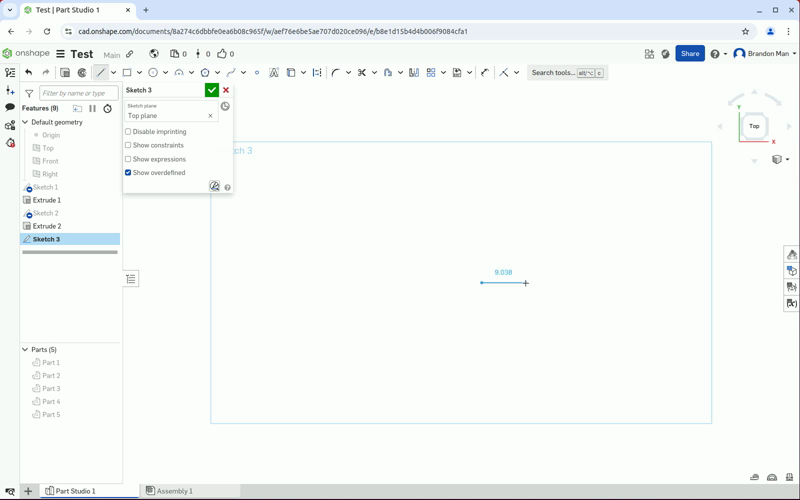
click(525, 282)
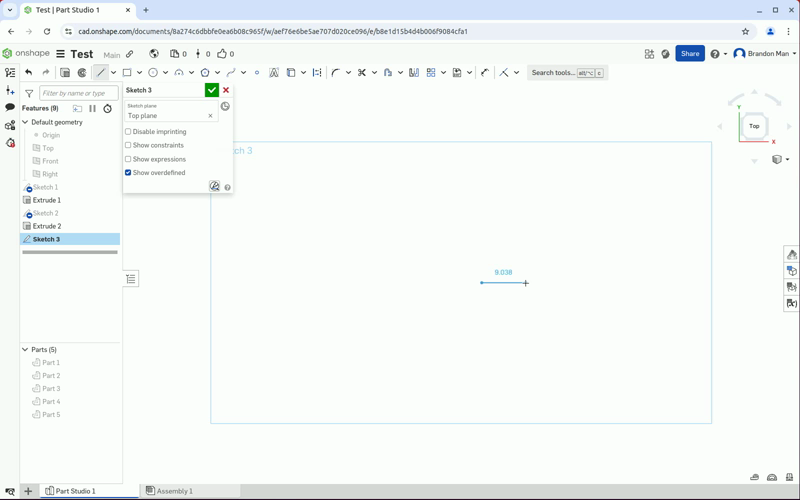
key_up(shift)
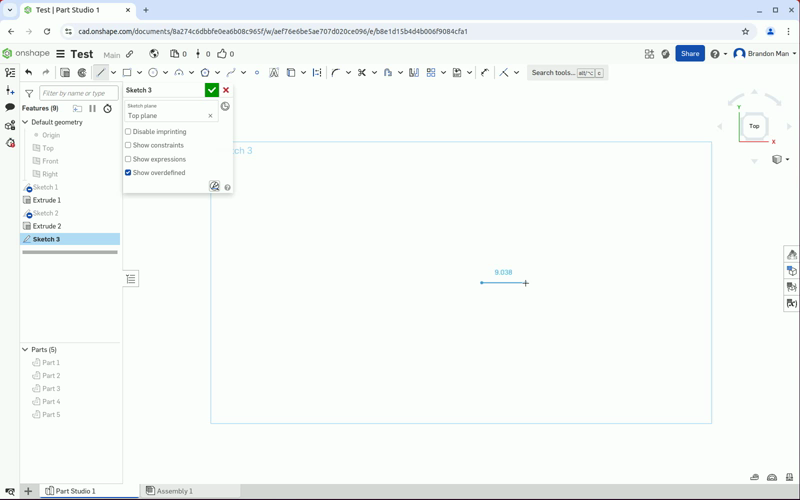
key_down(shift)
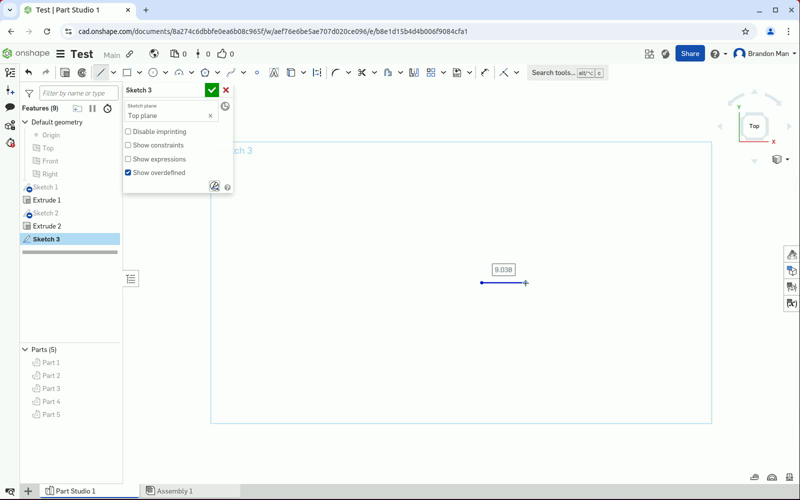
mouse_move(555, 282)
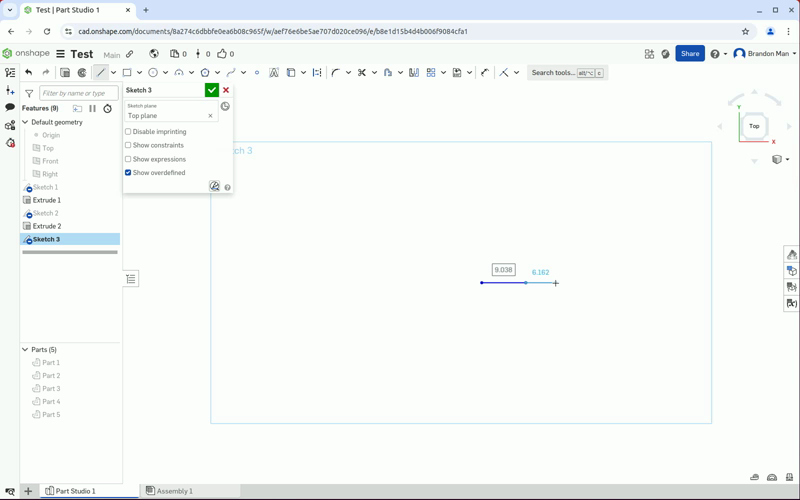
mouse_move(525, 228)
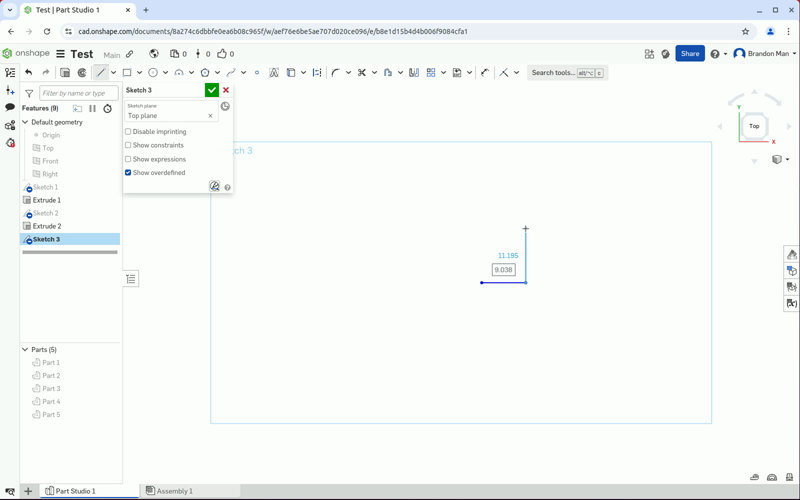
click(525, 228)
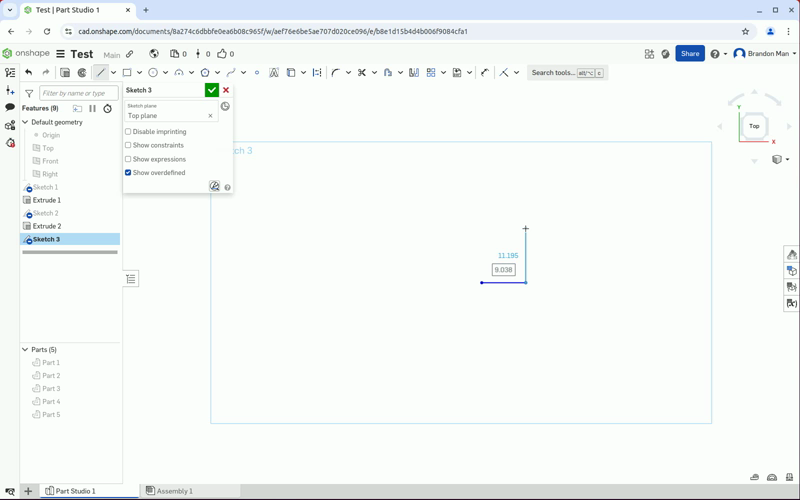
key_up(shift)
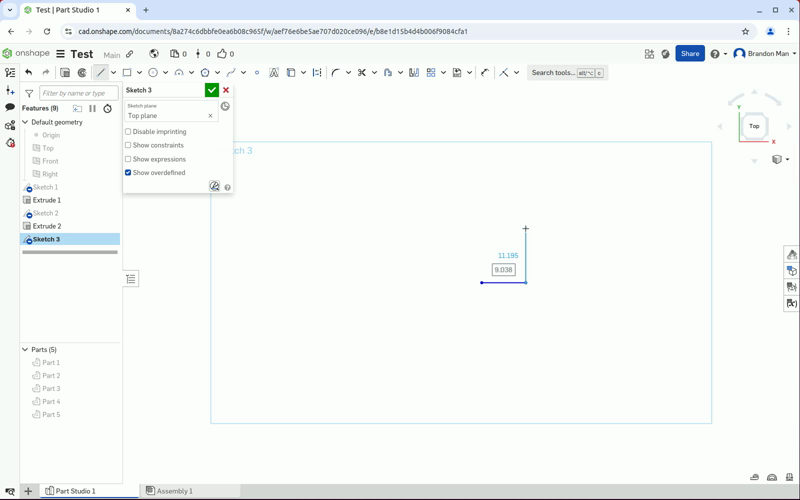
key_down(shift)
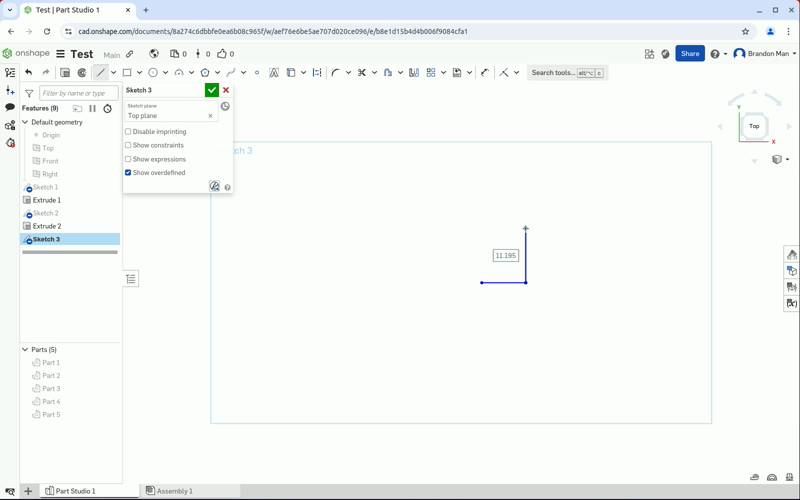
mouse_move(555, 228)
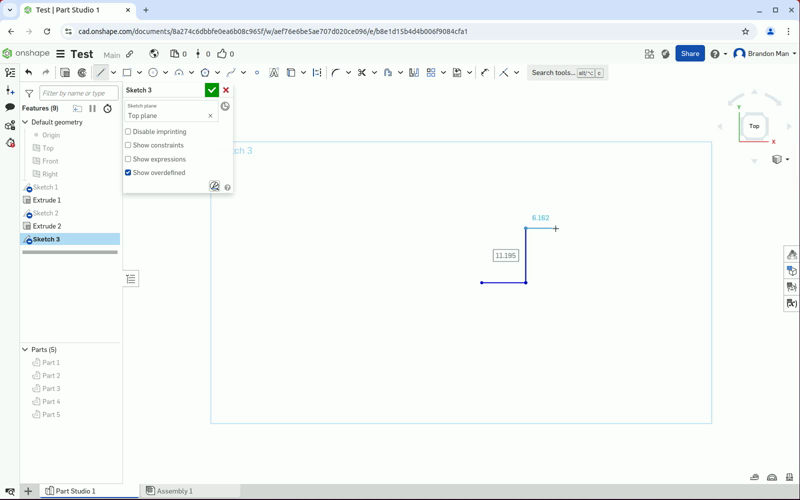
mouse_move(481, 228)
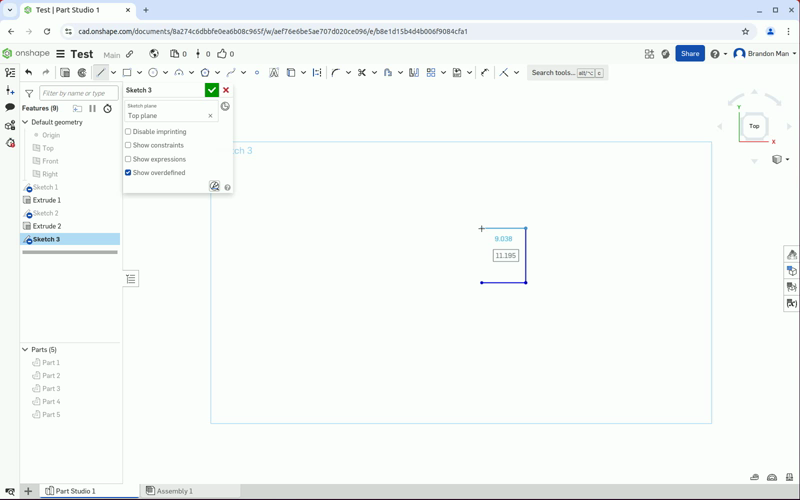
click(481, 228)
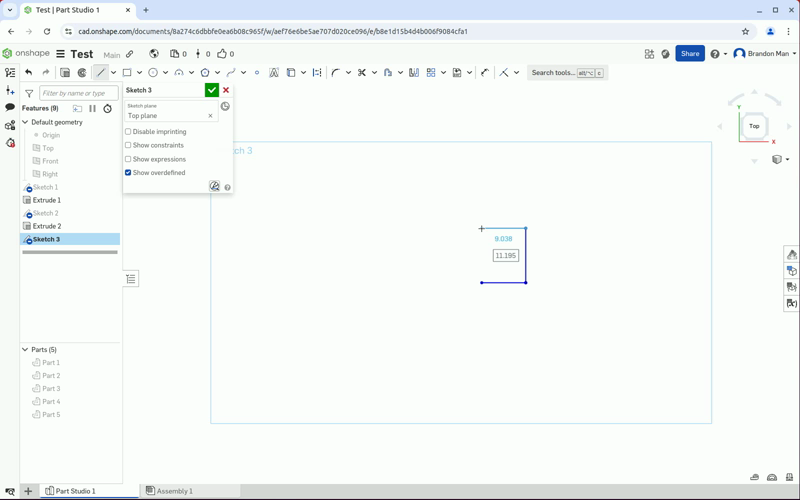
key_up(shift)
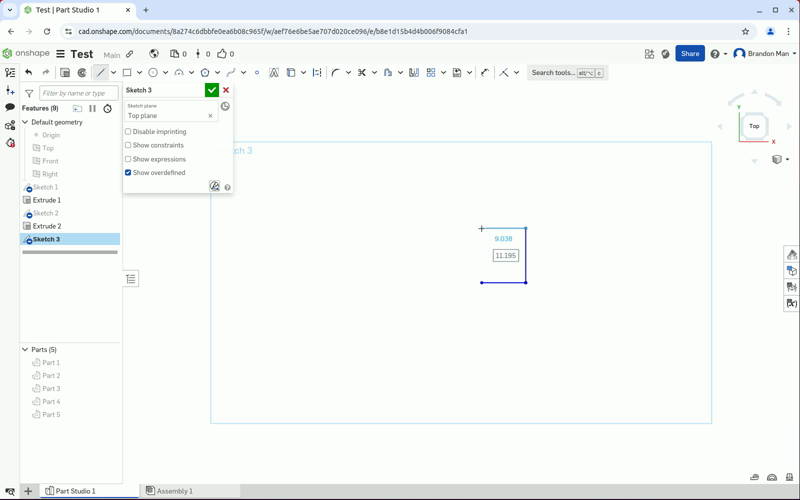
mouse_move(511, 228)
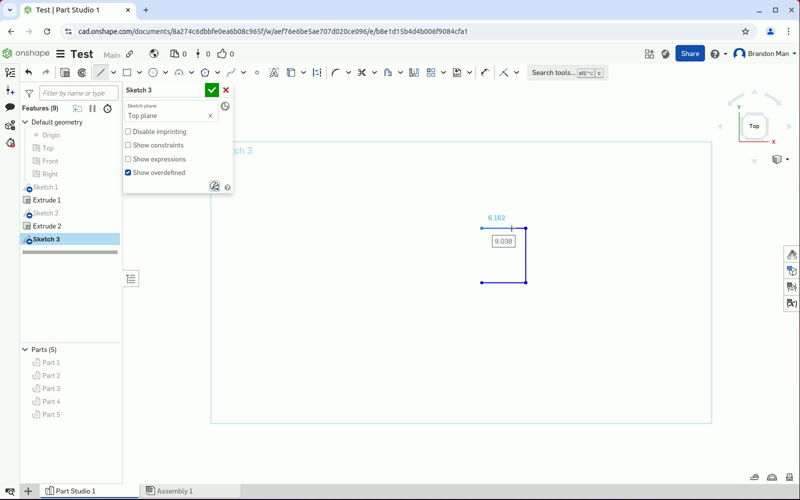
key_down(shift)
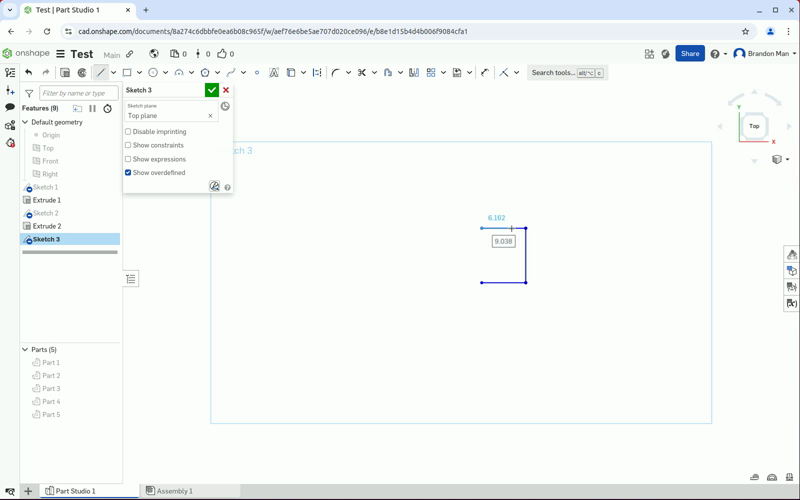
mouse_move(481, 282)
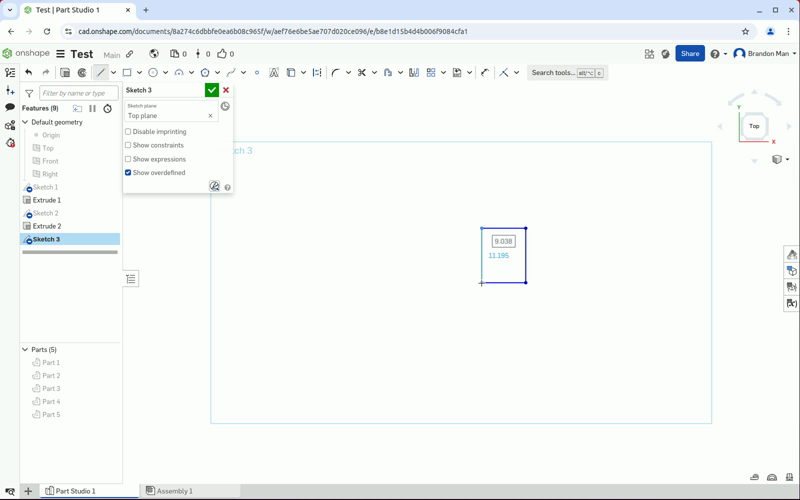
key_up(shift)
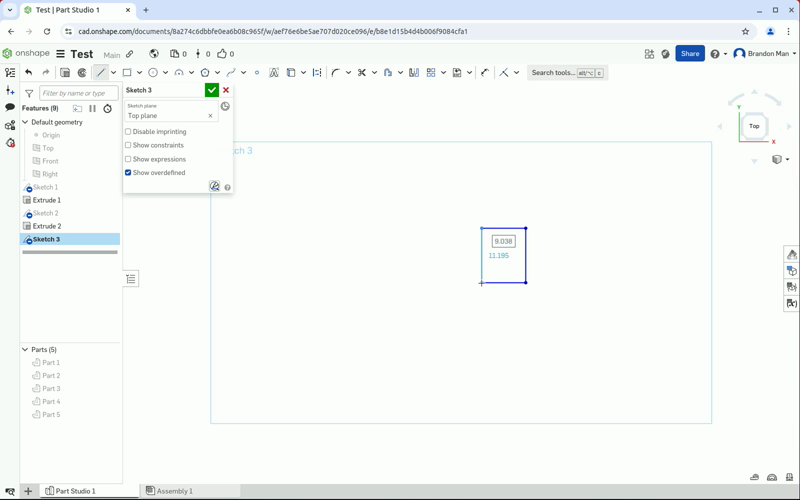
click(481, 282)
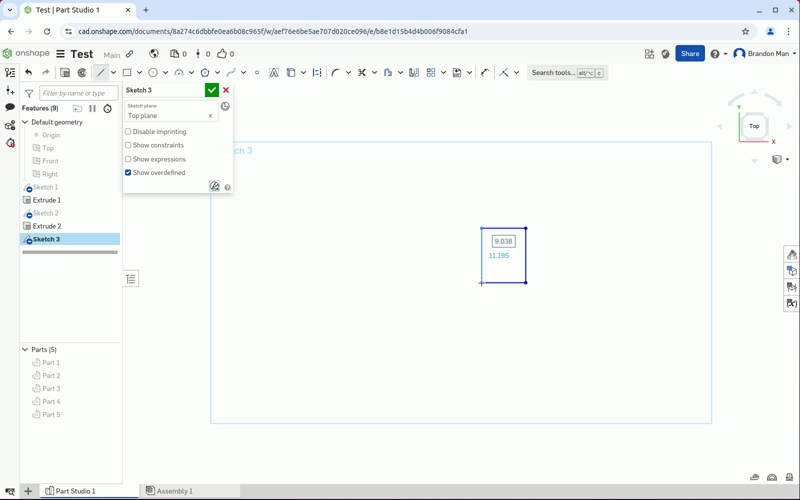
key(esc)
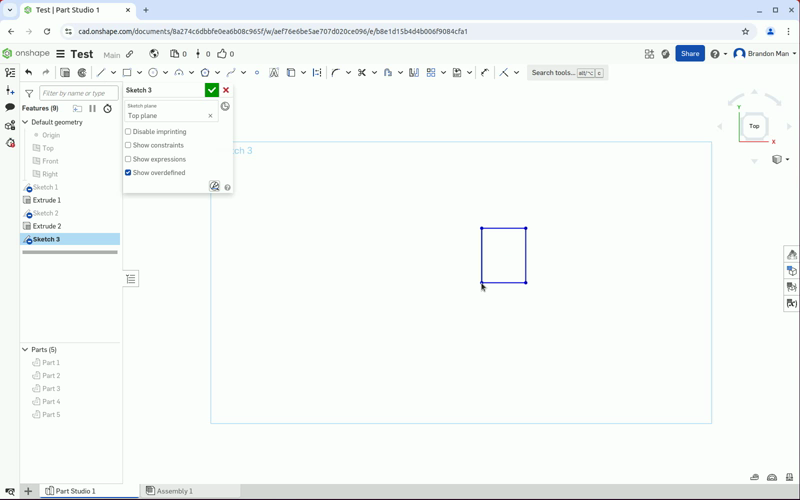
mouse_move(513, 247)
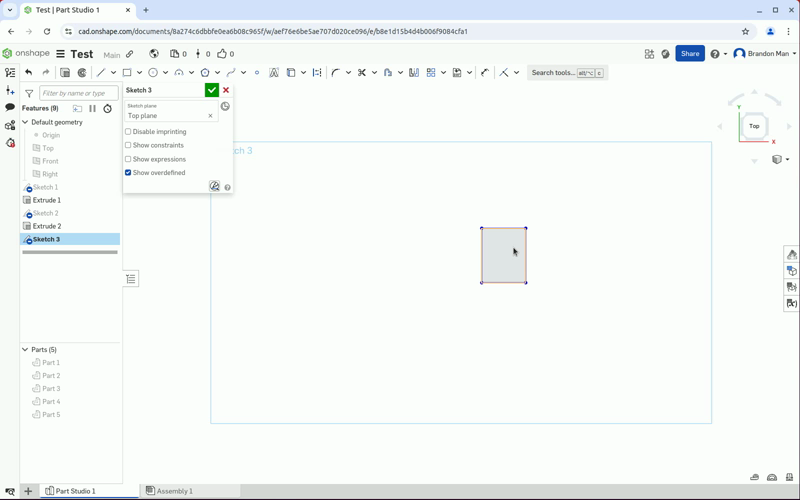
click(513, 247)
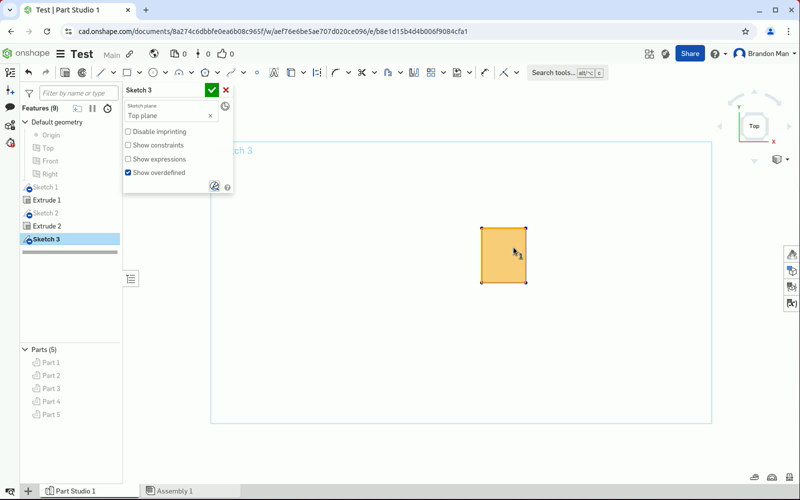
mouse_move(73, 352)
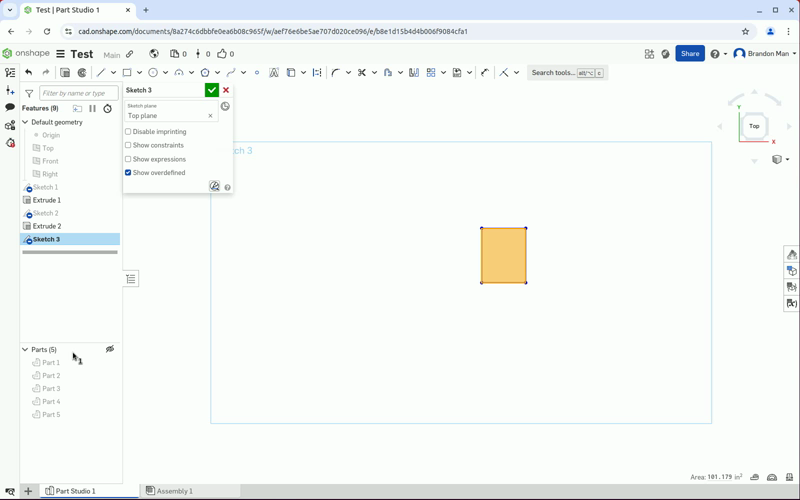
key(shift+y)
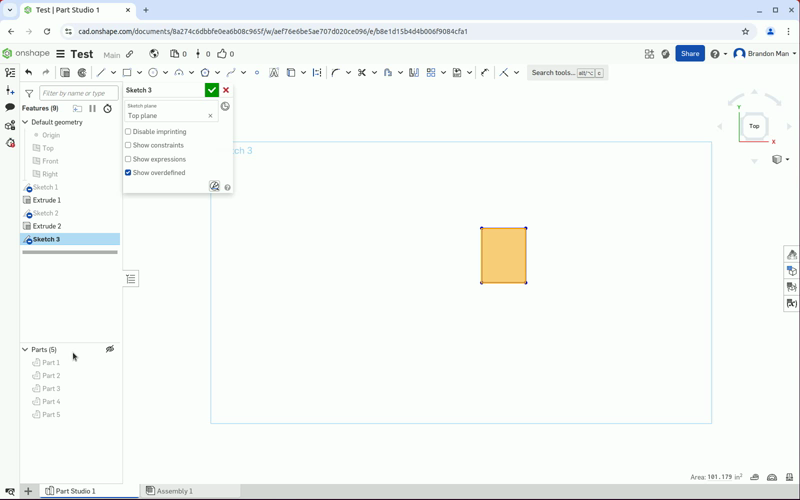
key(shift+e)
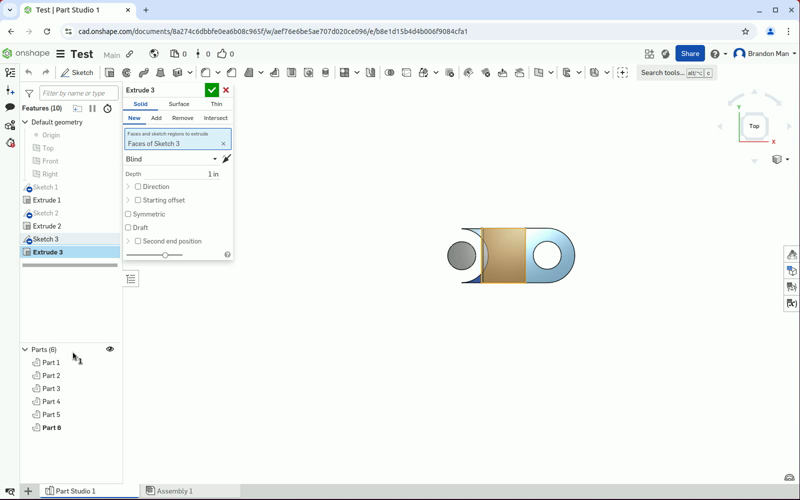
mouse_move(143, 106)
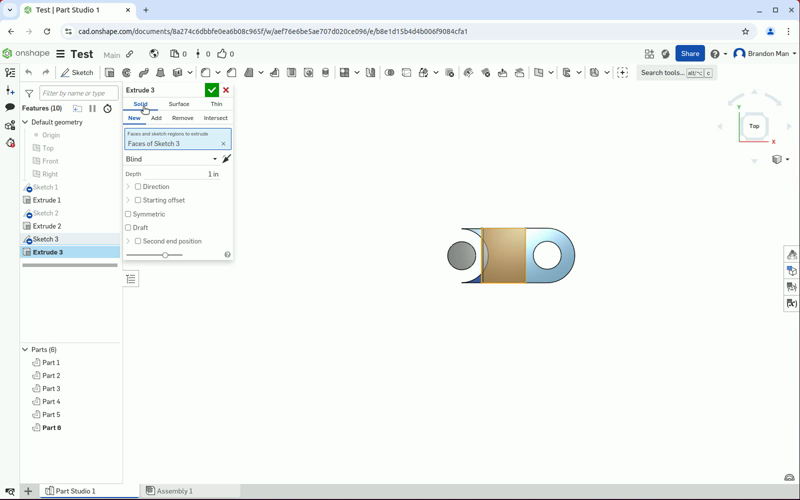
click(143, 106)
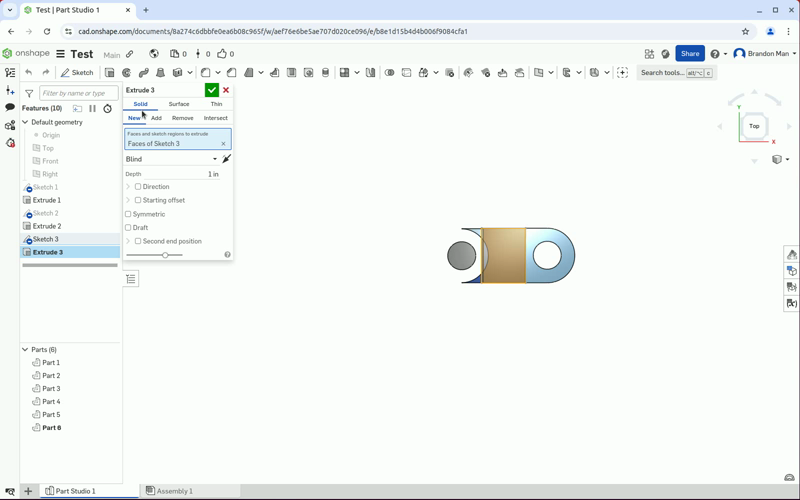
mouse_move(137, 120)
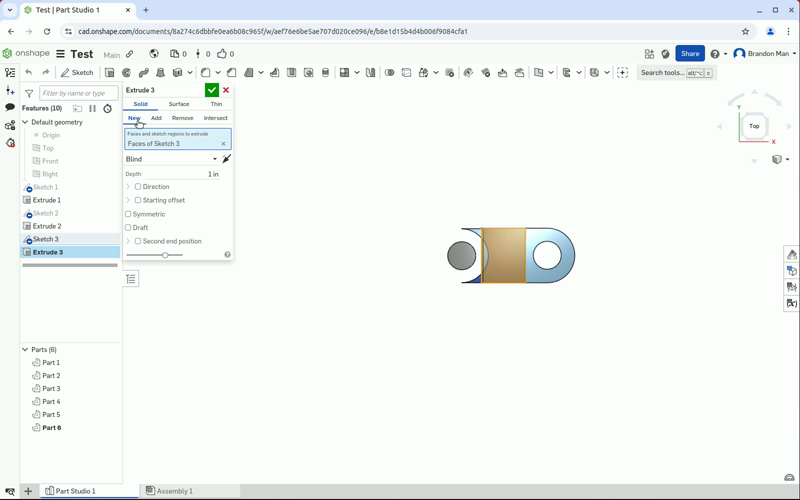
click(137, 120)
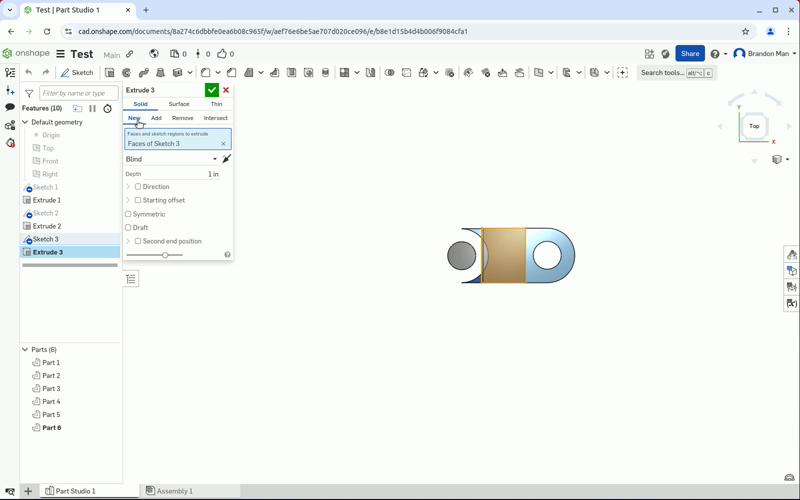
key(tab, 4)
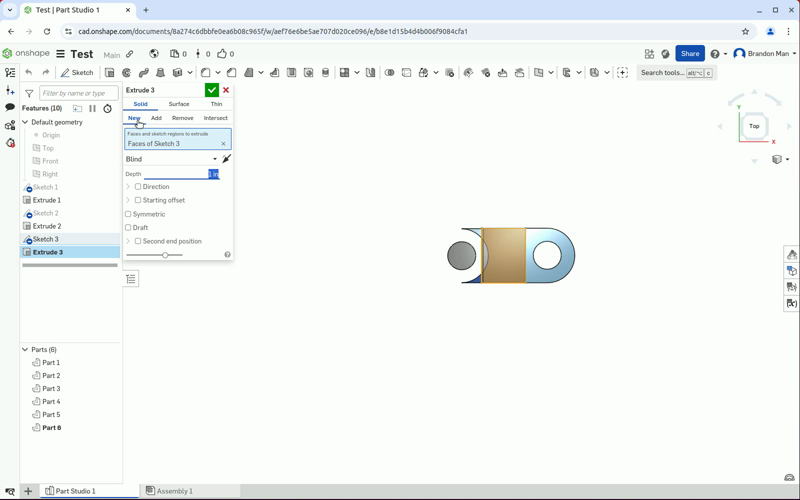
text(4.333)
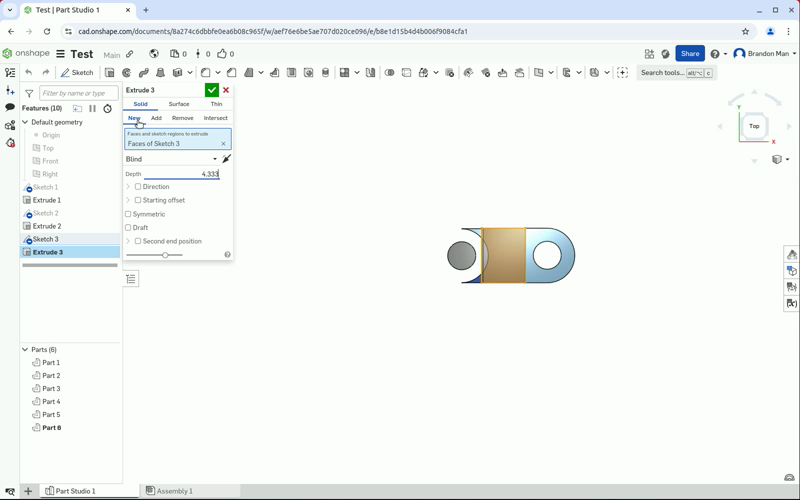
key(enter)
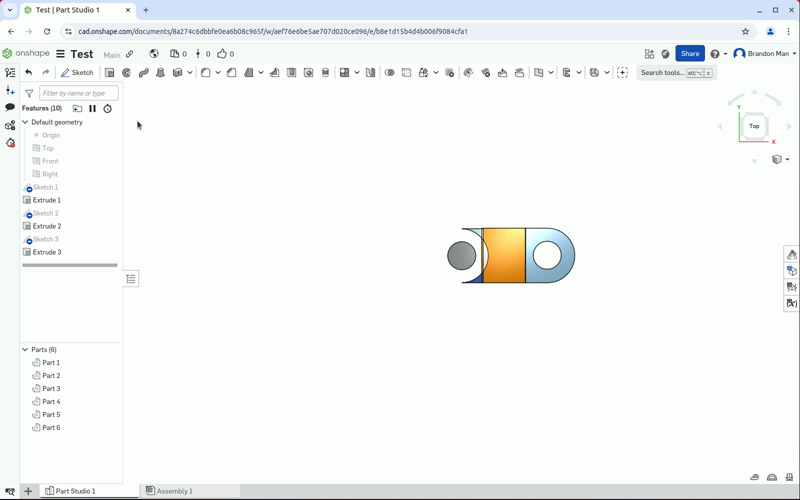
key(shift+h)
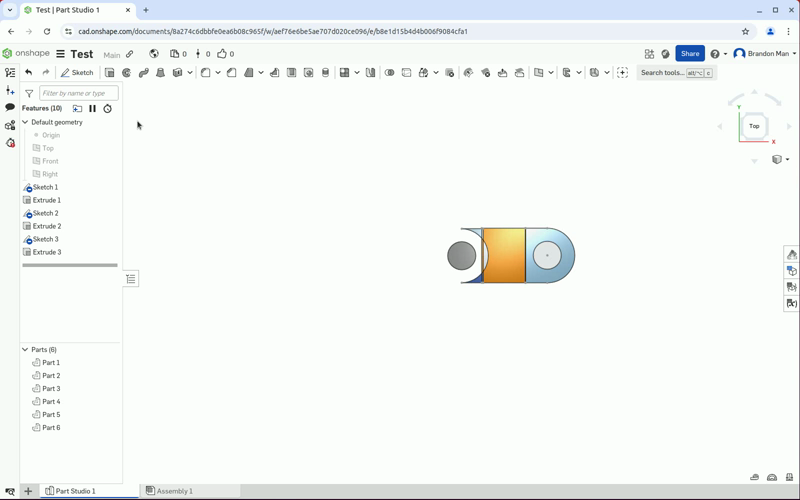
key(shift+h)
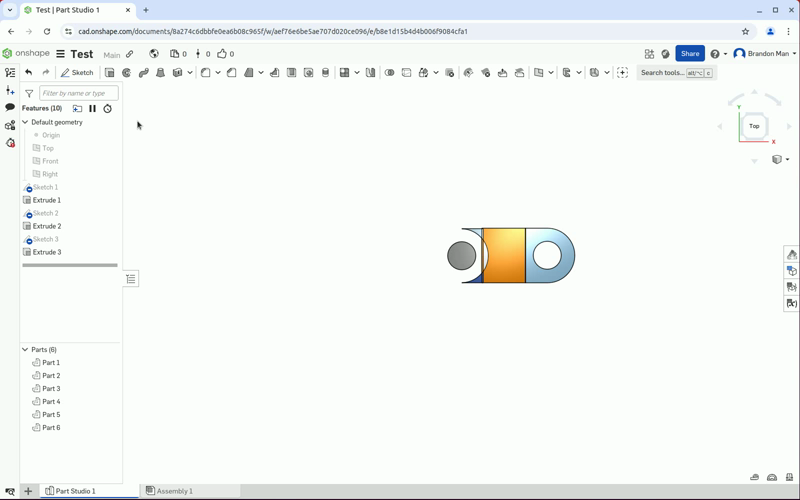
mouse_move(73, 189)
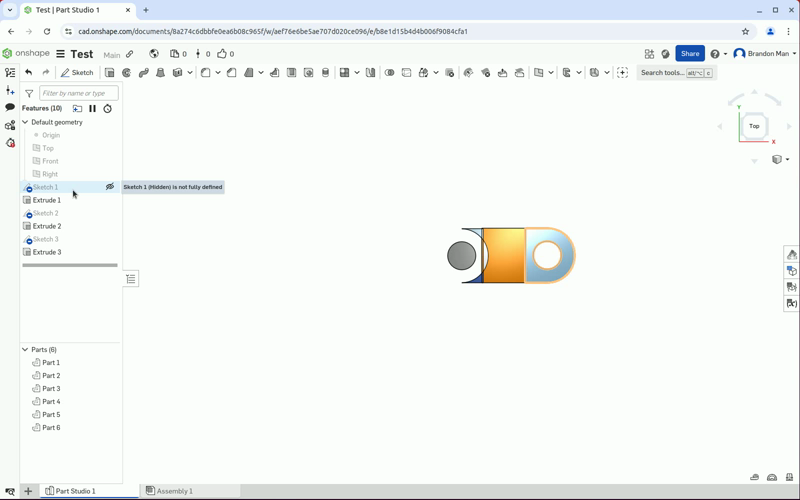
click(73, 189)
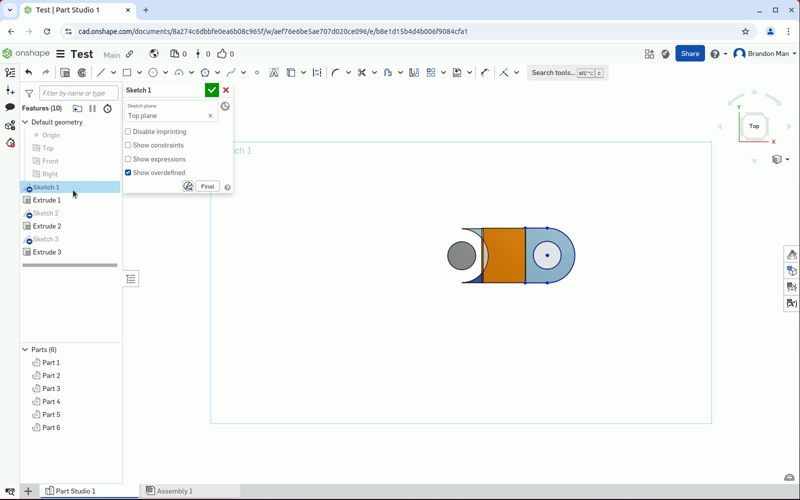
mouse_move(229, 92)
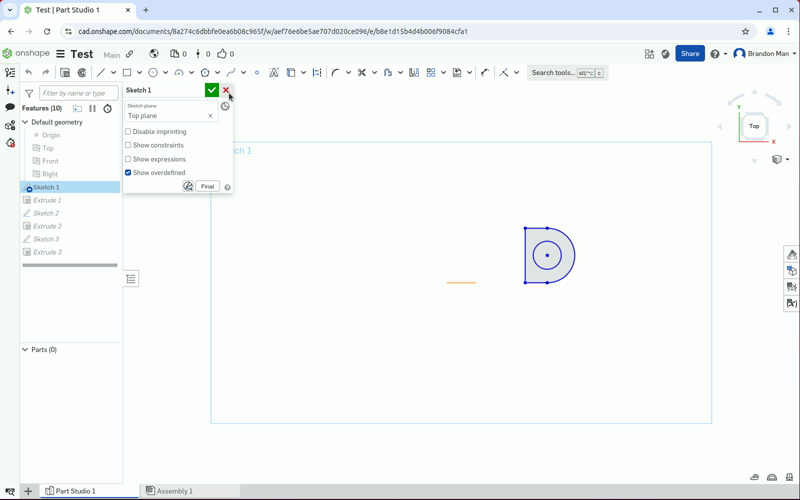
click(229, 92)
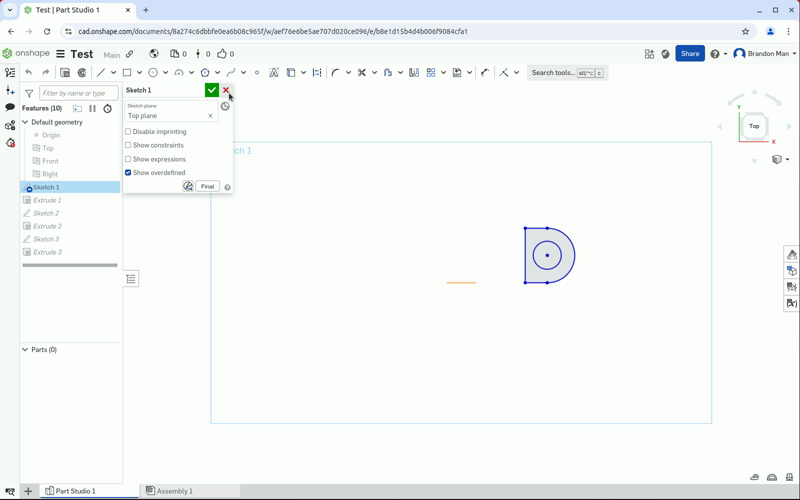
key(shift+s)
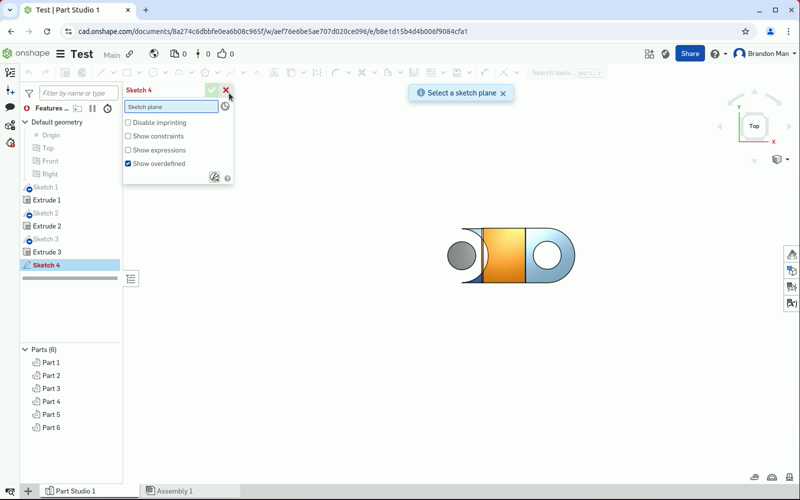
mouse_move(73, 150)
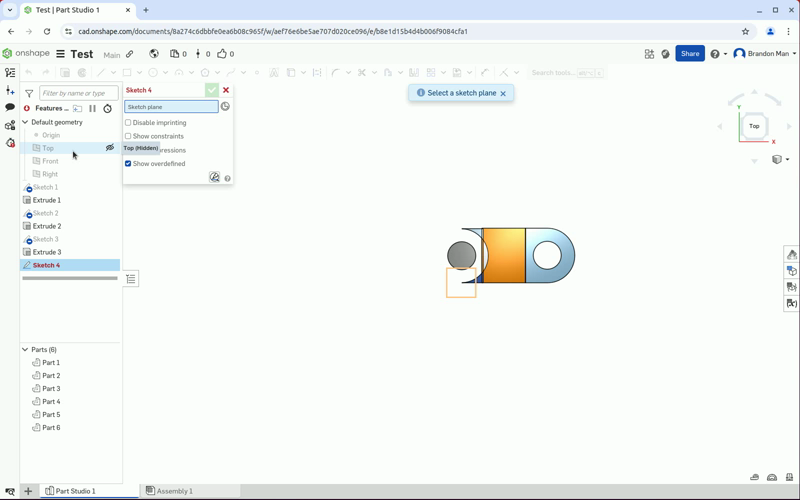
click(73, 150)
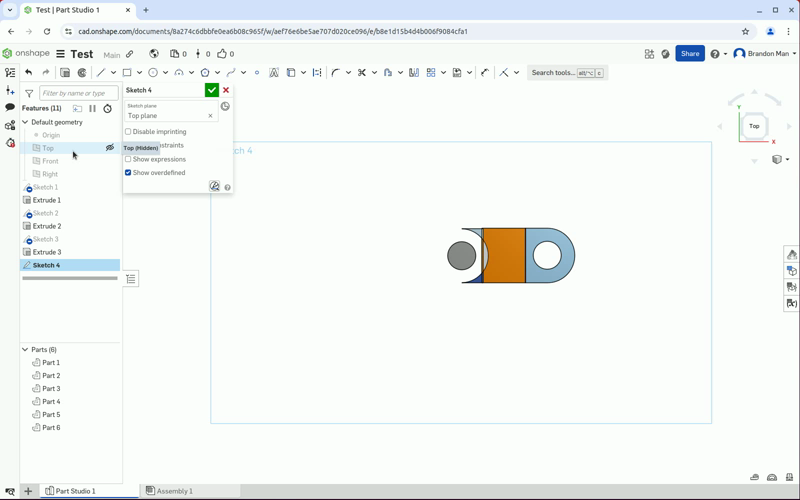
mouse_move(73, 352)
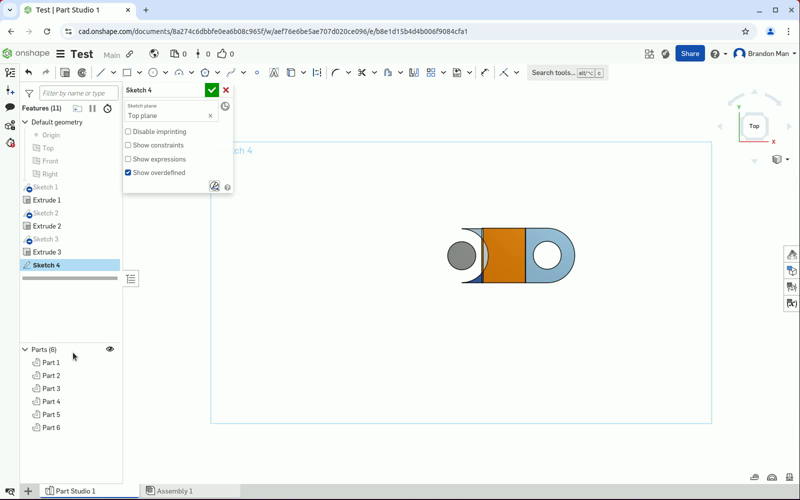
key(y)
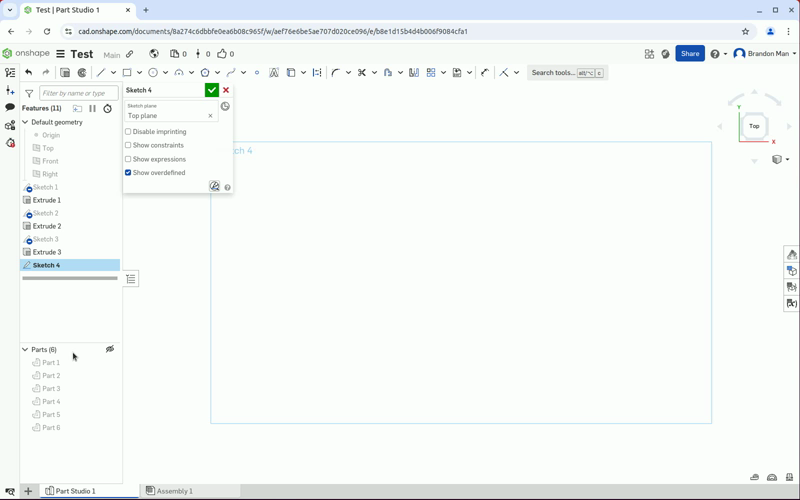
key(l)
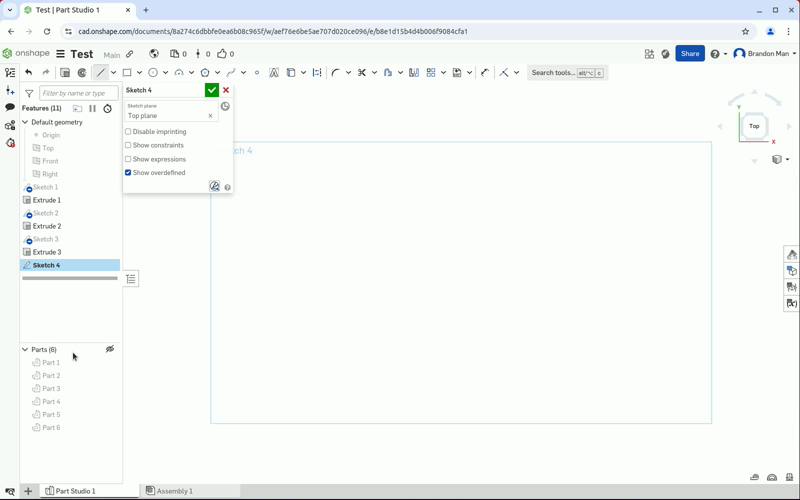
key_down(shift)
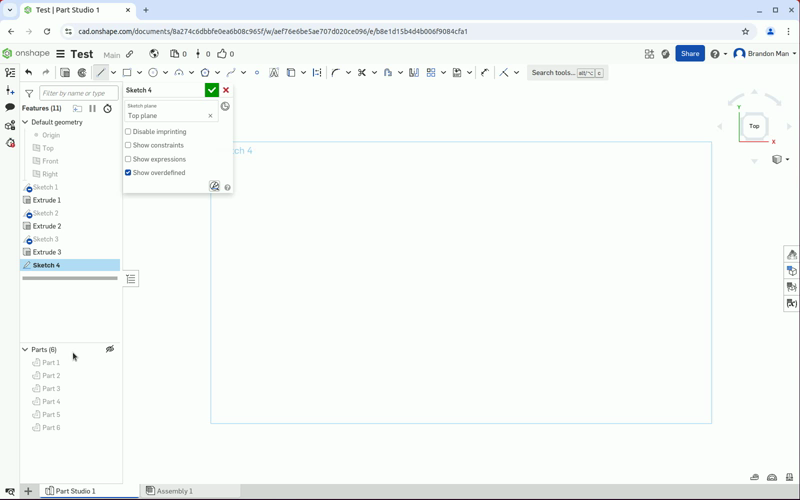
mouse_move(481, 282)
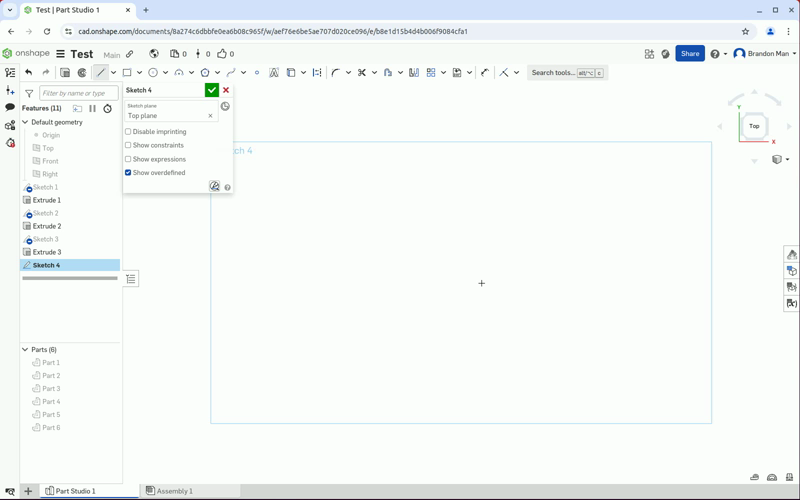
click(481, 282)
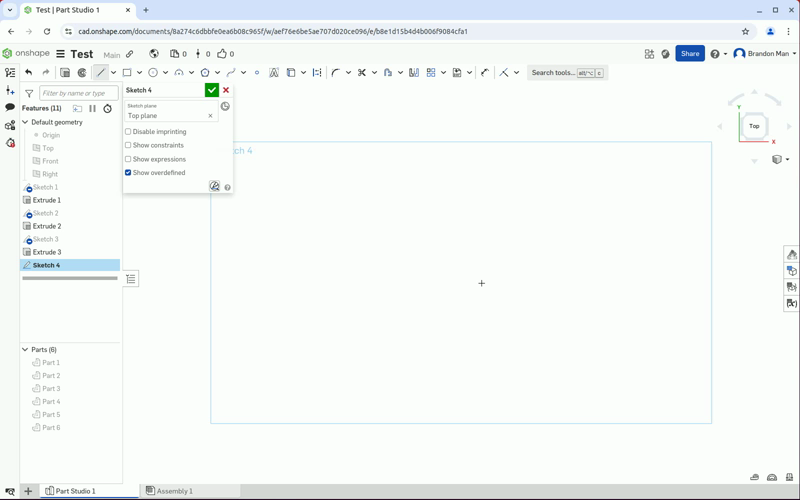
key_up(shift)
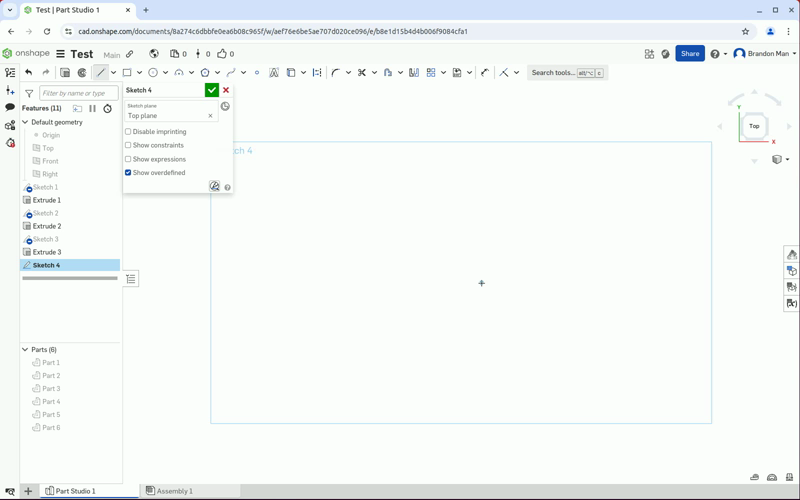
key_down(shift)
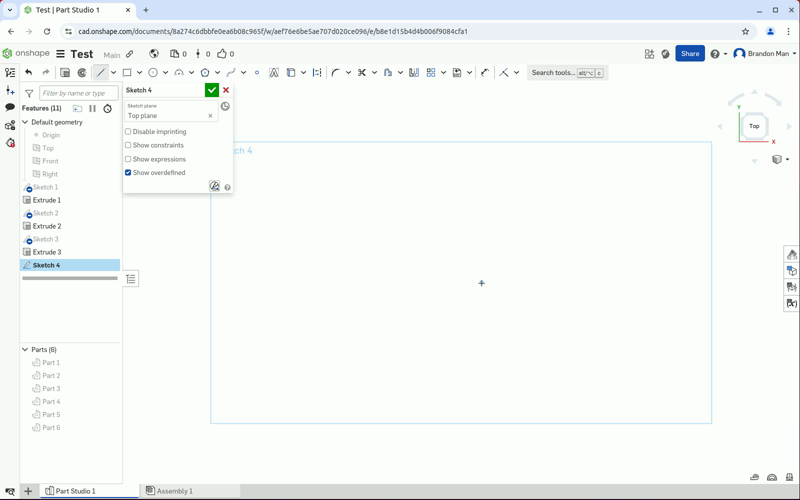
mouse_move(511, 282)
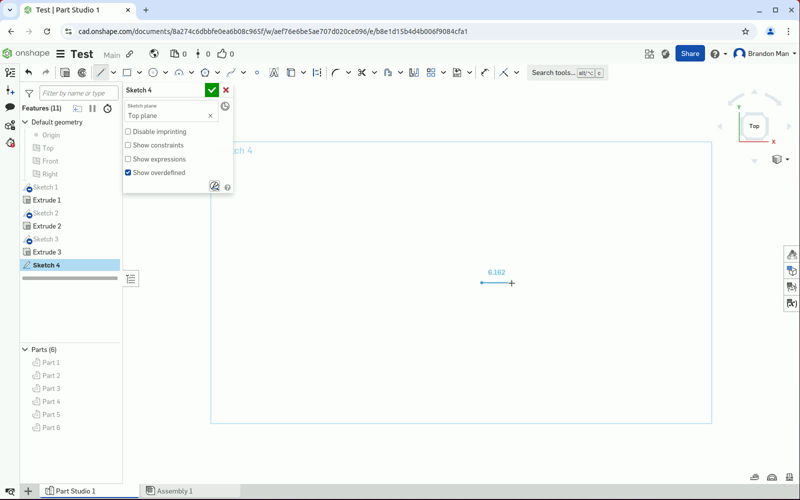
mouse_move(525, 282)
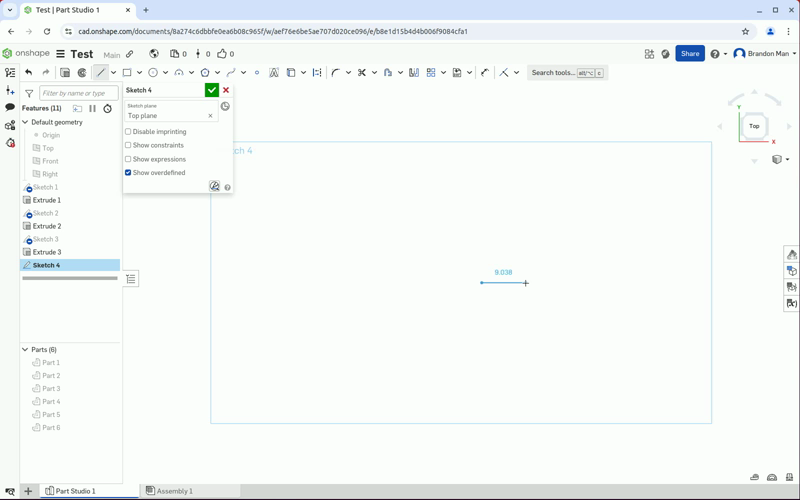
click(525, 282)
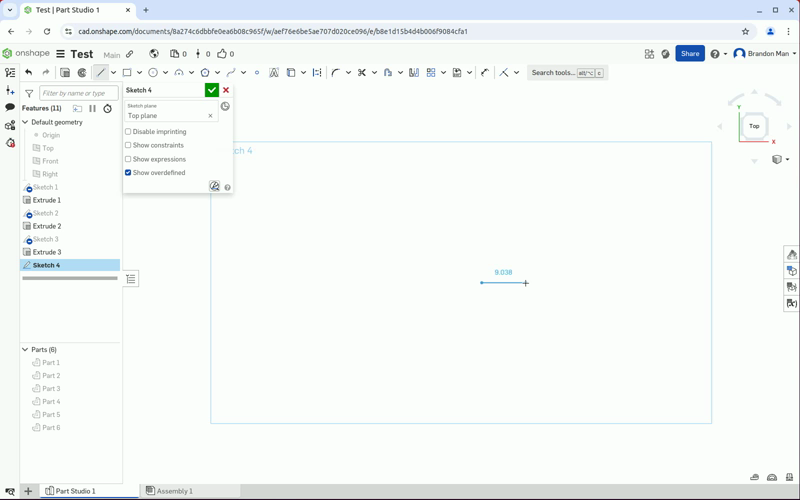
key_up(shift)
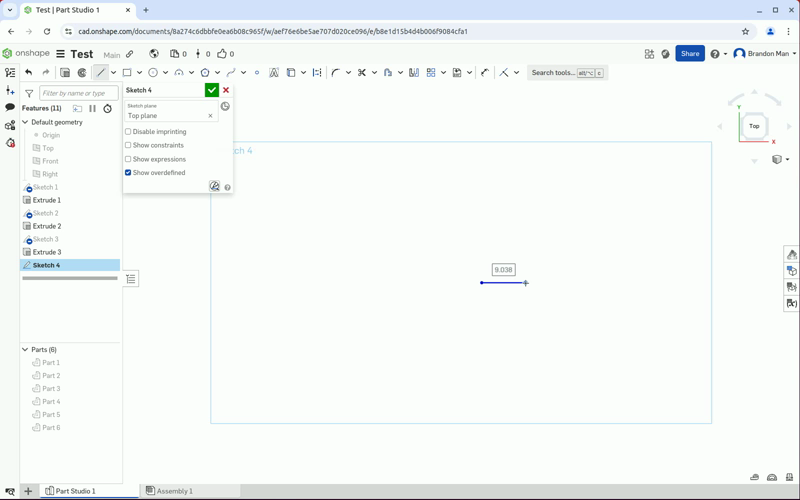
key_down(shift)
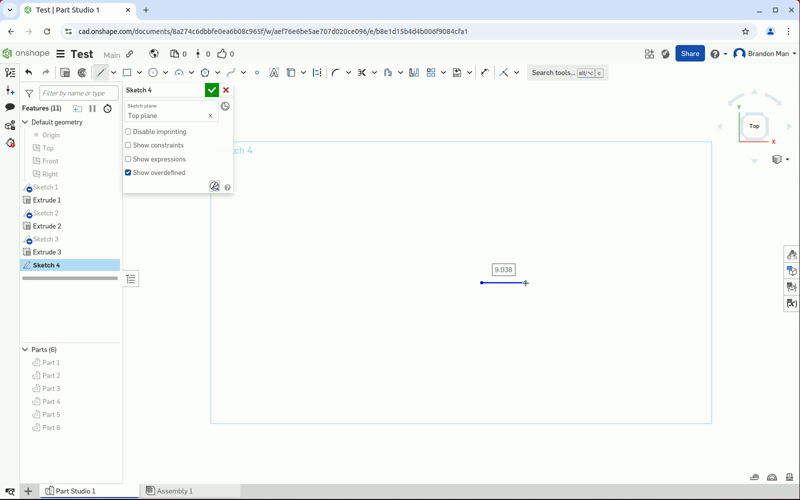
mouse_move(555, 282)
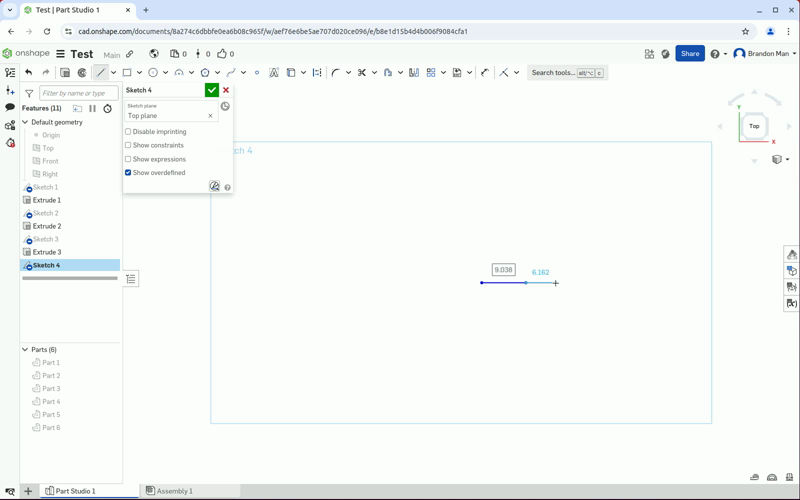
mouse_move(525, 228)
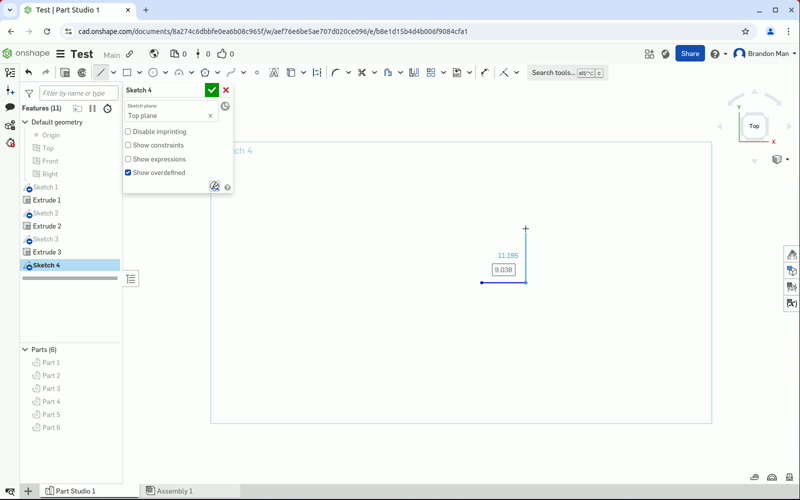
click(525, 228)
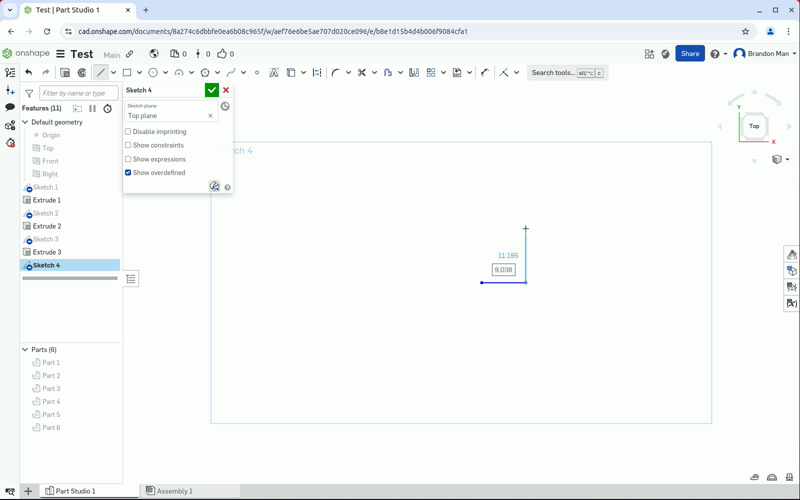
key_up(shift)
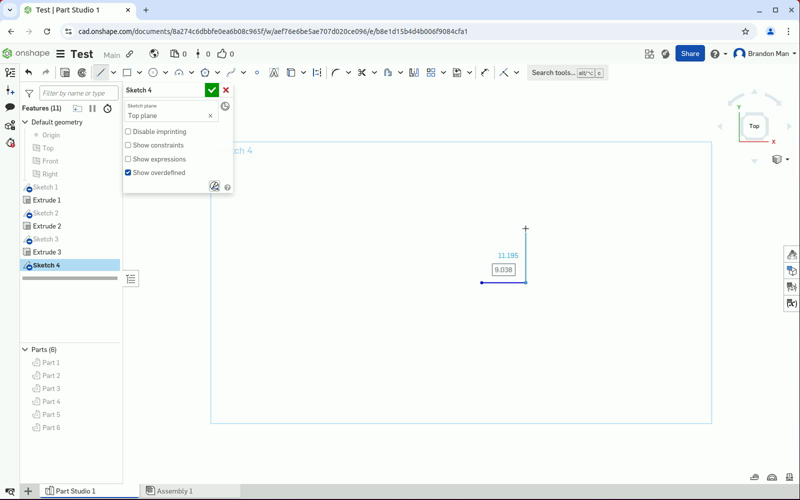
key_down(shift)
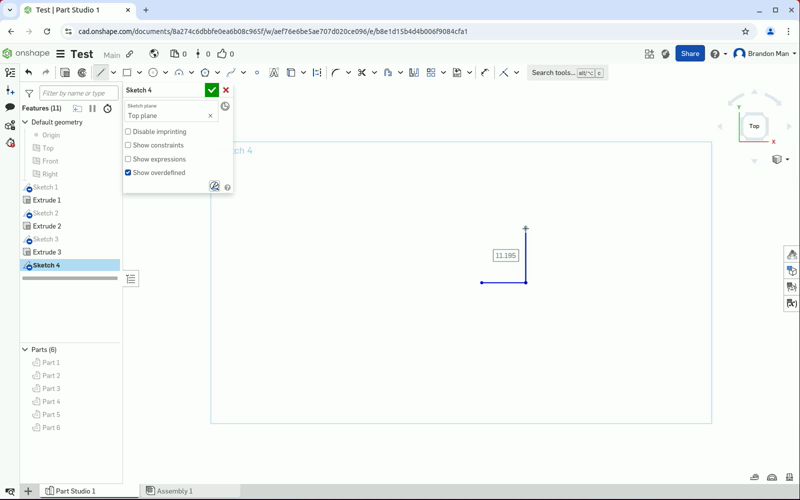
mouse_move(555, 228)
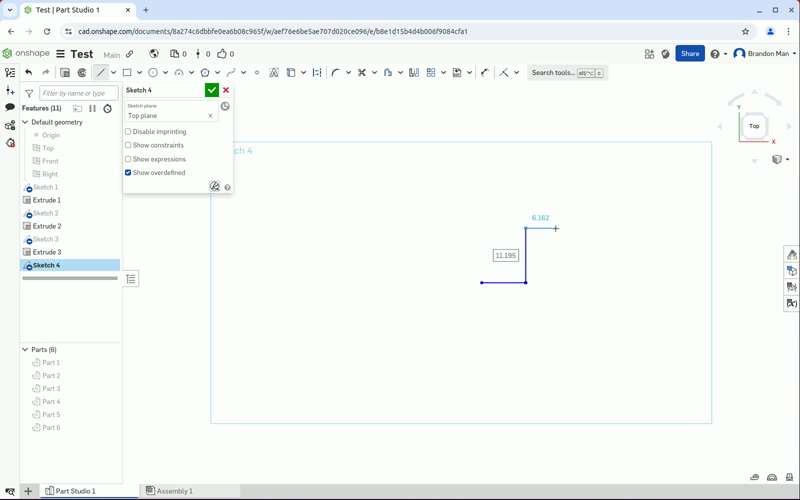
mouse_move(481, 228)
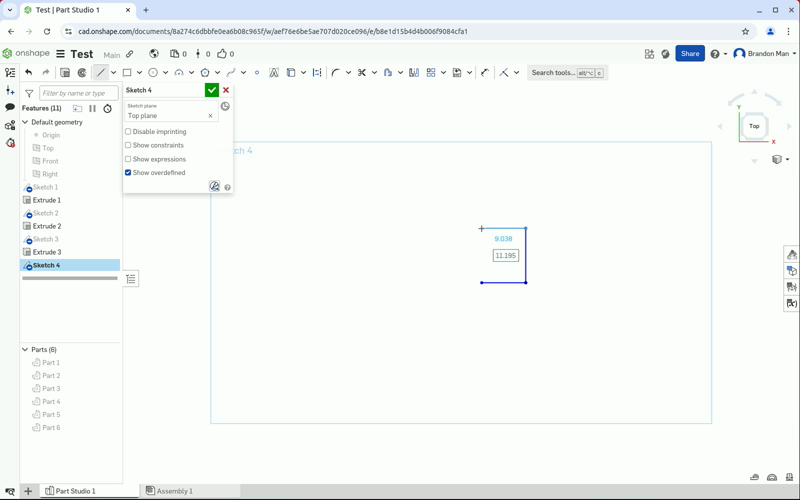
click(481, 228)
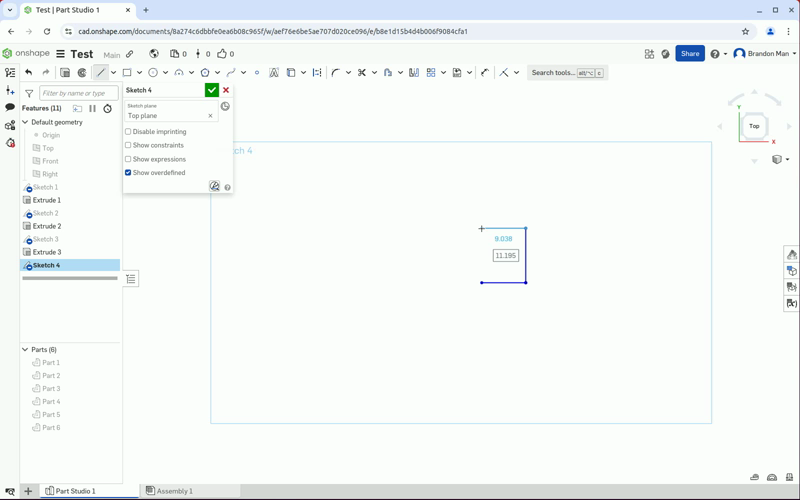
key_up(shift)
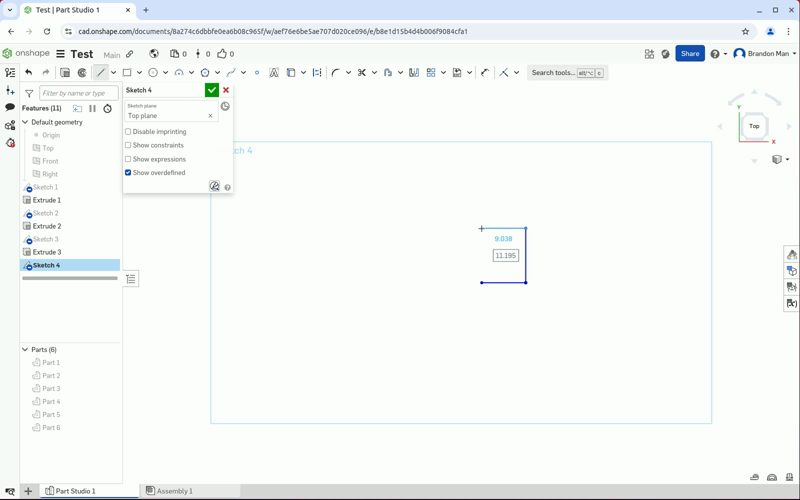
mouse_move(511, 228)
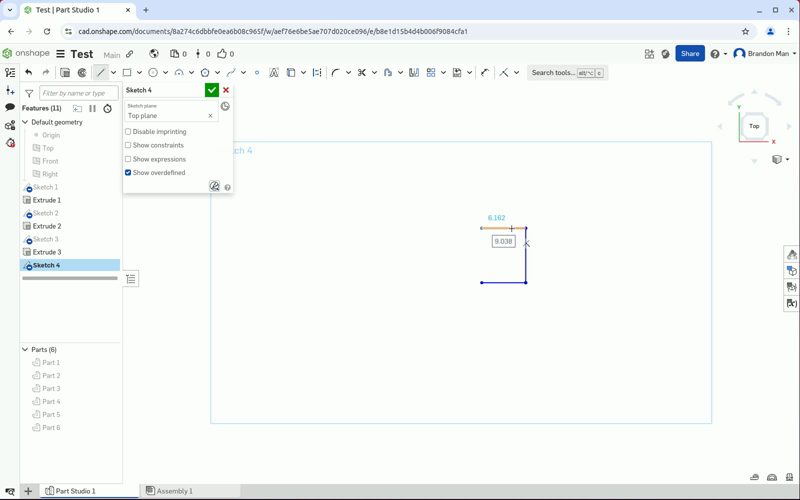
key_down(shift)
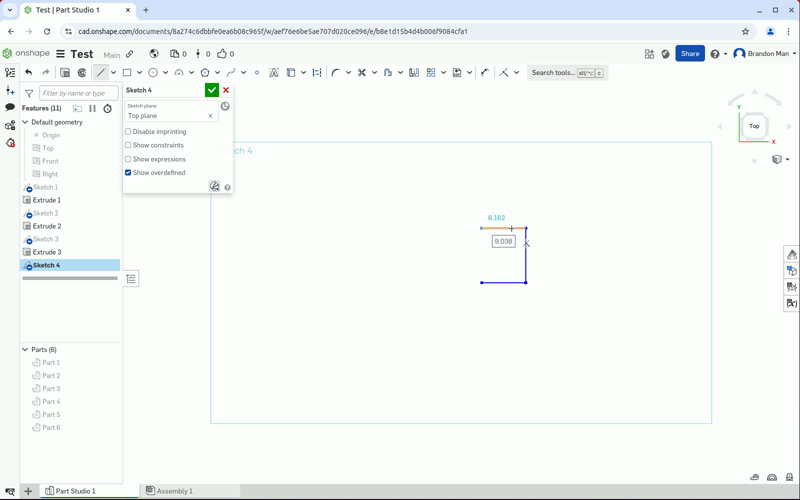
mouse_move(481, 282)
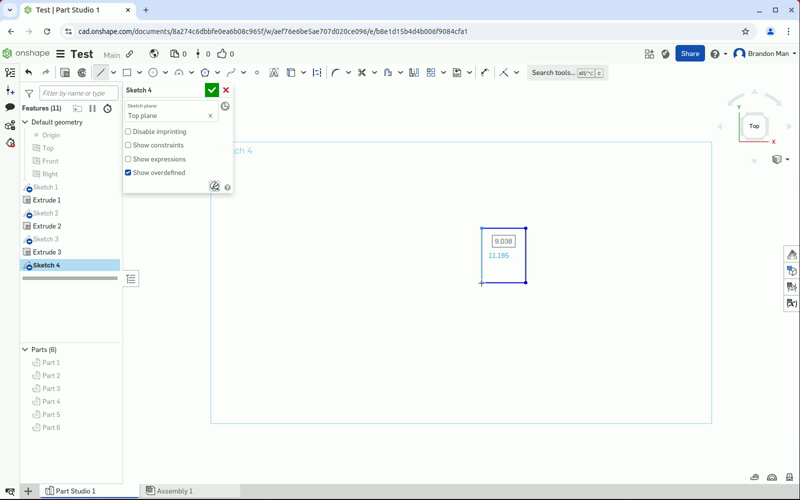
key_up(shift)
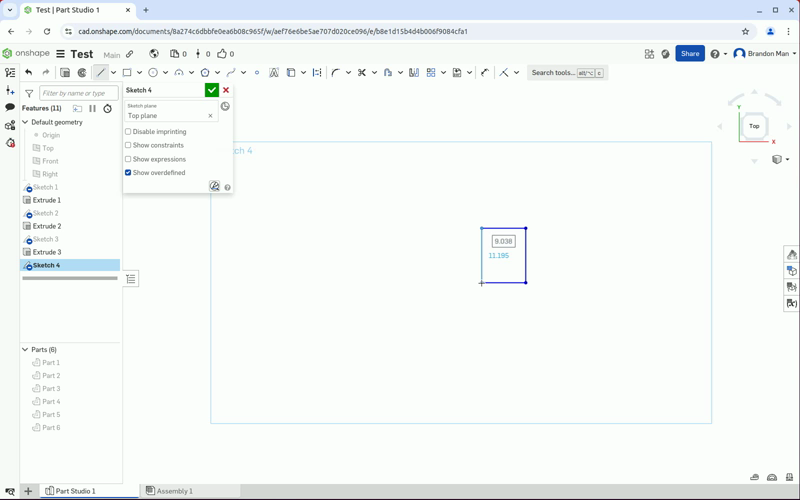
click(481, 282)
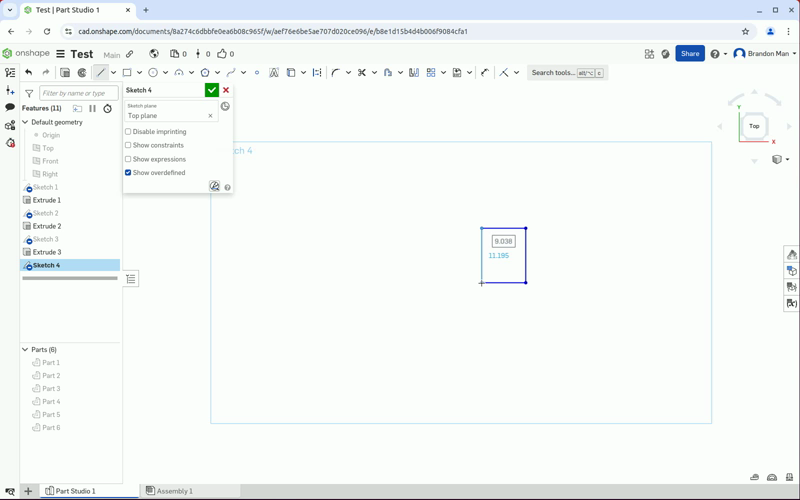
key(esc)
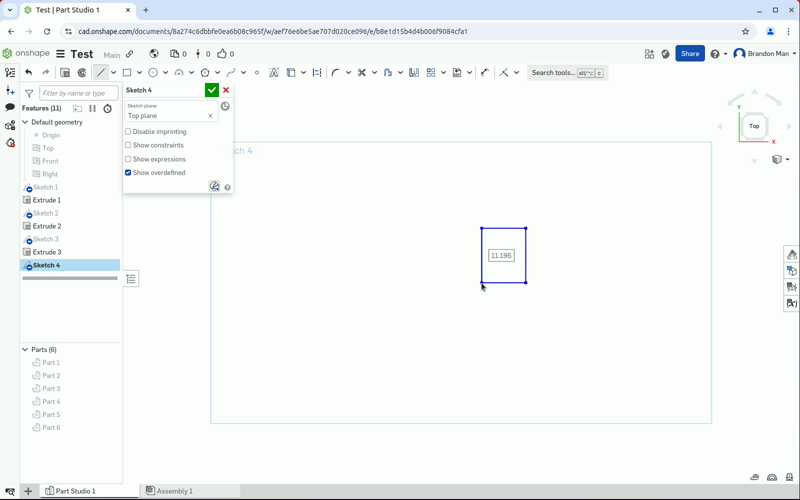
mouse_move(509, 250)
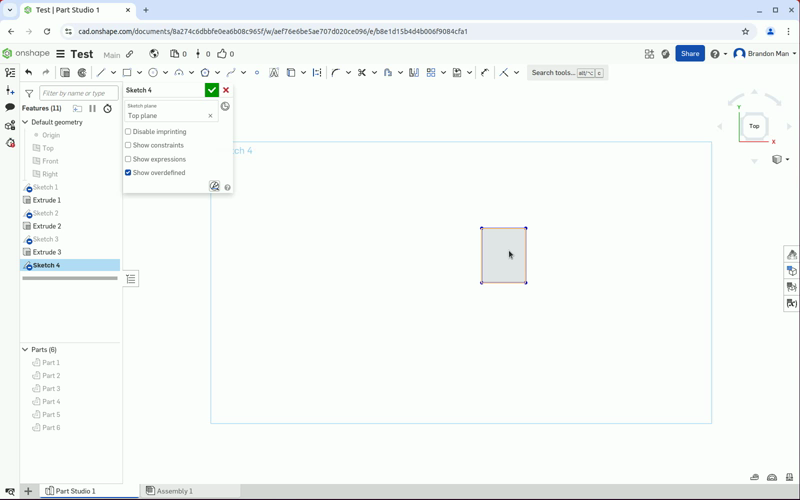
click(509, 250)
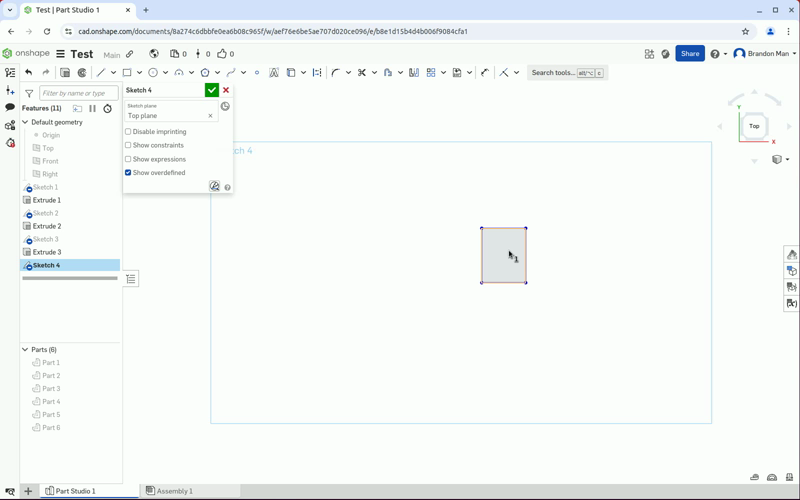
mouse_move(73, 352)
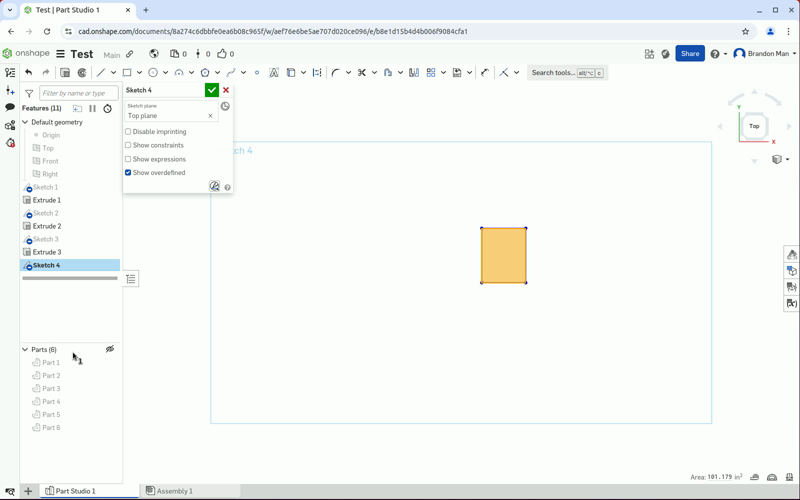
key(shift+y)
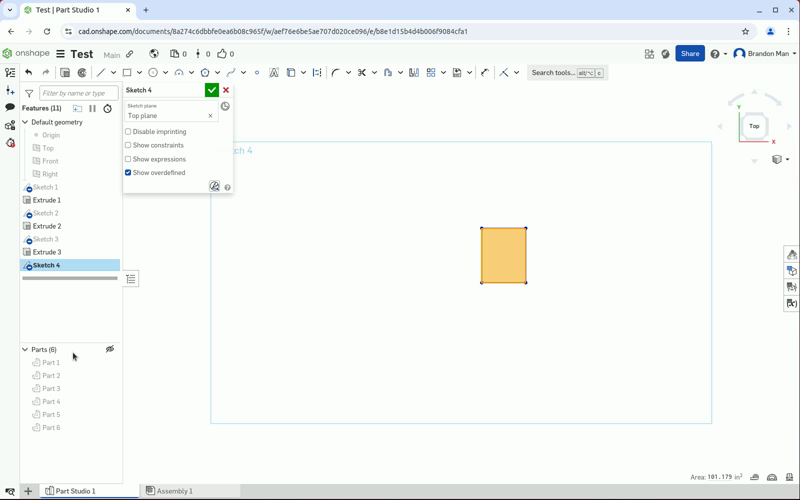
key(shift+e)
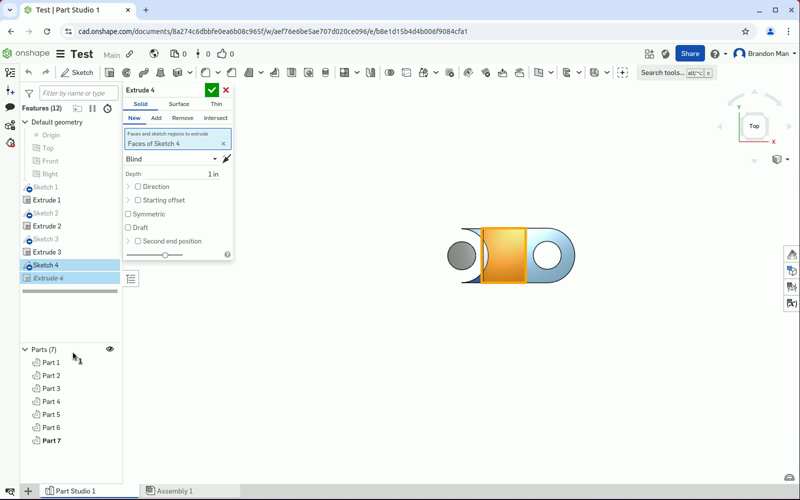
mouse_move(143, 106)
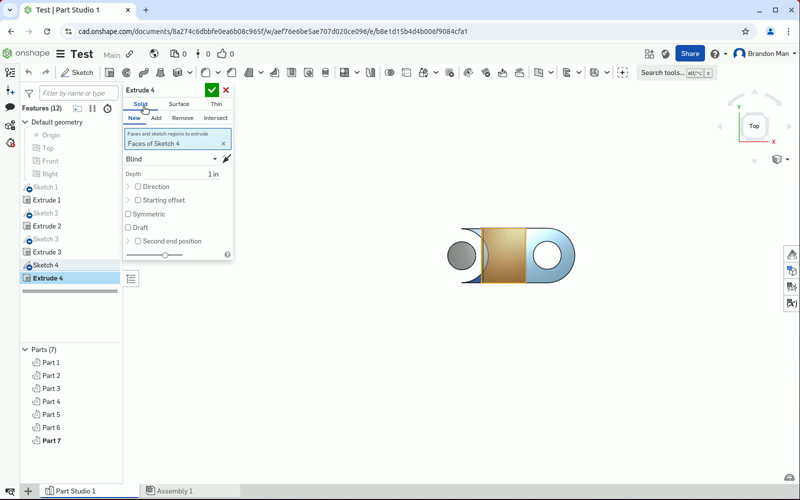
click(143, 106)
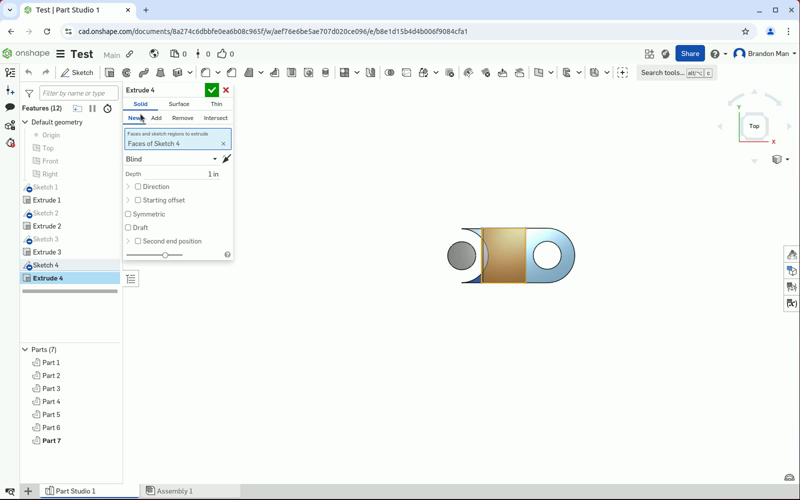
mouse_move(137, 120)
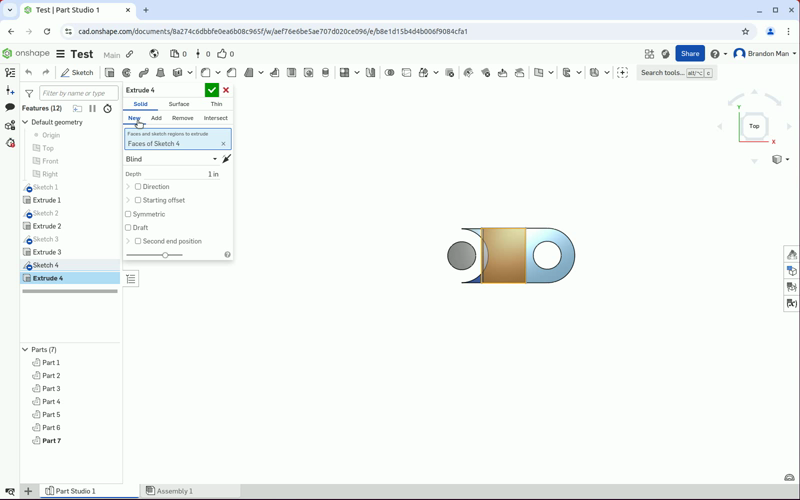
click(137, 120)
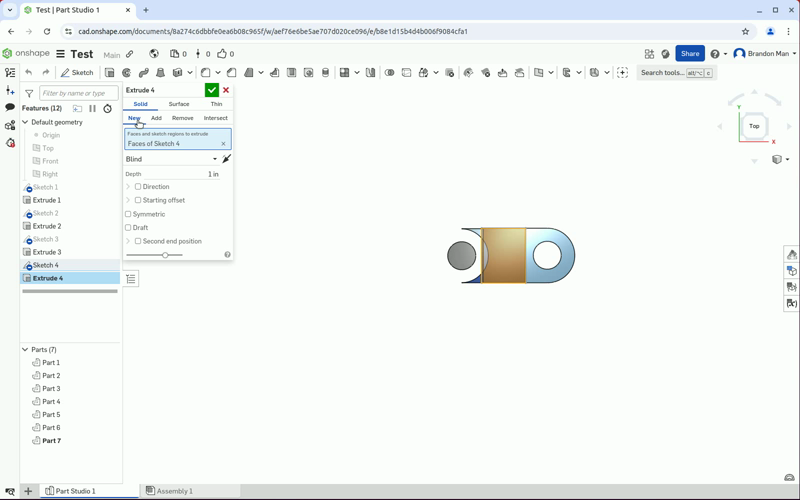
key(tab, 4)
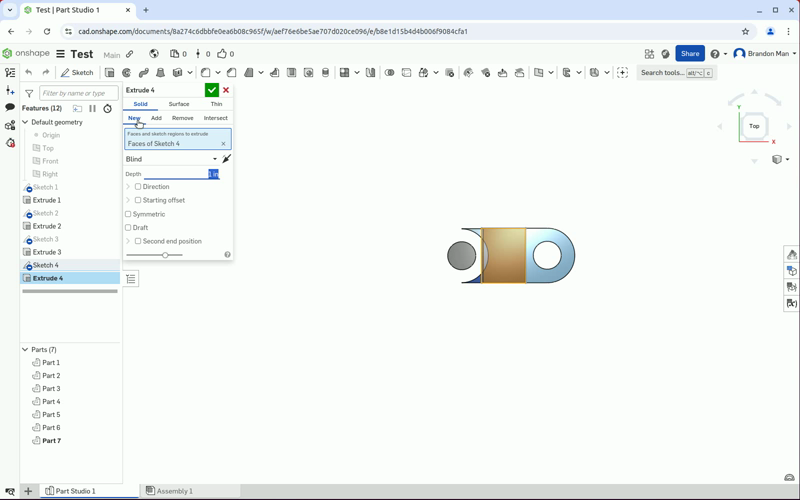
text(-6.499)
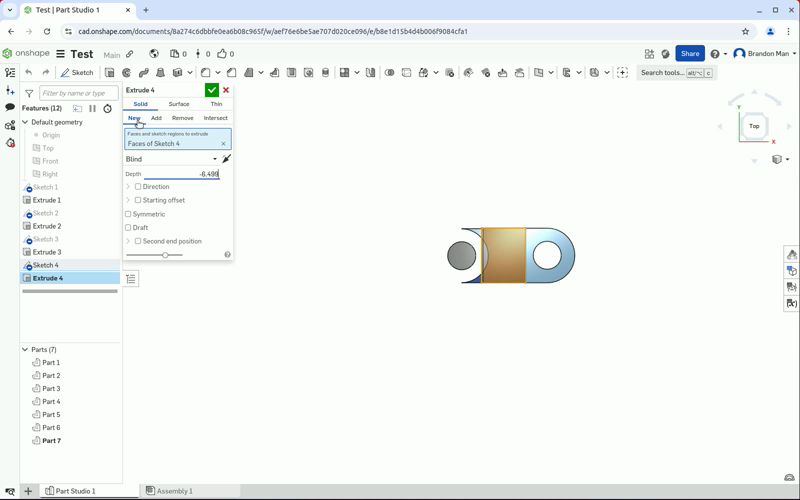
key(enter)
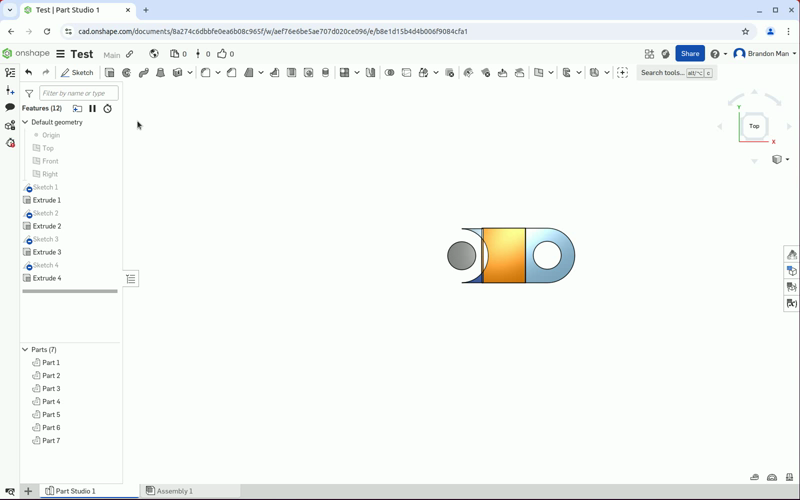
key(shift+h)
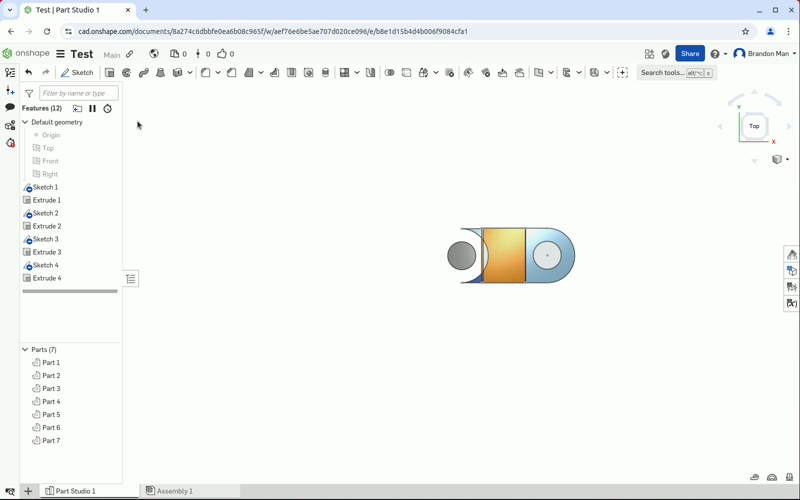
key(shift+h)
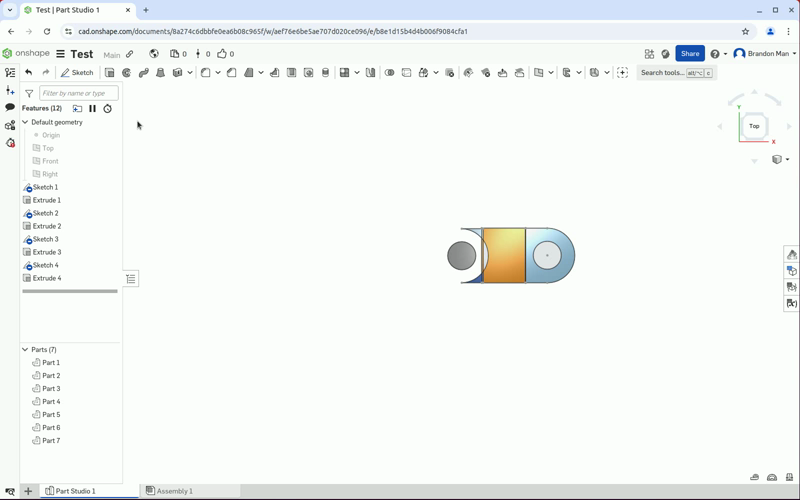
key(shift+7)
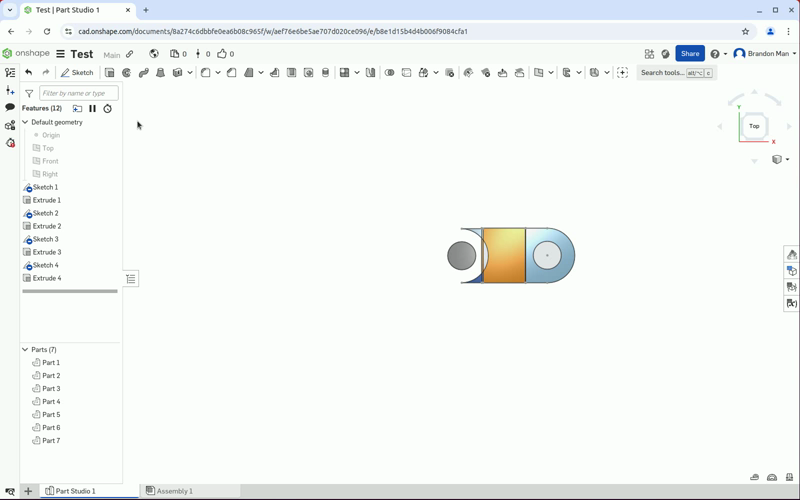
key(up, 3)
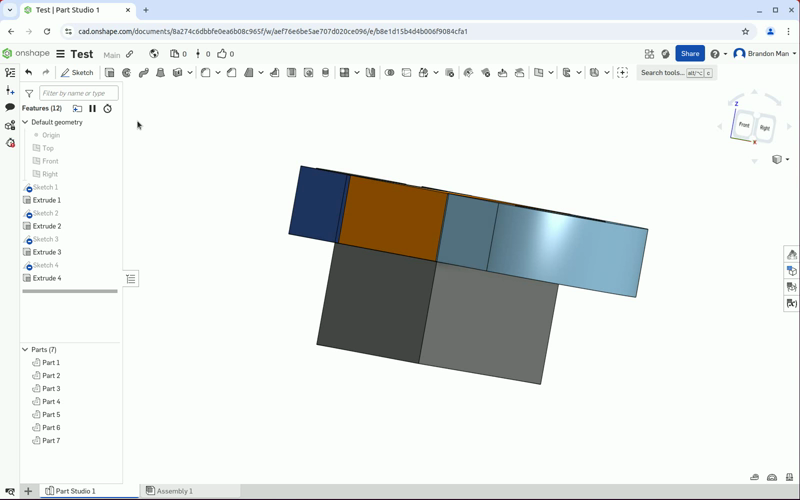
key(left, 3)
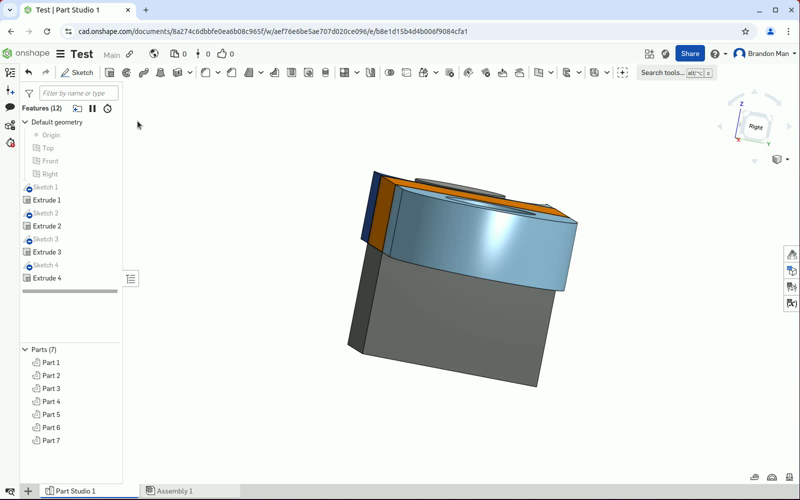
key(right, 3)
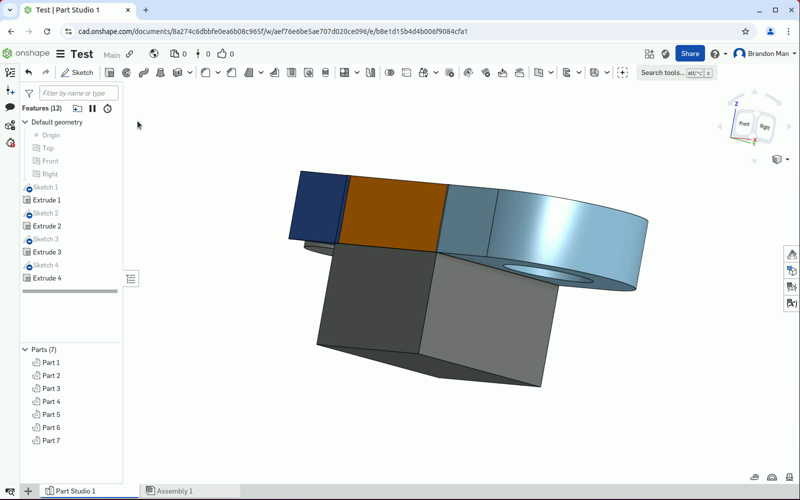
key(down, 3)
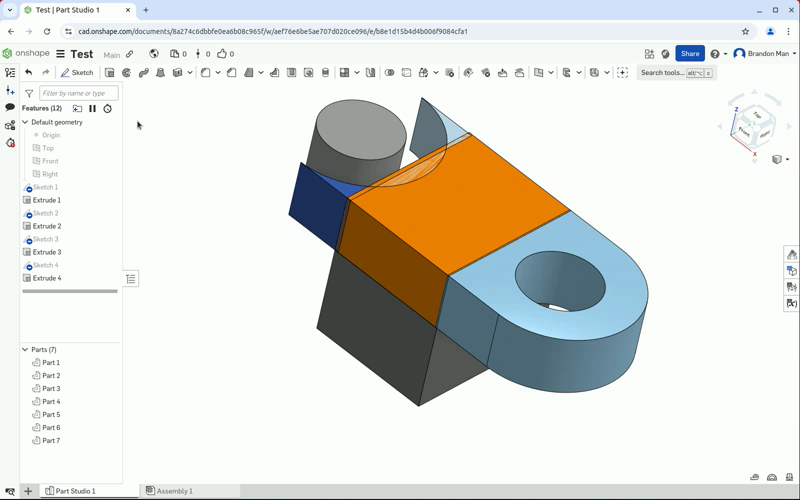
mouse_move(73, 189)
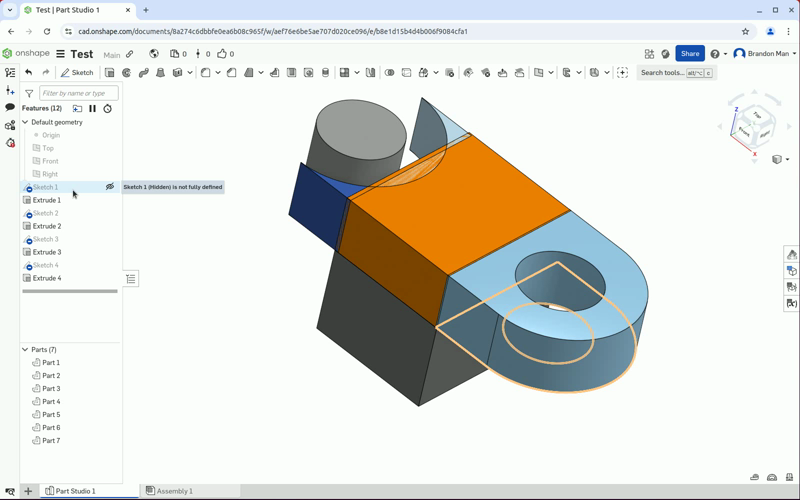
click(73, 189)